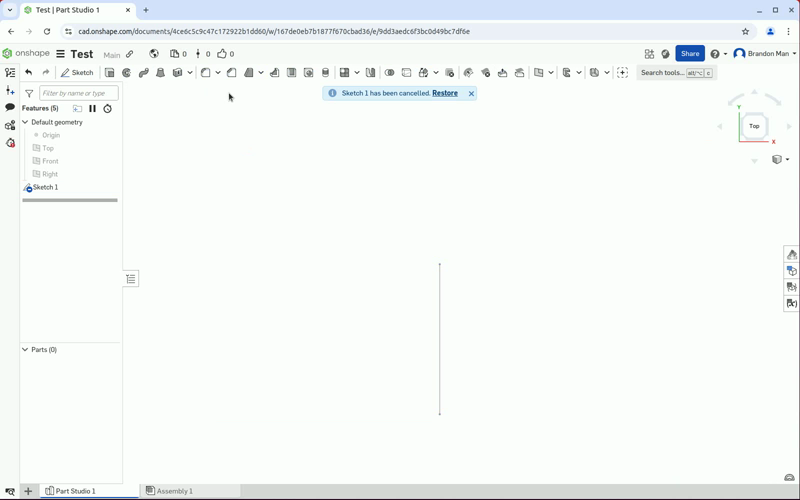
key(shift+h)
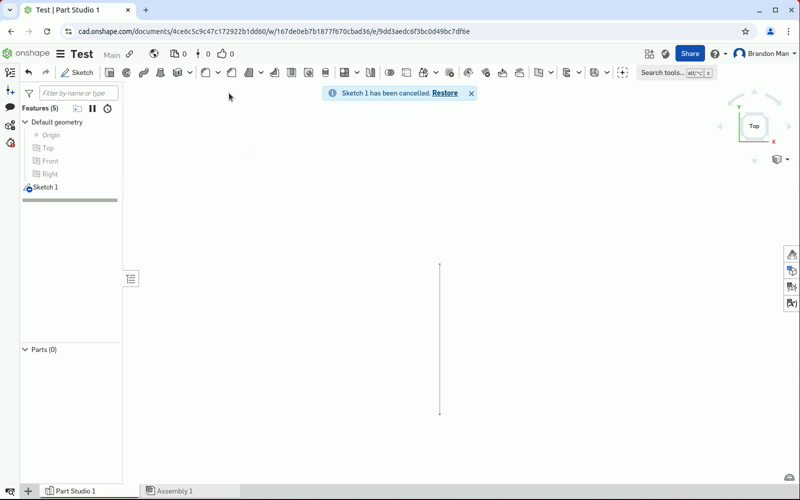
key(shift+s)
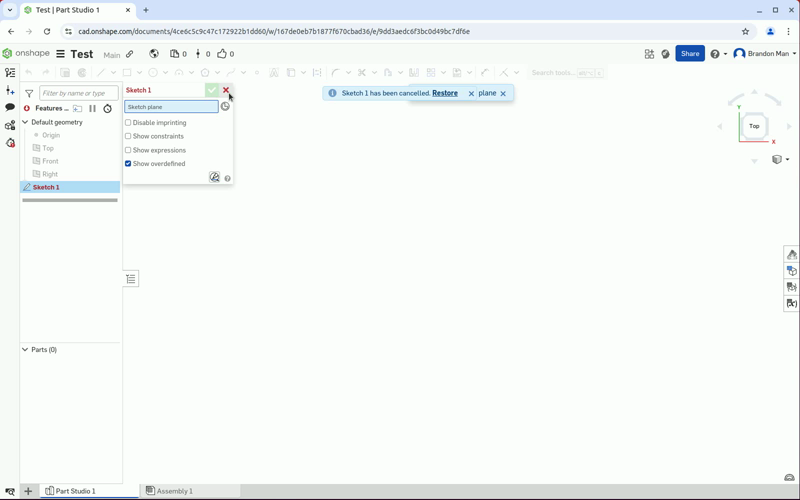
mouse_move(73, 150)
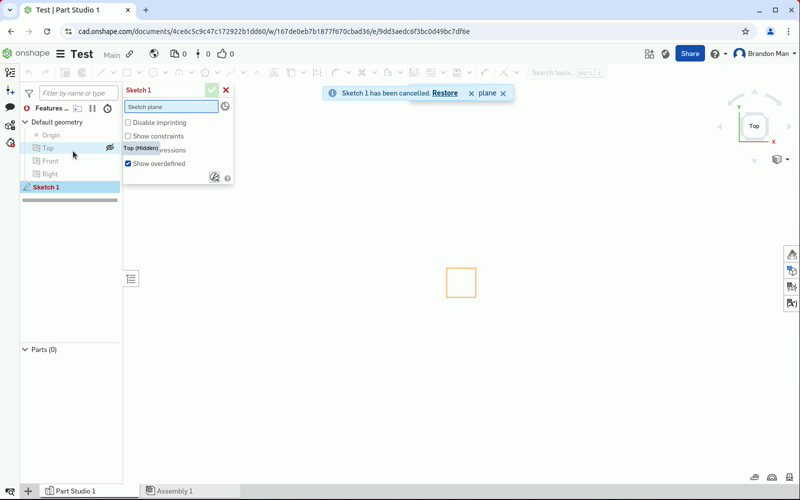
click(73, 150)
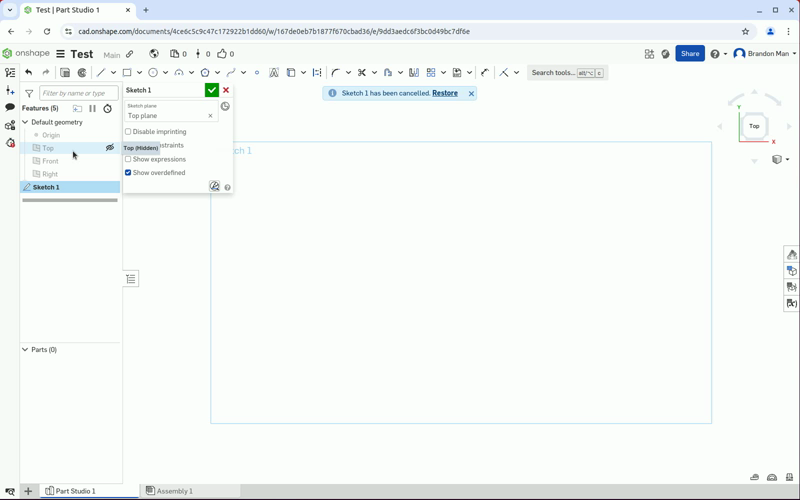
mouse_move(73, 352)
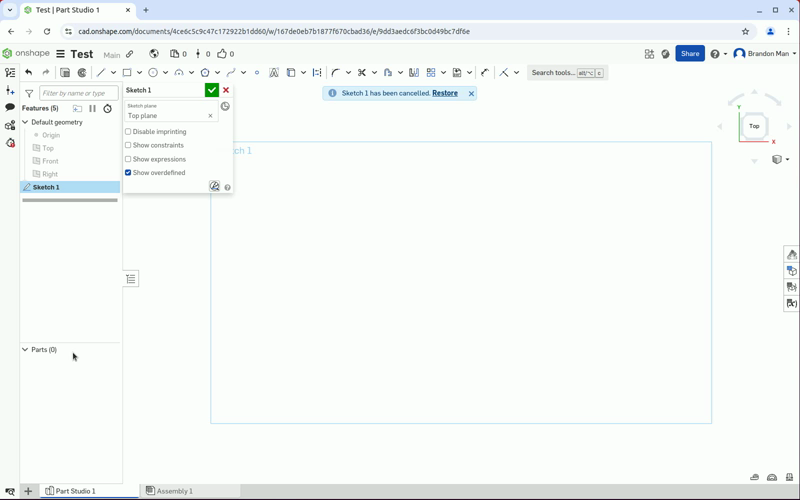
key(y)
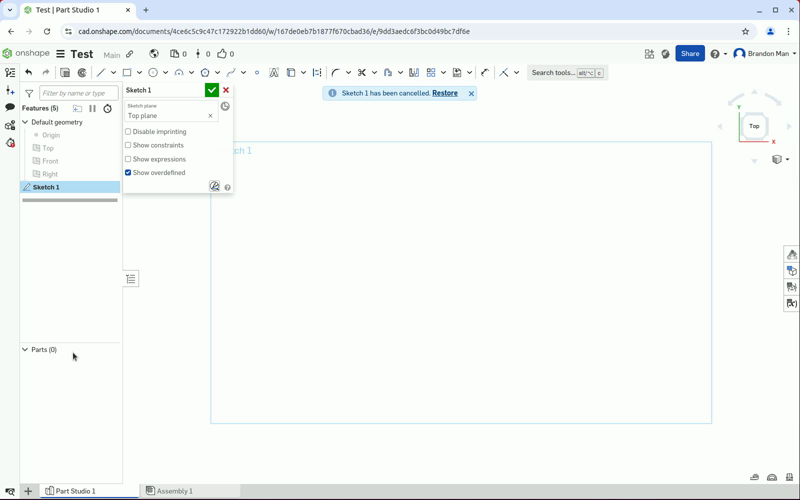
key(c)
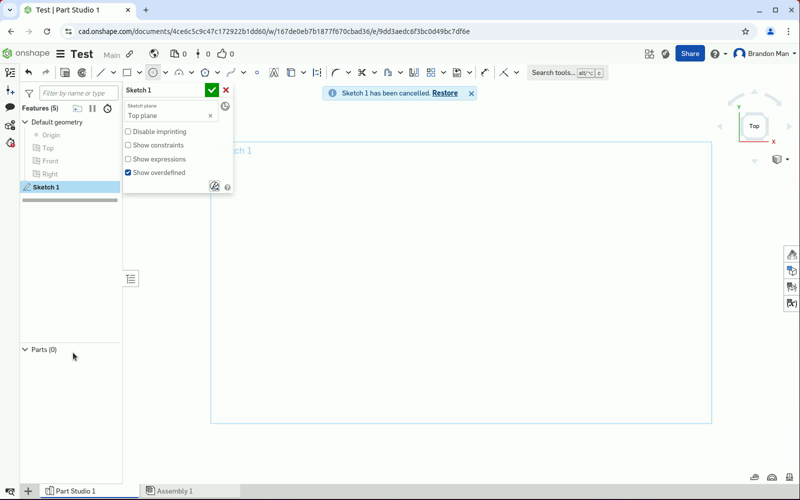
key_down(shift)
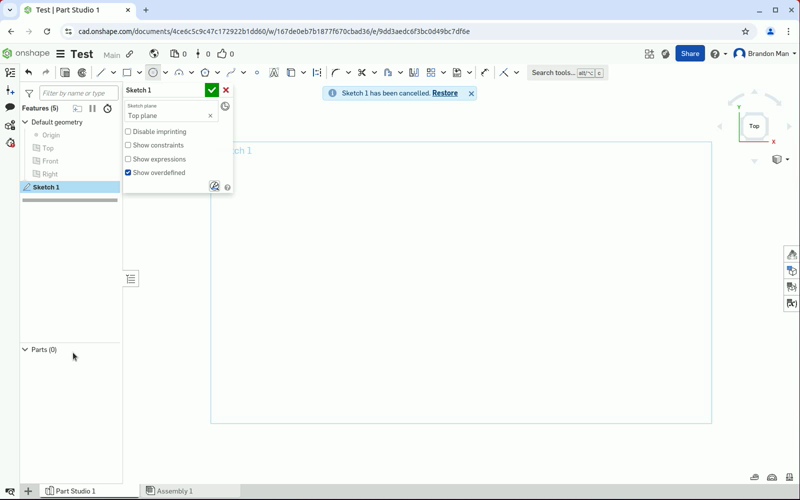
mouse_move(461, 282)
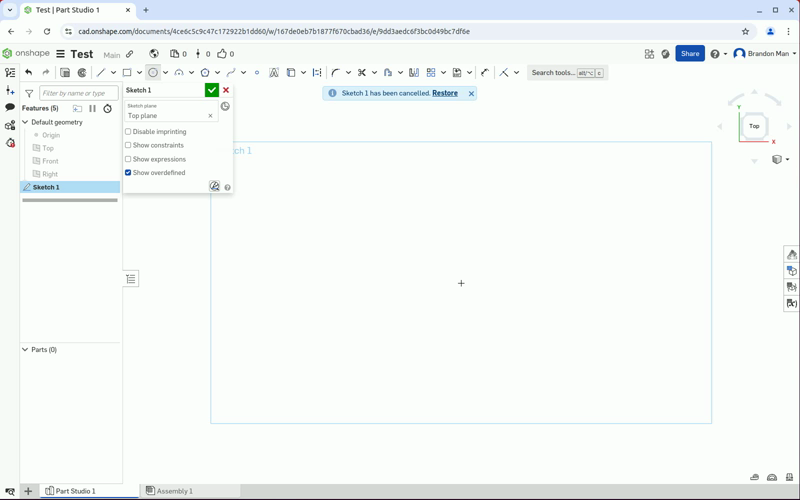
click(461, 282)
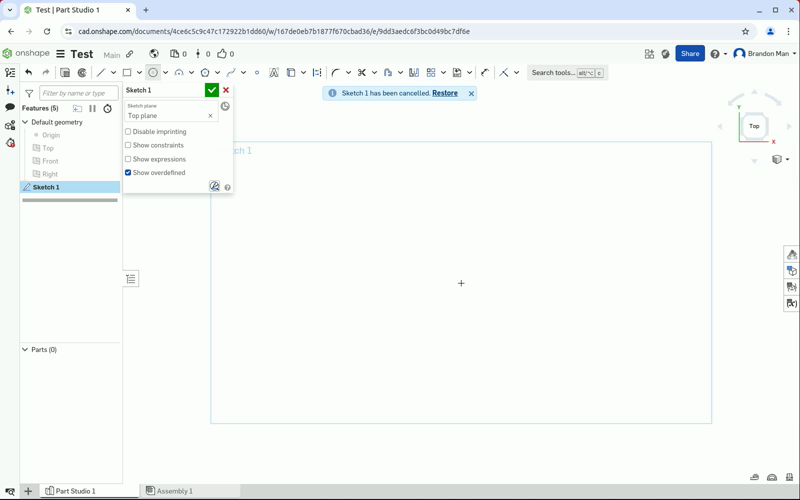
key_up(shift)
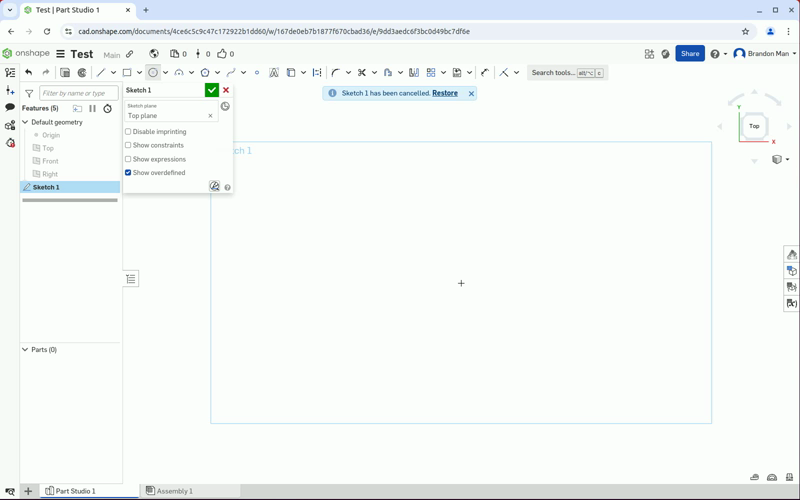
mouse_move(463, 282)
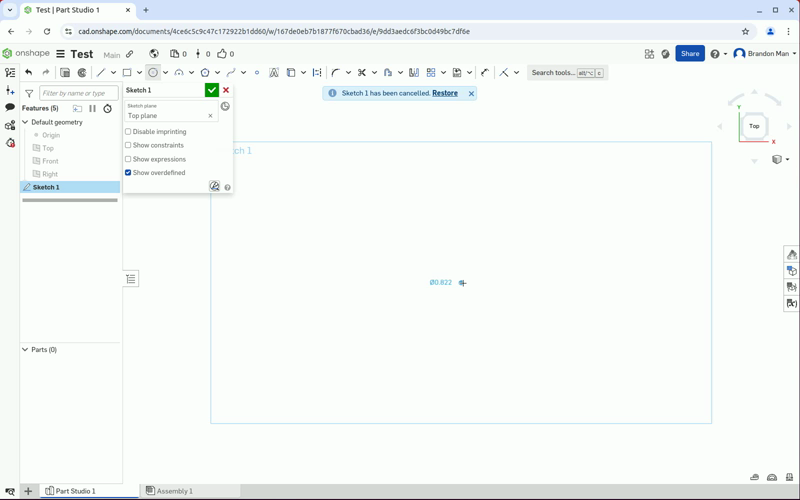
scroll(6)
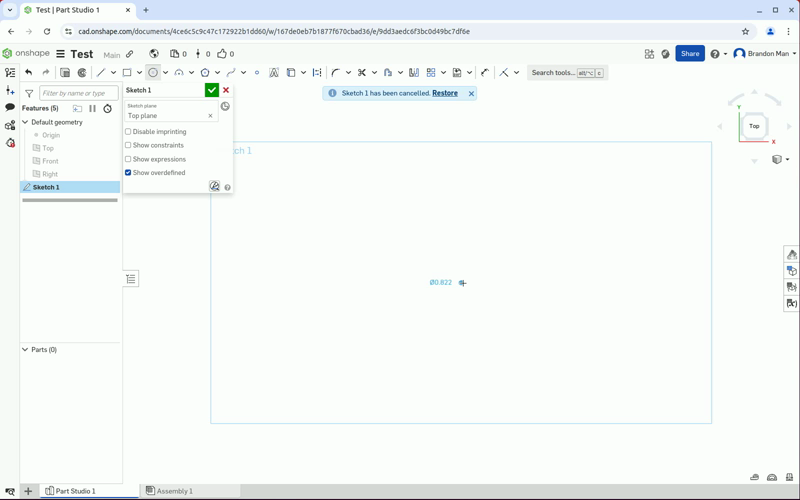
scroll(6)
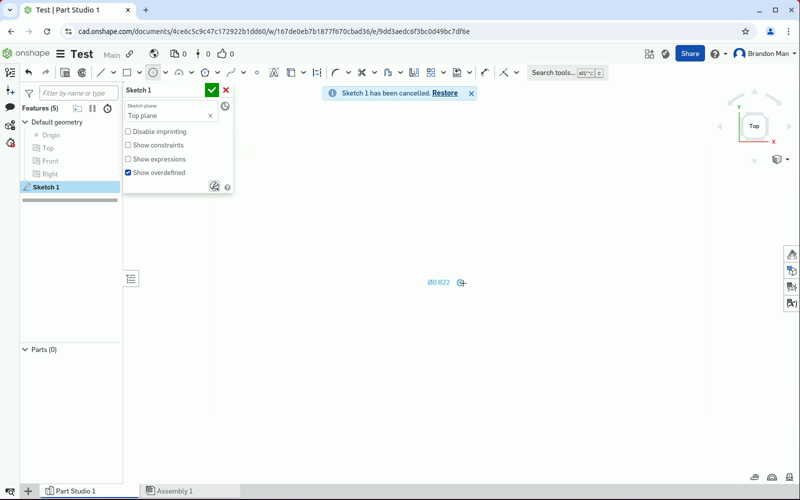
scroll(6)
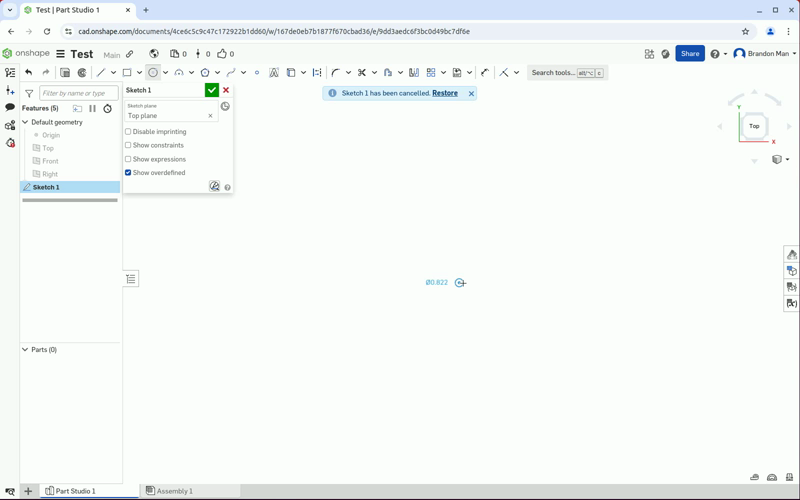
scroll(6)
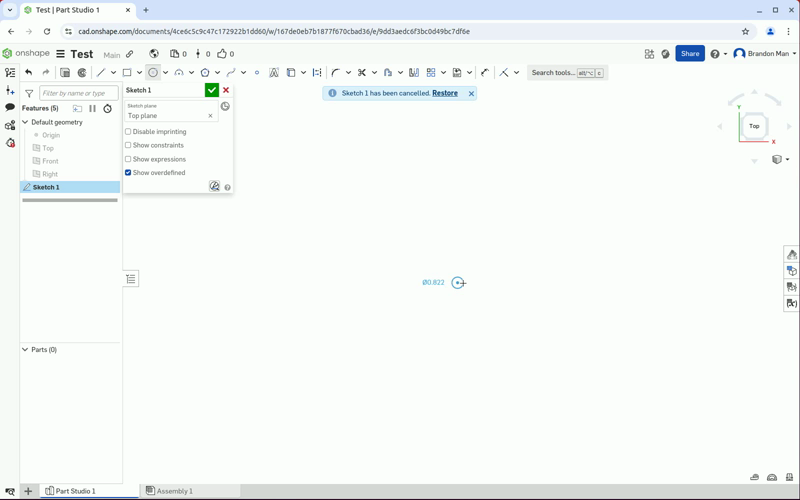
scroll(6)
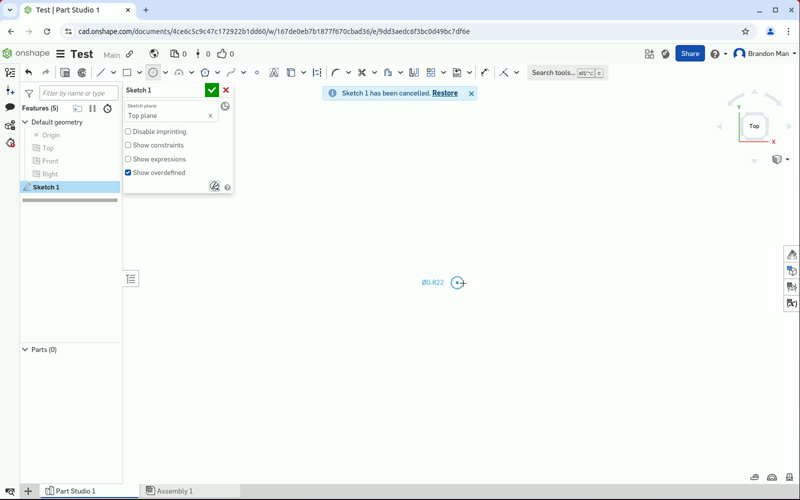
scroll(6)
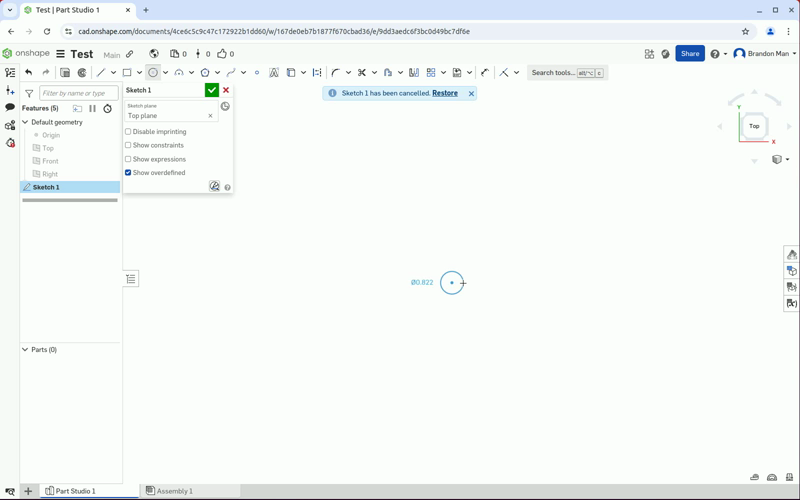
scroll(6)
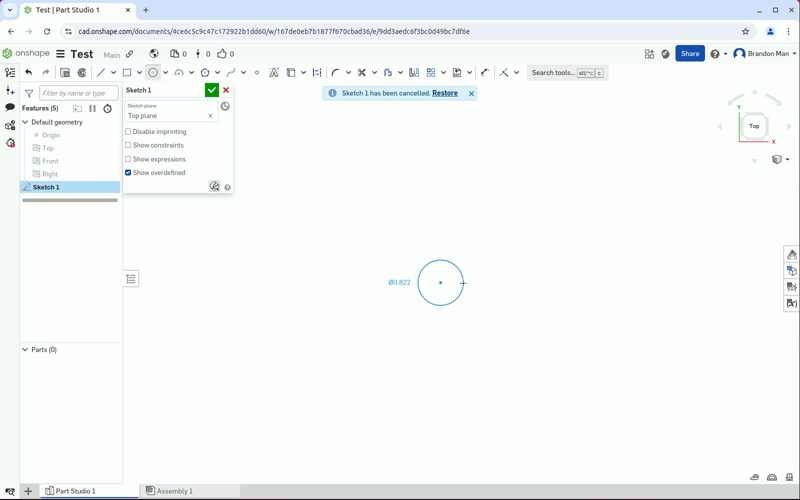
click(463, 282)
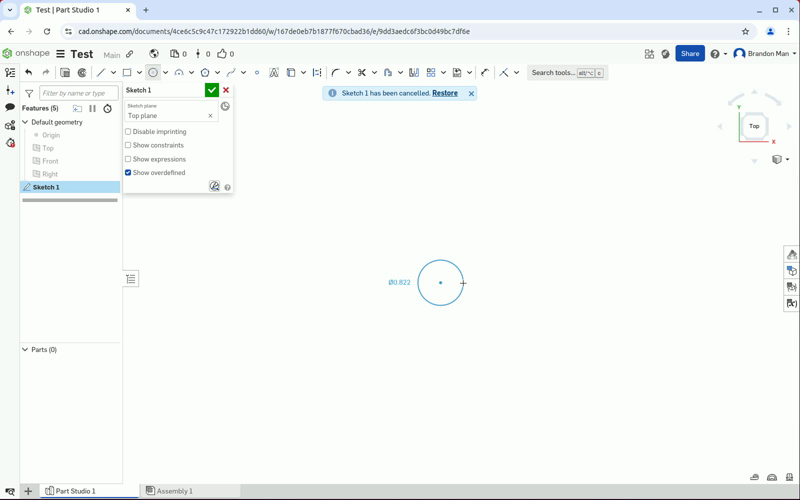
scroll(-6)
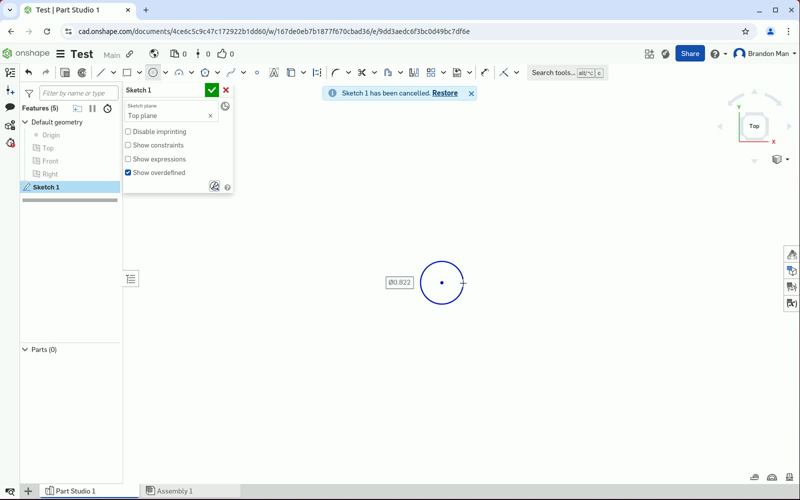
scroll(-6)
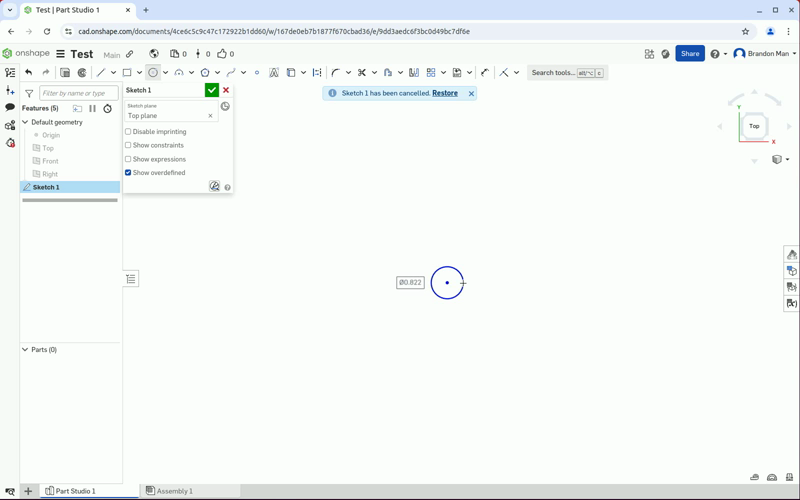
scroll(-6)
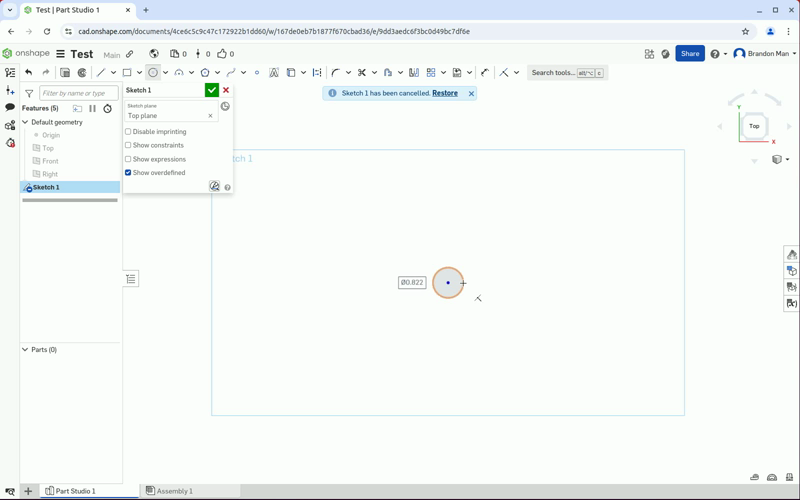
scroll(-6)
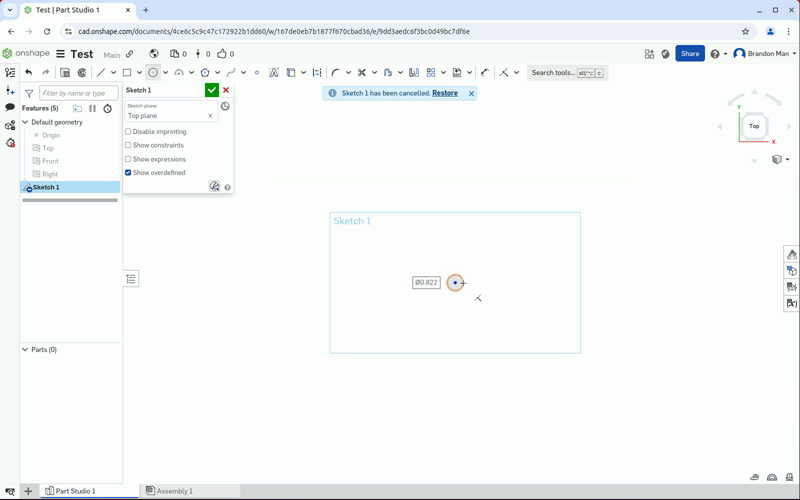
scroll(-6)
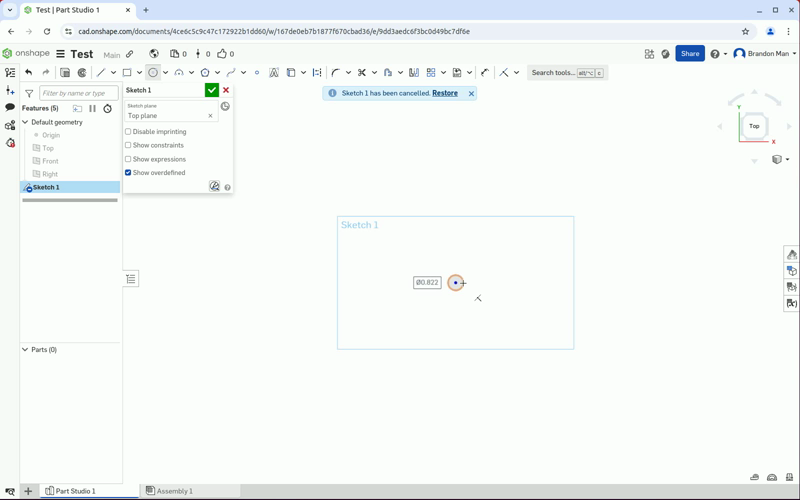
scroll(-6)
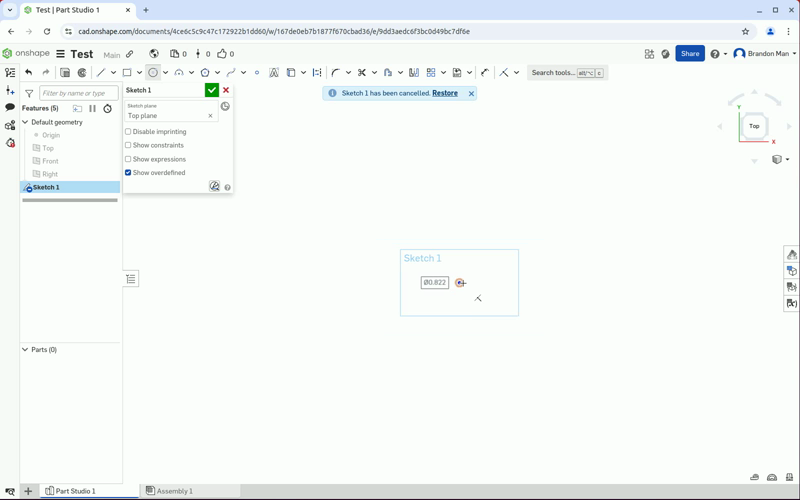
scroll(-6)
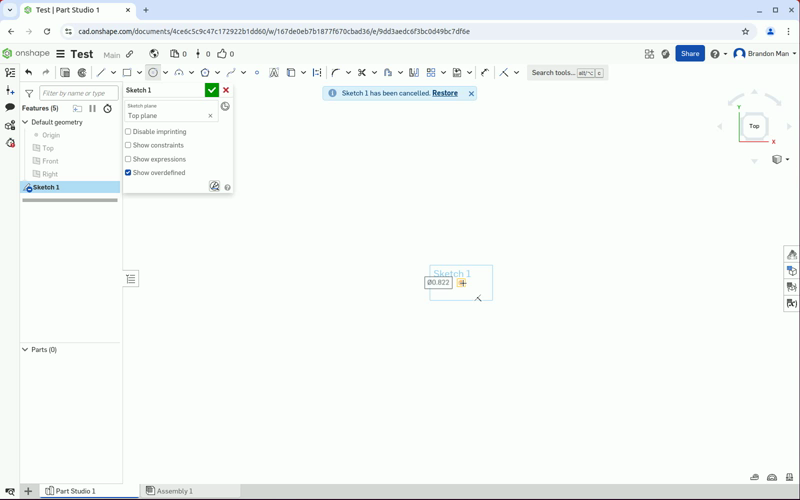
key(esc)
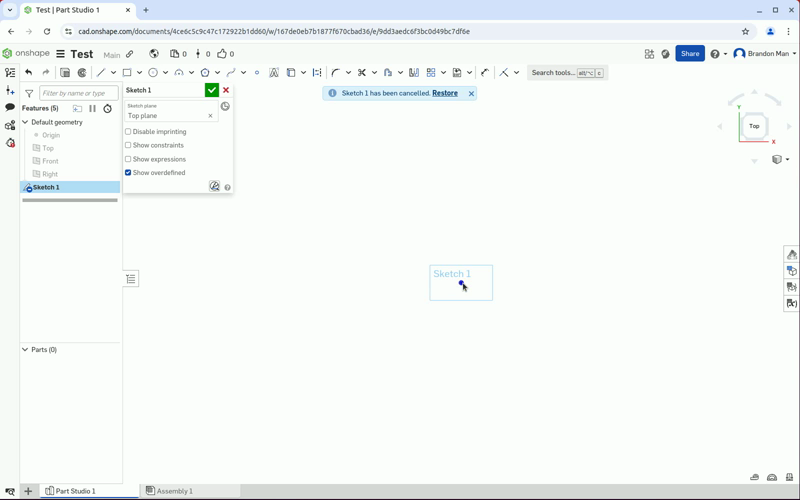
mouse_move(462, 282)
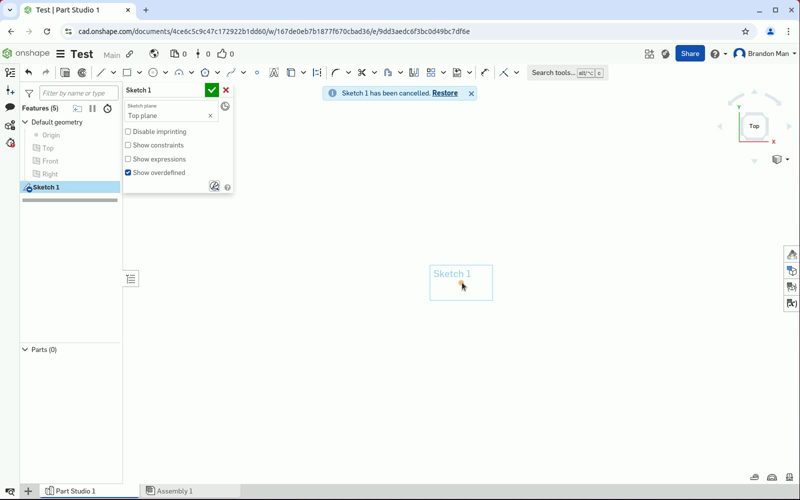
scroll(6)
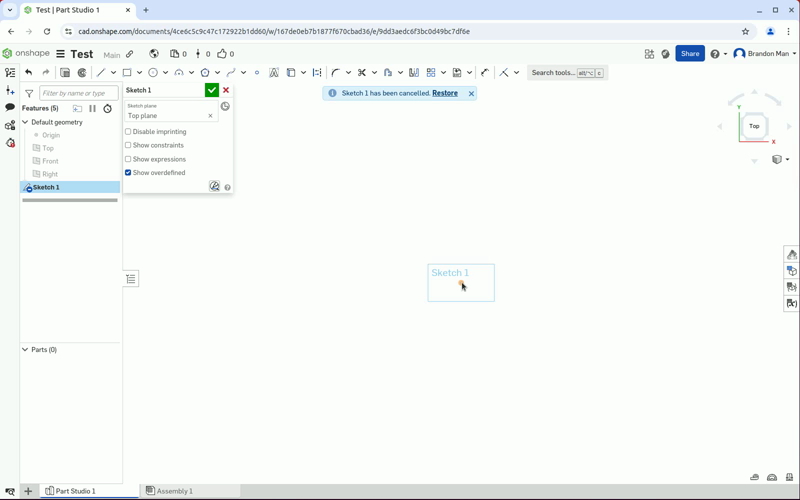
scroll(6)
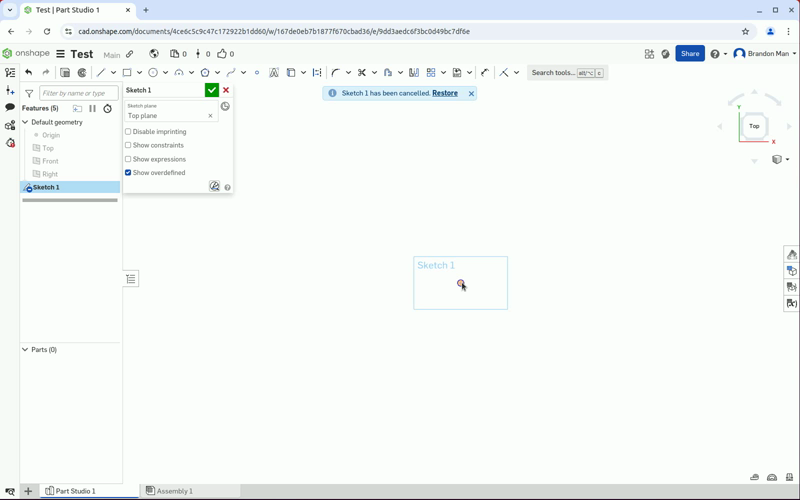
scroll(6)
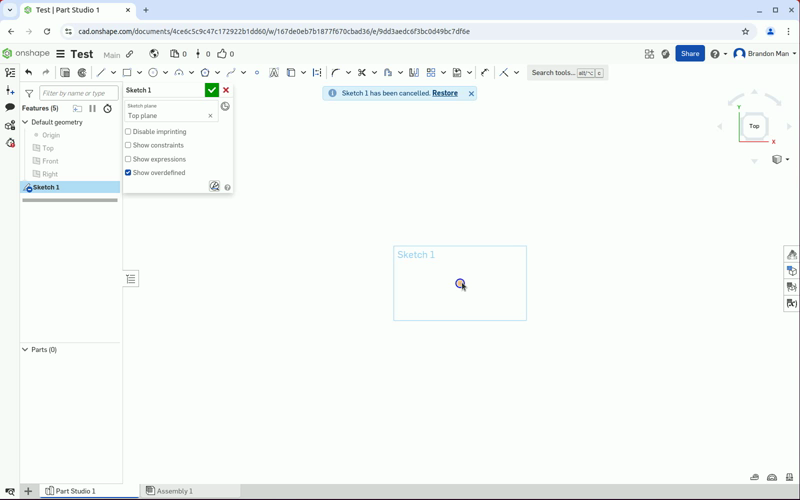
scroll(6)
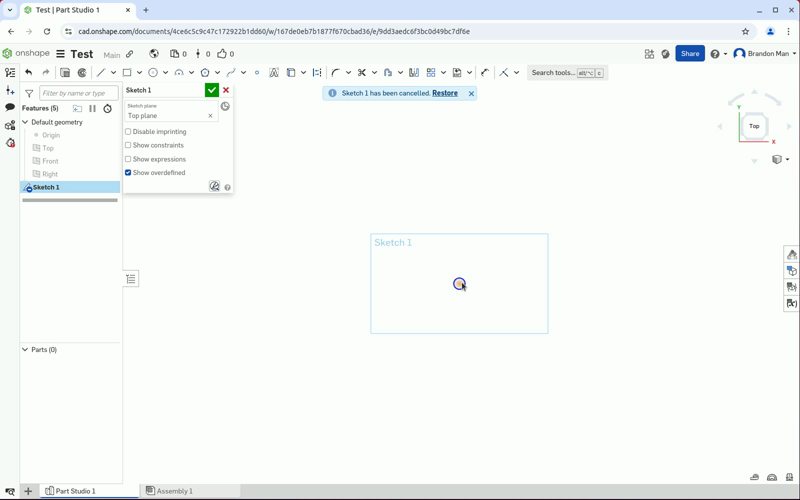
scroll(6)
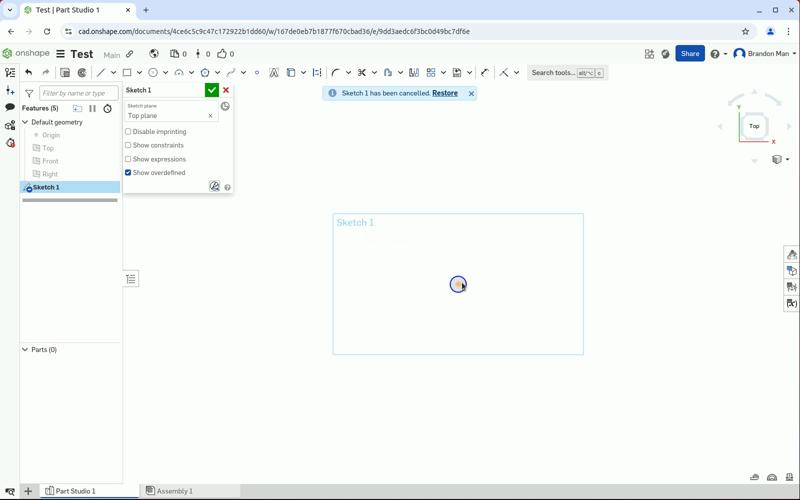
scroll(6)
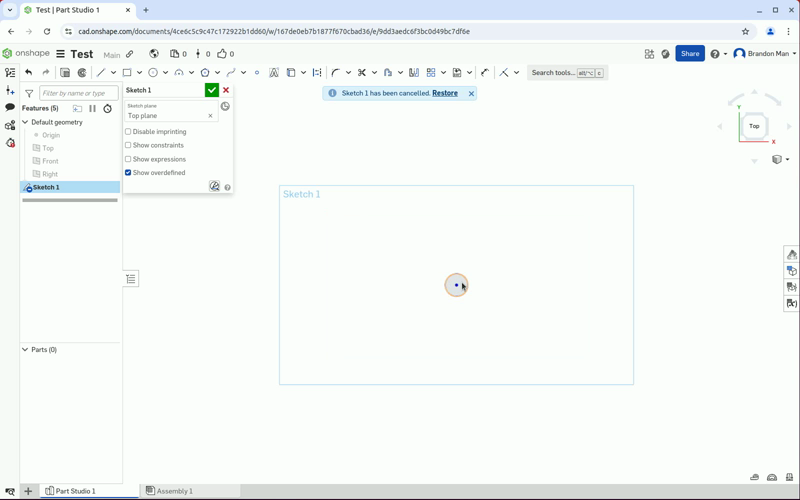
scroll(6)
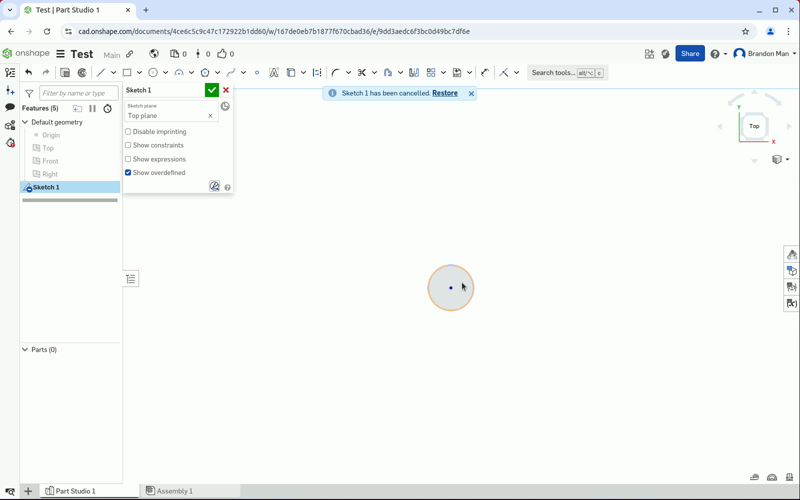
click(462, 282)
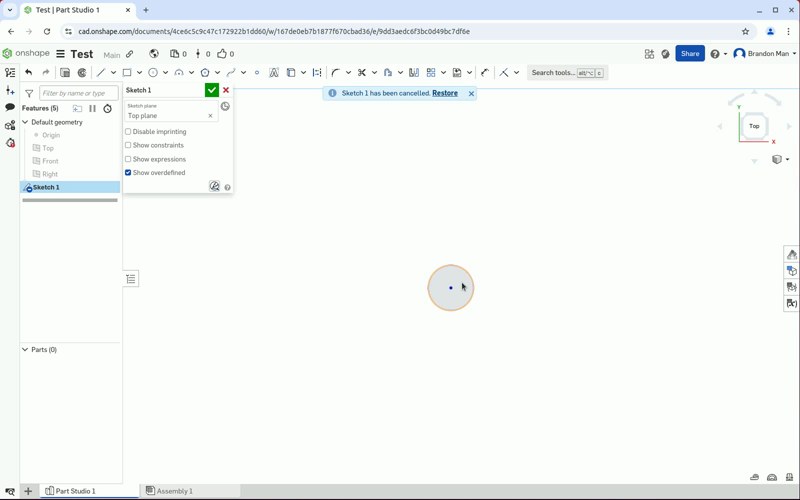
scroll(-6)
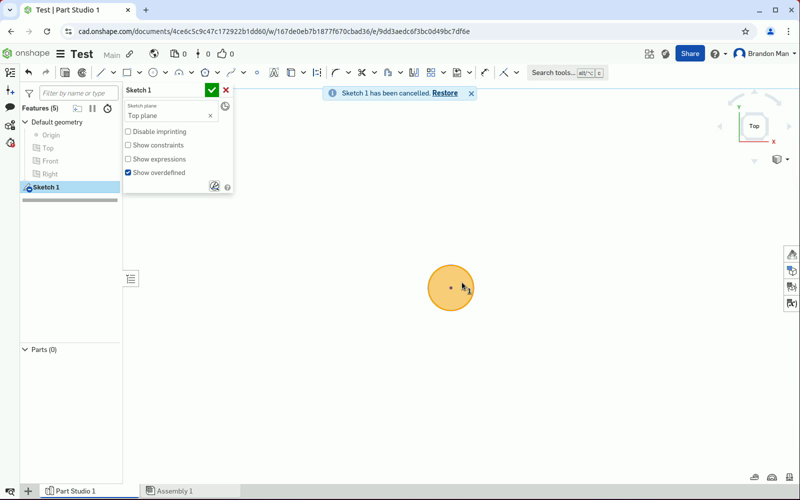
scroll(-6)
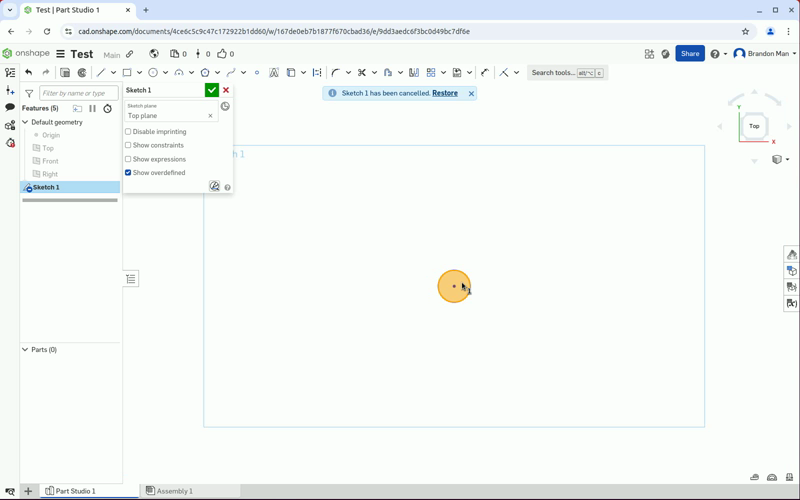
scroll(-6)
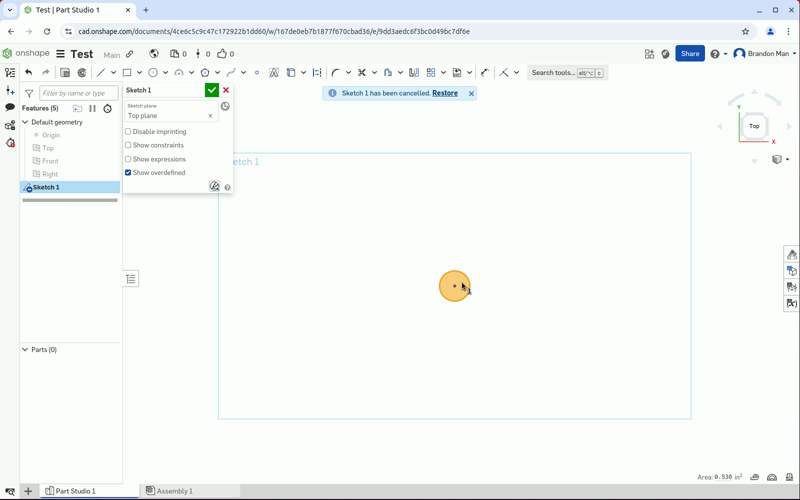
scroll(-6)
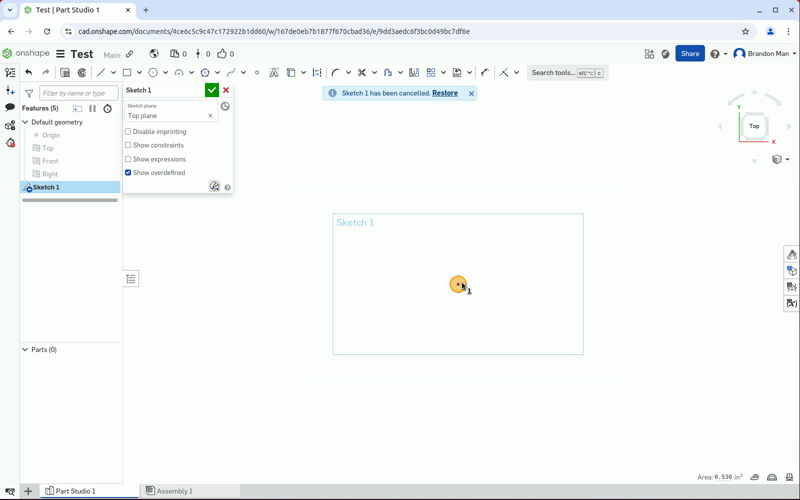
scroll(-6)
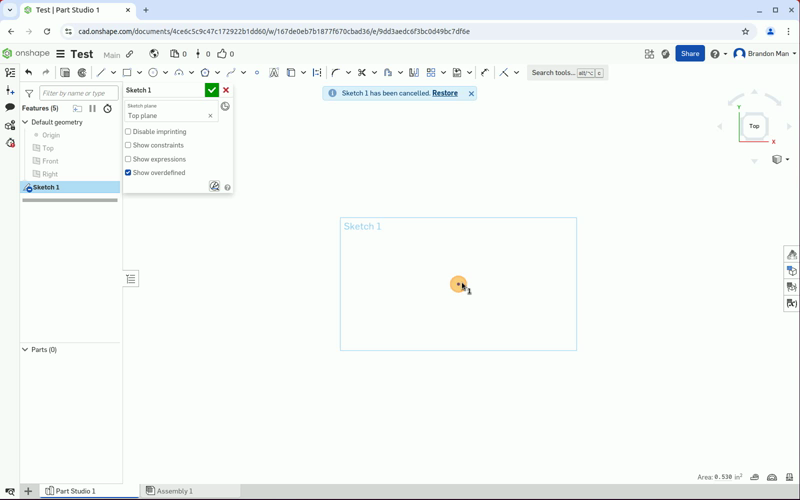
scroll(-6)
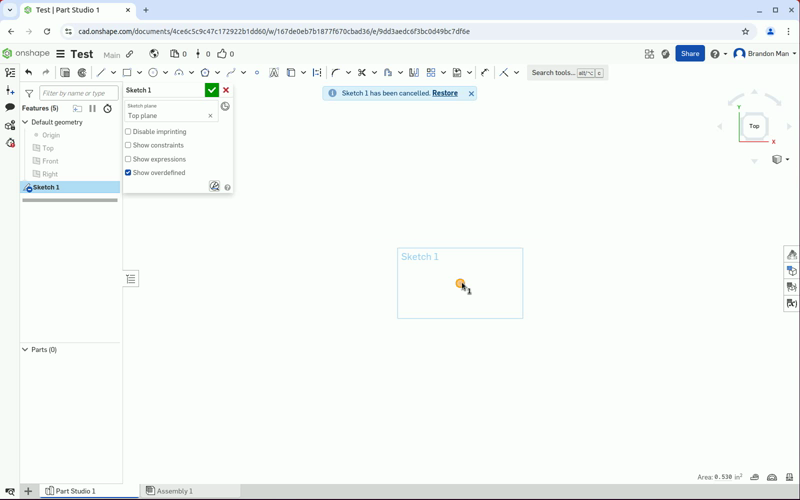
scroll(-6)
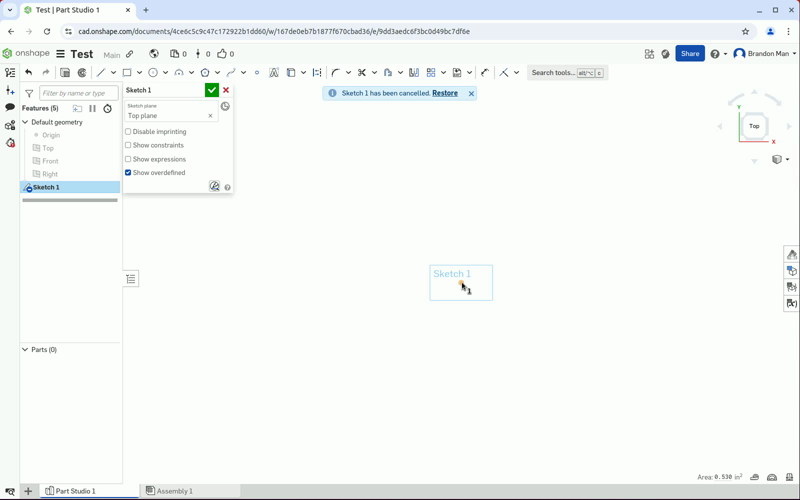
mouse_move(73, 352)
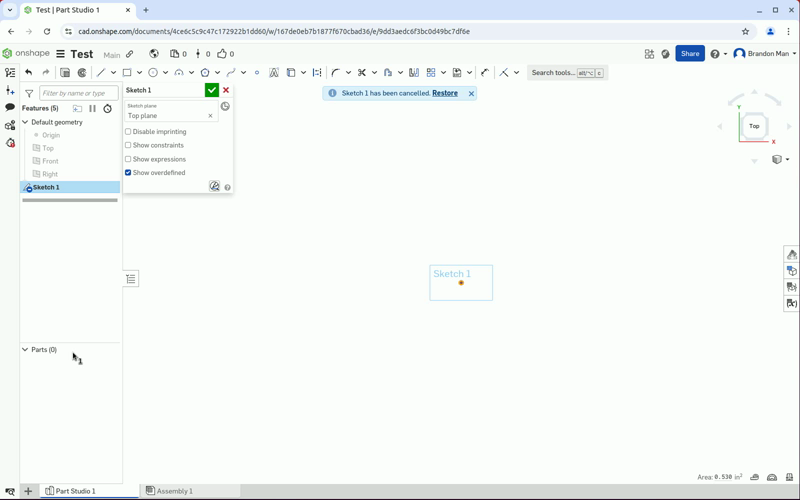
key(shift+y)
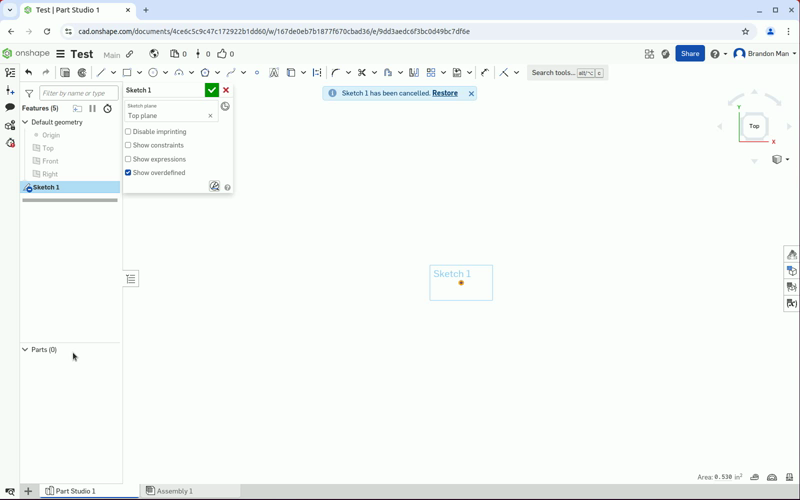
key(shift+e)
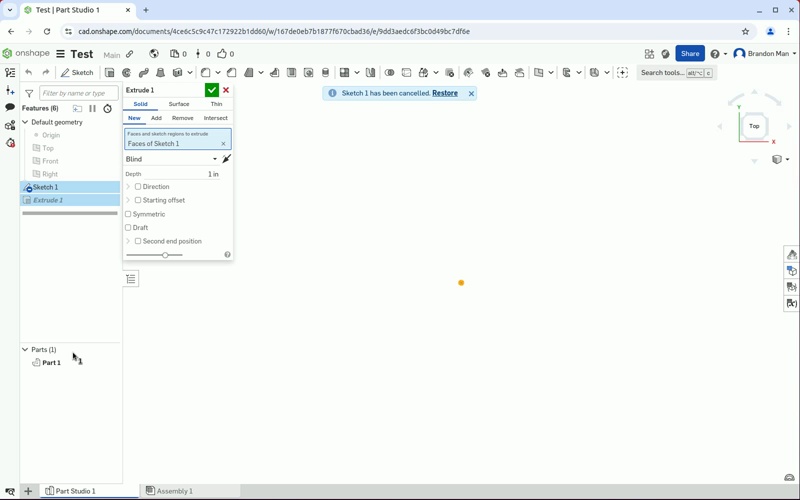
mouse_move(143, 106)
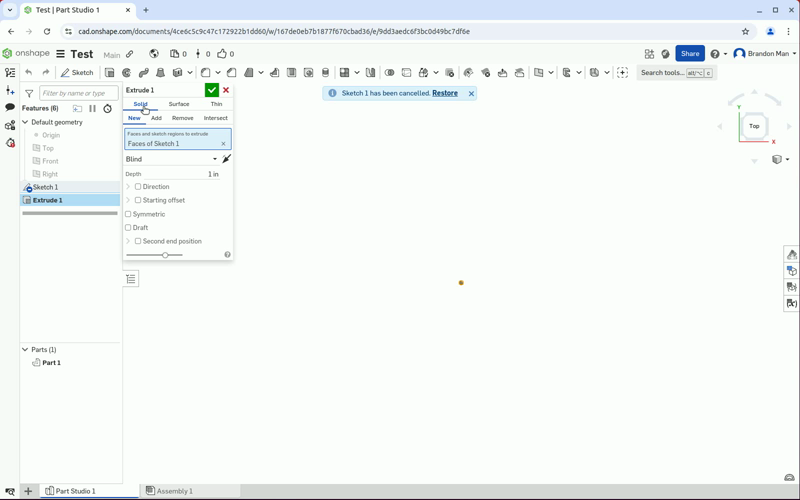
click(143, 106)
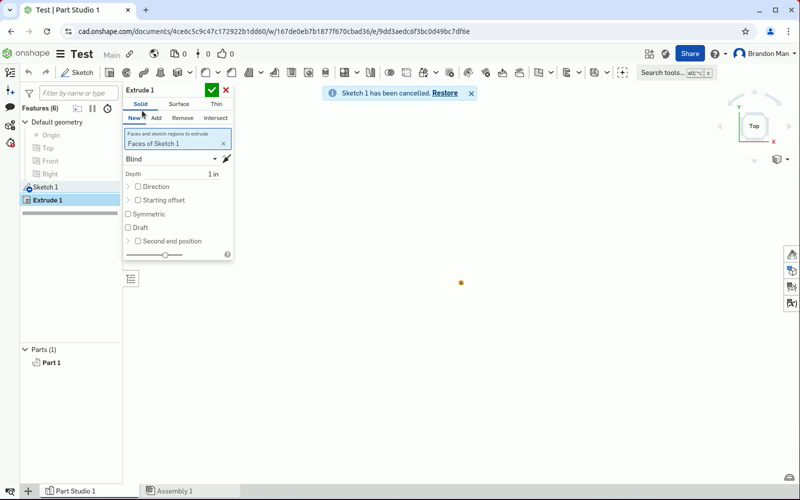
mouse_move(137, 120)
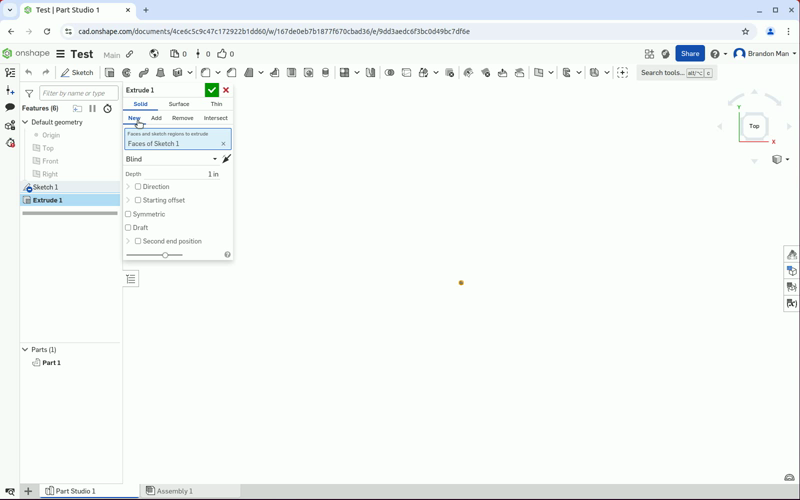
click(137, 120)
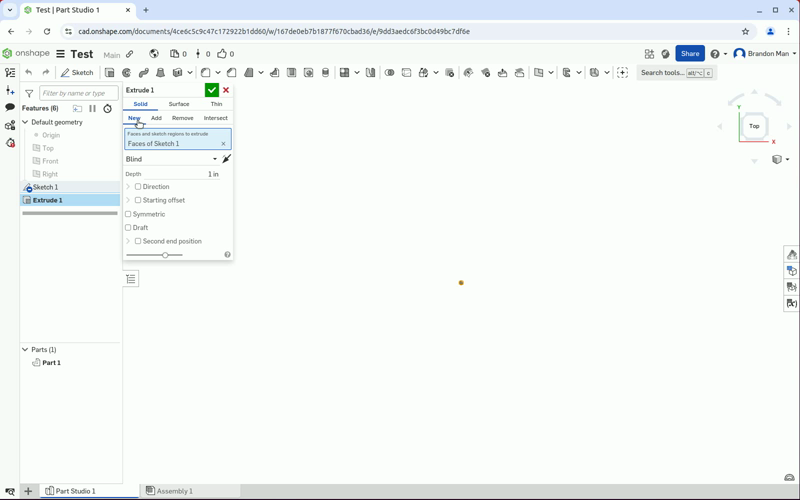
key(tab, 4)
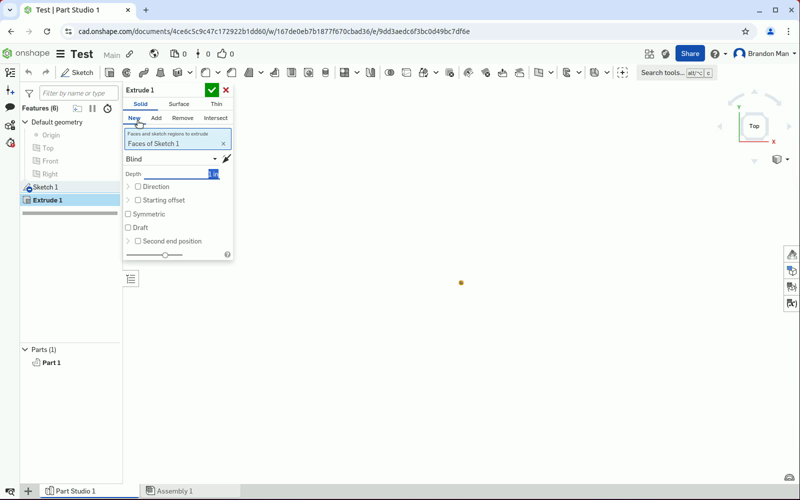
text(11.554)
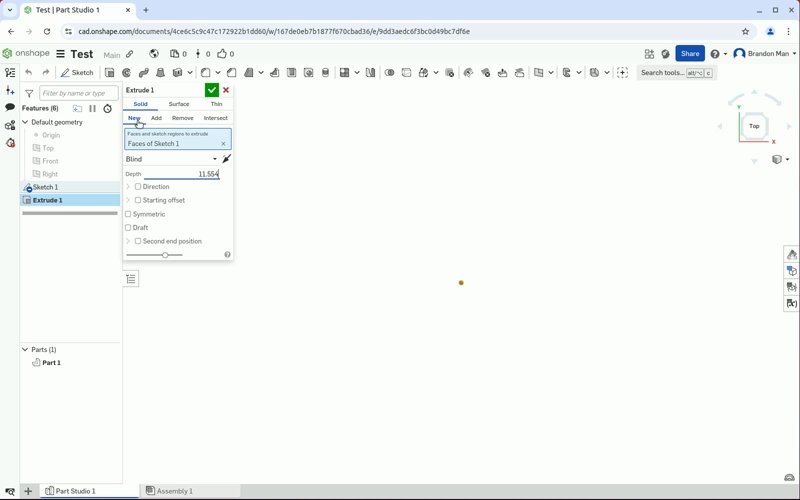
key(enter)
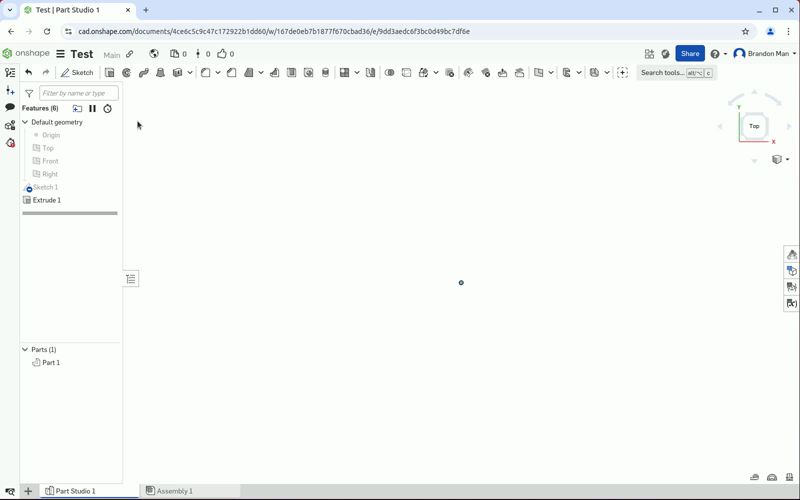
key(shift+h)
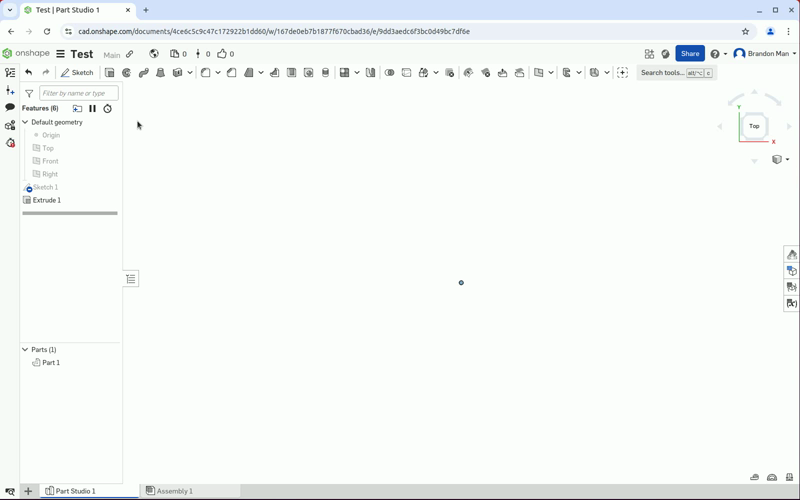
key(shift+h)
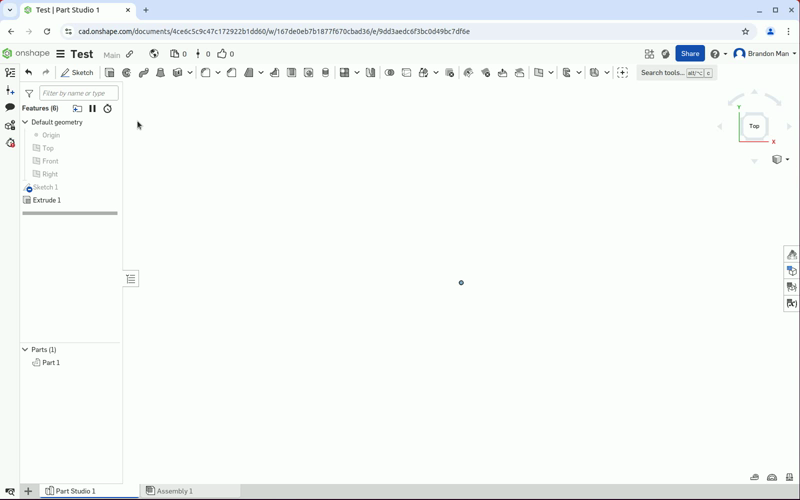
mouse_move(73, 189)
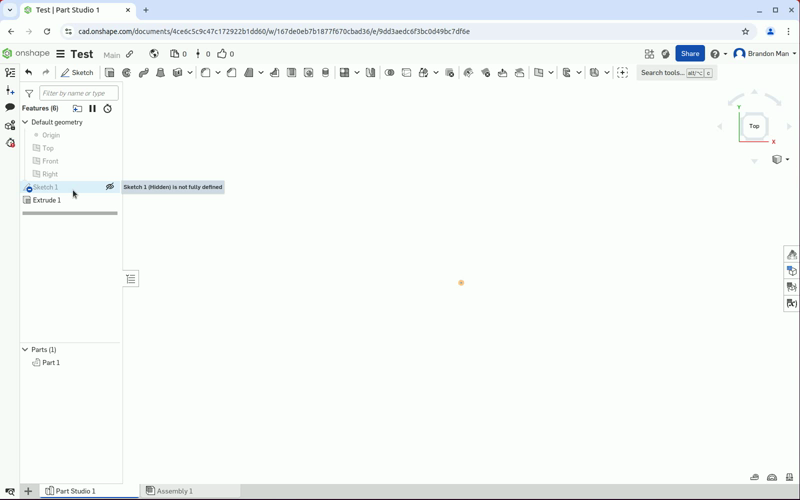
click(73, 189)
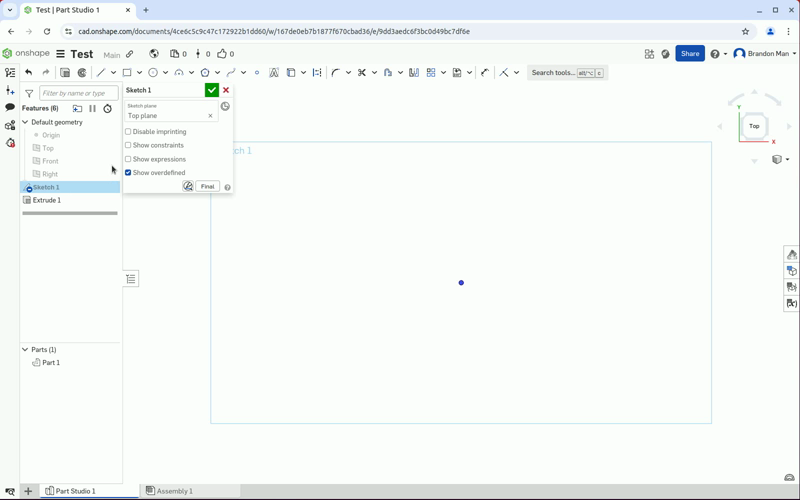
mouse_move(229, 92)
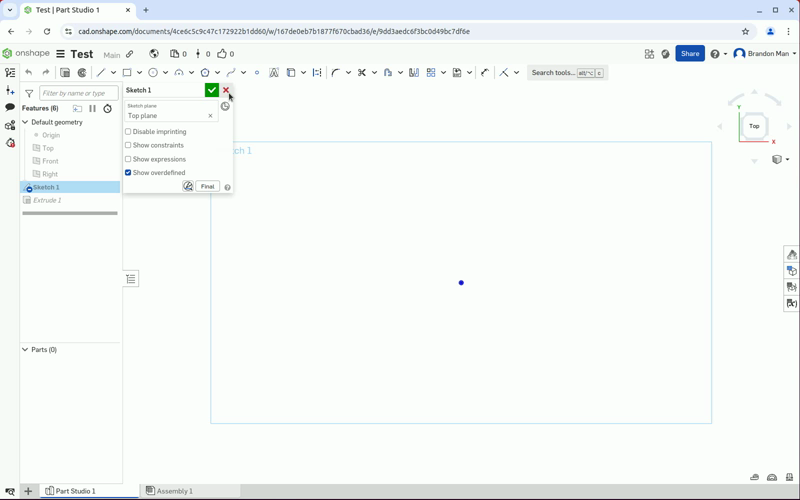
click(229, 92)
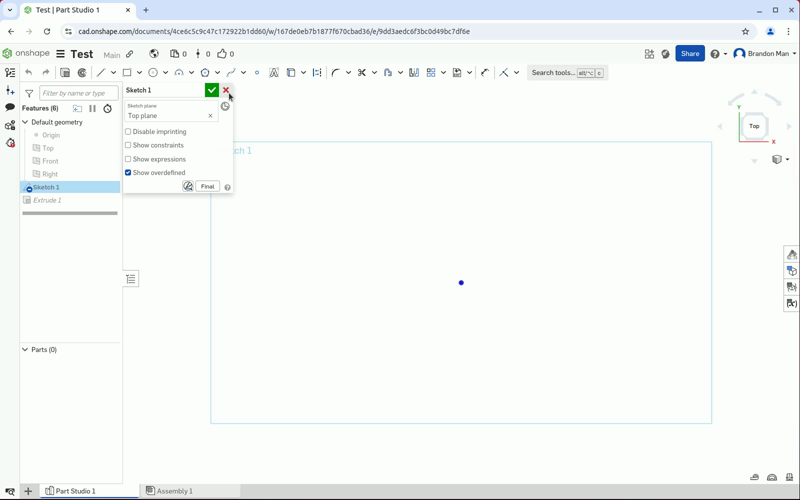
key(shift+s)
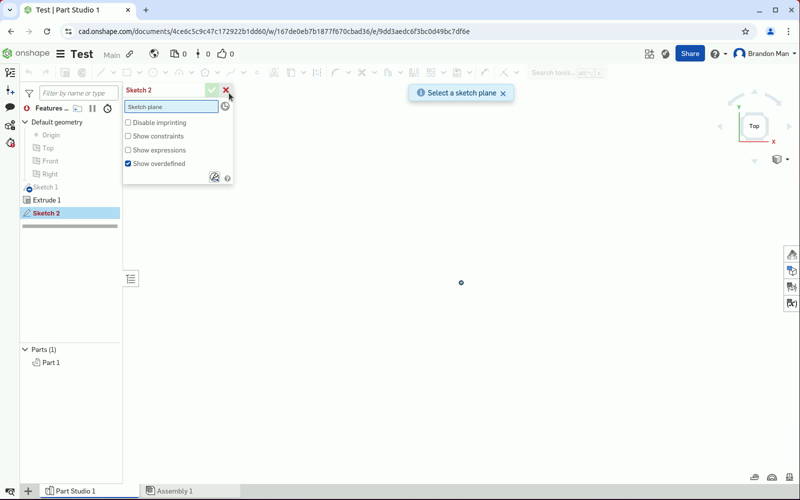
mouse_move(73, 150)
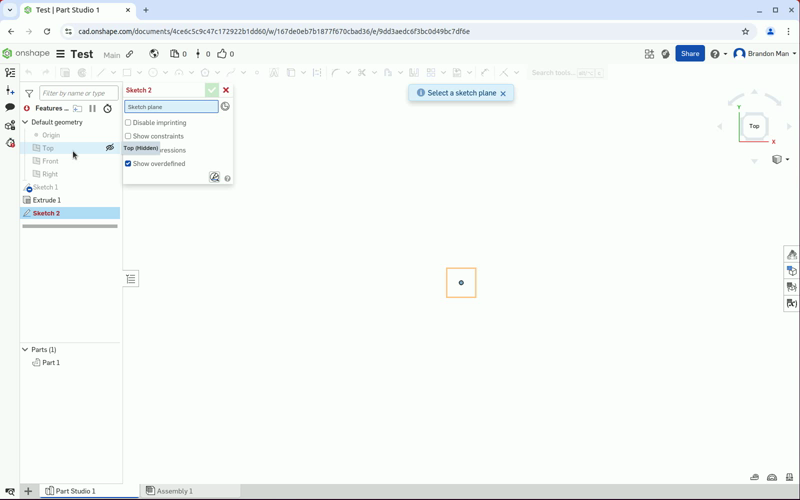
click(73, 150)
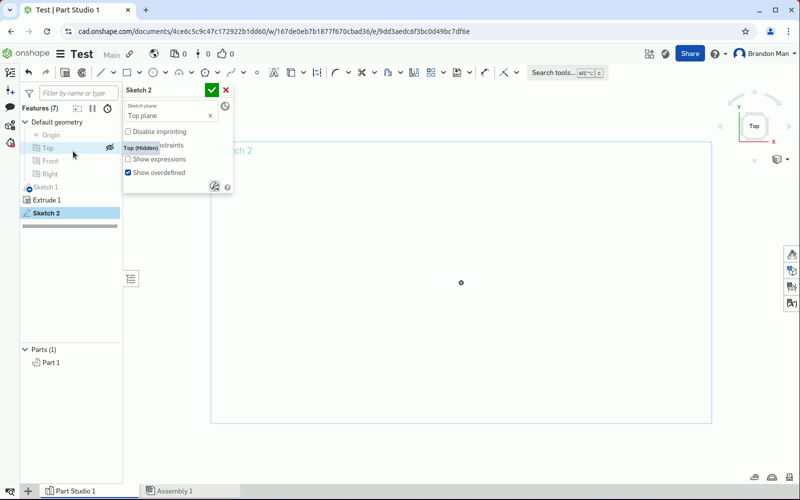
mouse_move(73, 352)
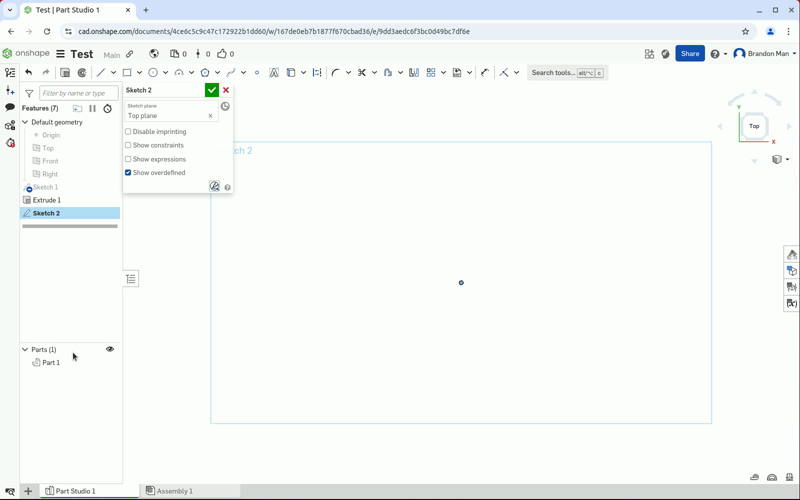
key(y)
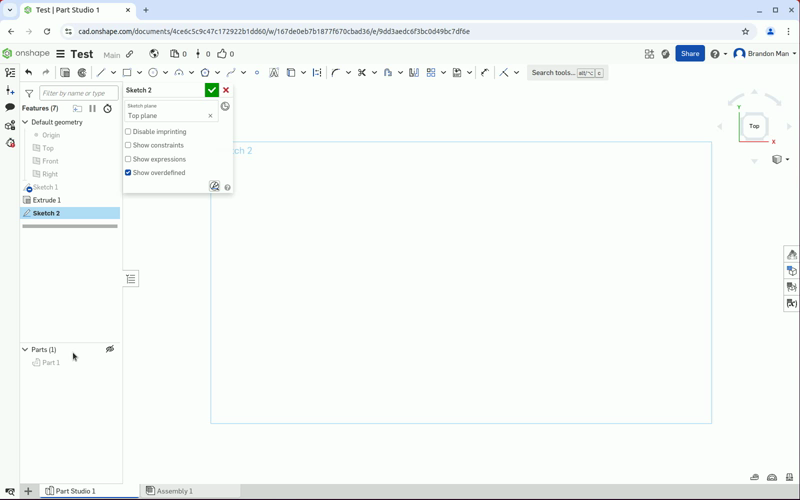
key(c)
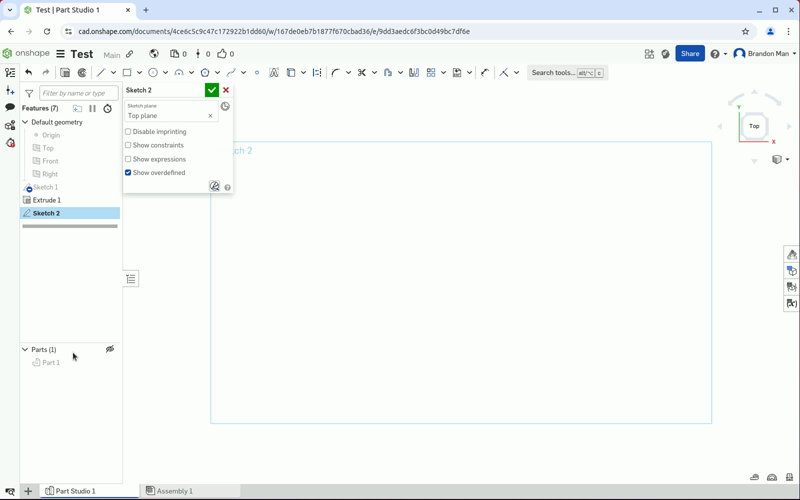
key_down(shift)
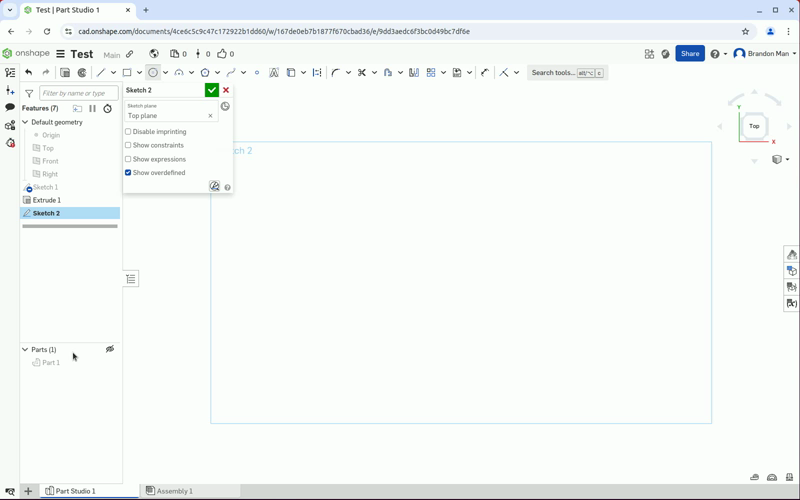
mouse_move(465, 282)
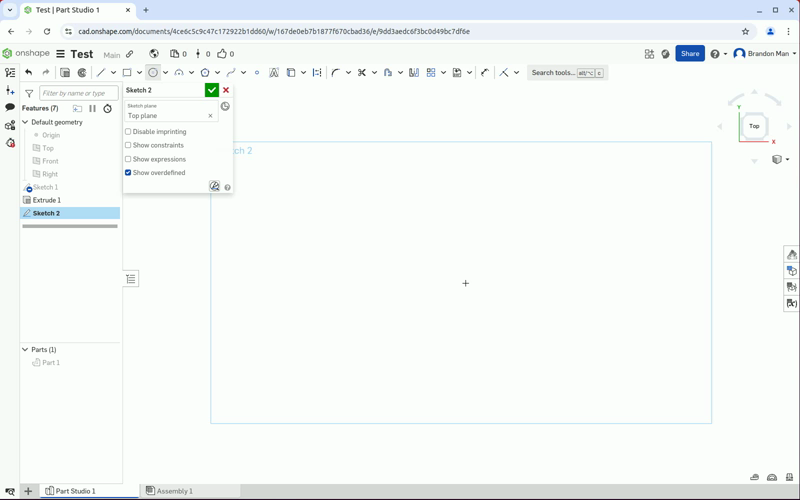
click(465, 282)
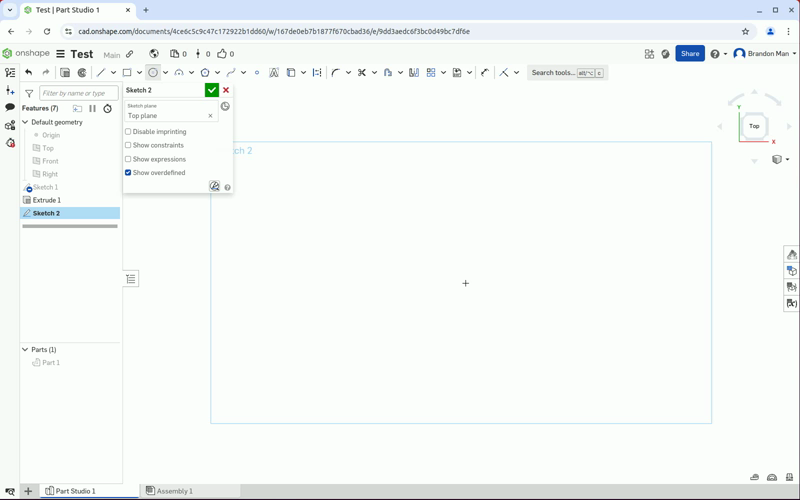
key_up(shift)
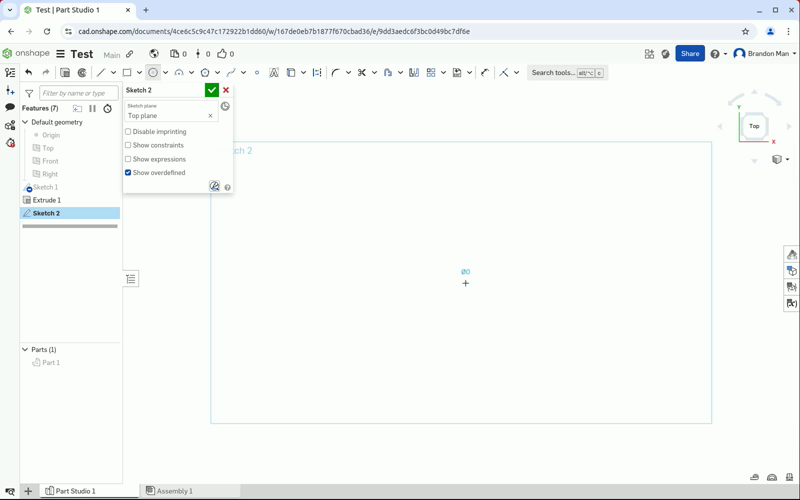
mouse_move(467, 282)
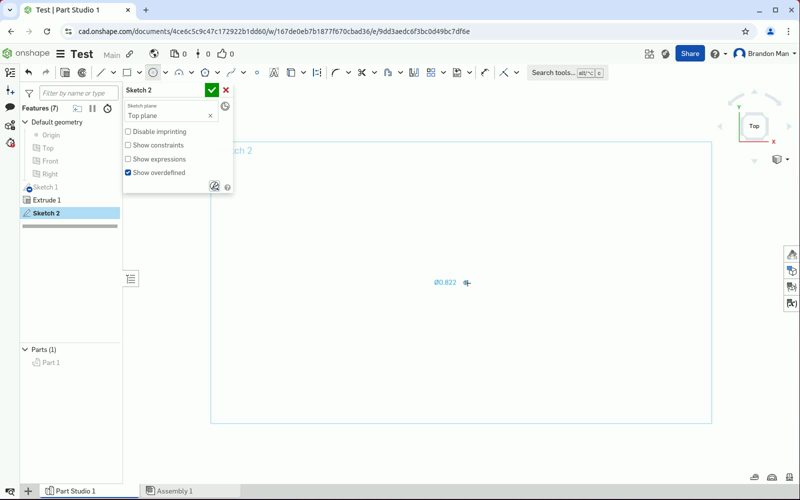
scroll(6)
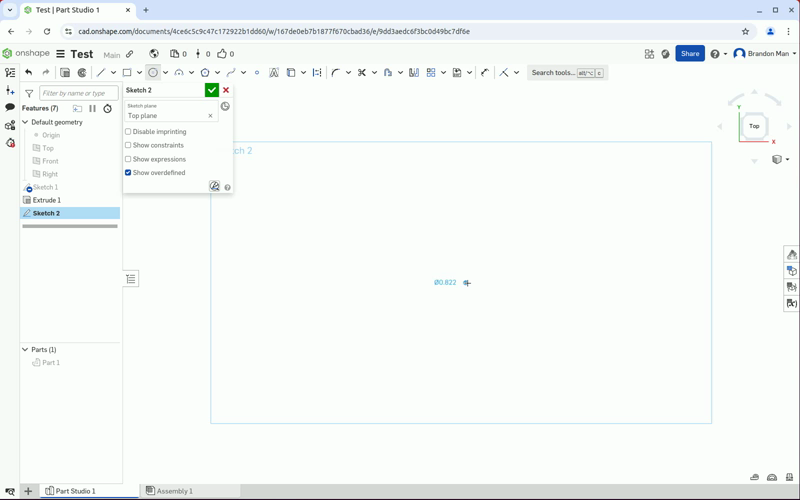
scroll(6)
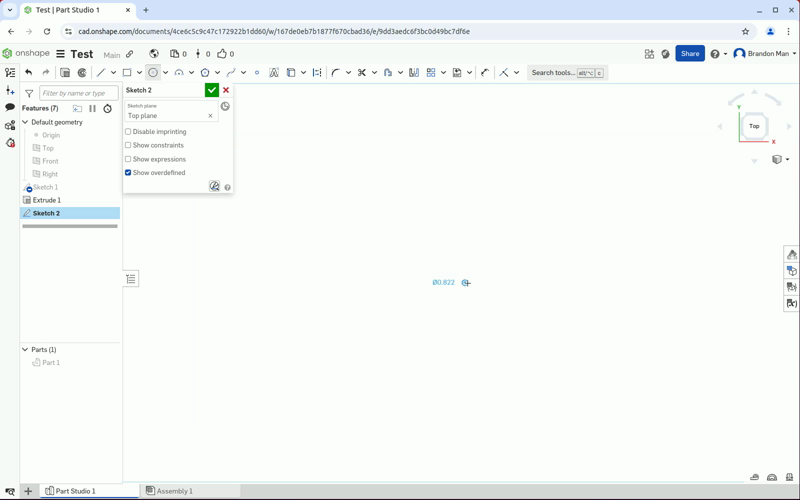
scroll(6)
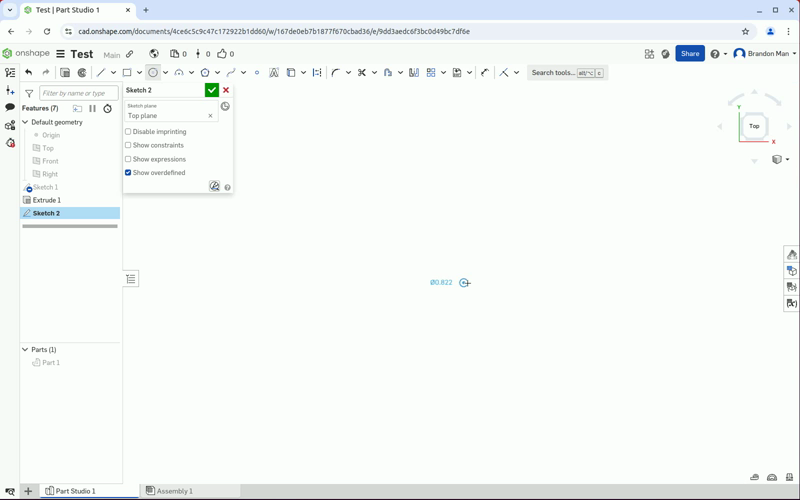
scroll(6)
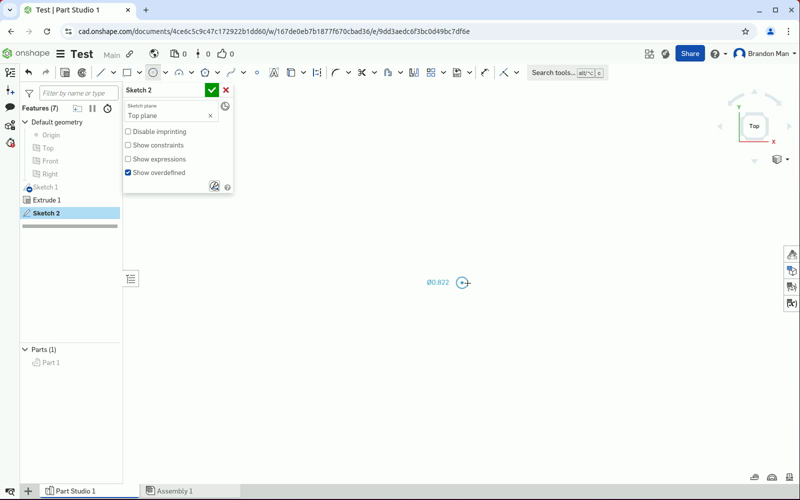
scroll(6)
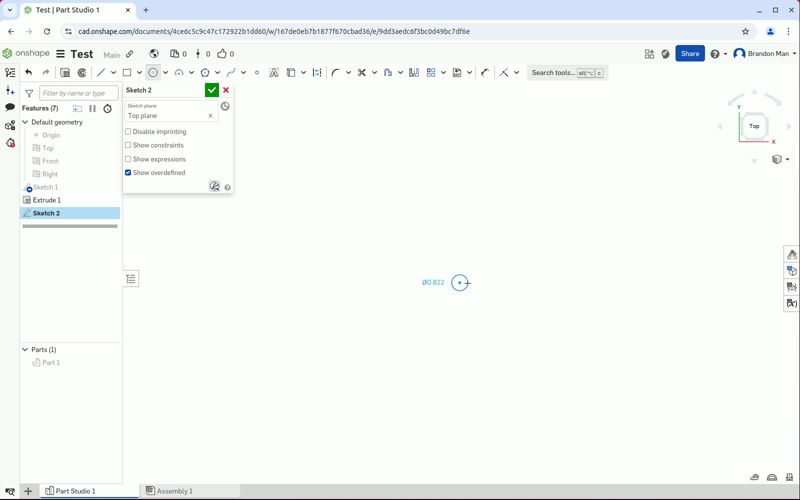
scroll(6)
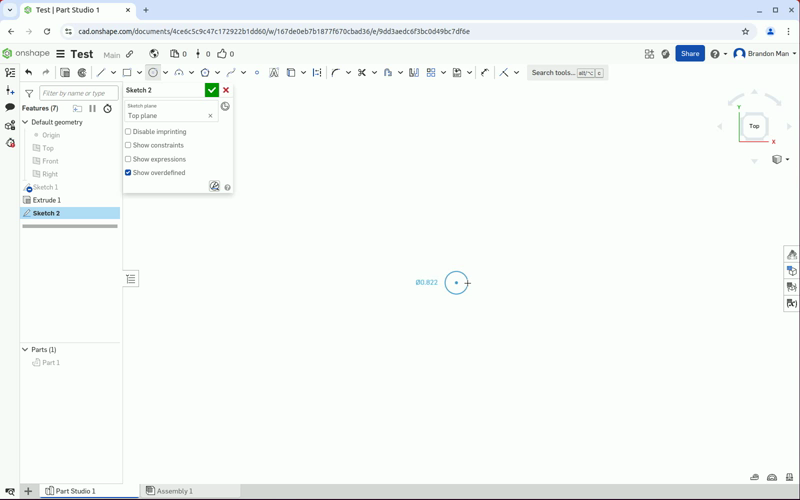
scroll(6)
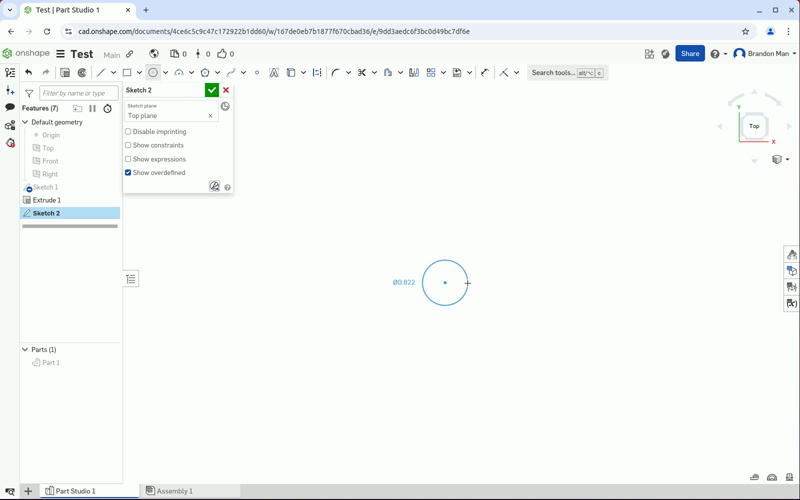
click(467, 282)
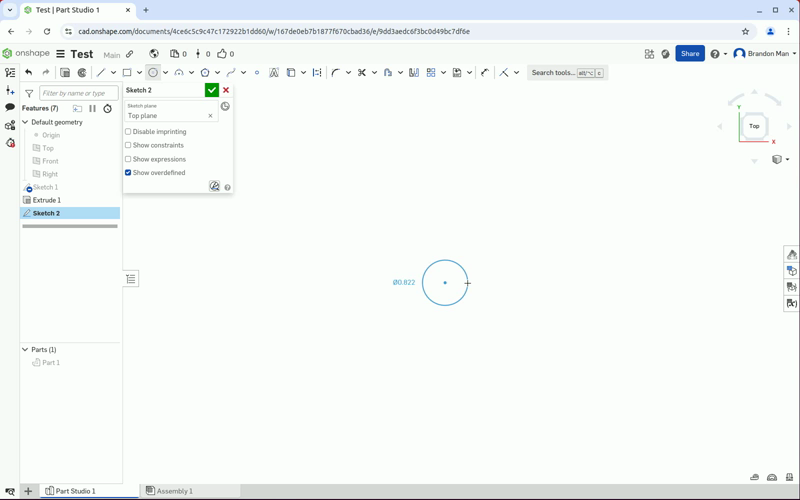
scroll(-6)
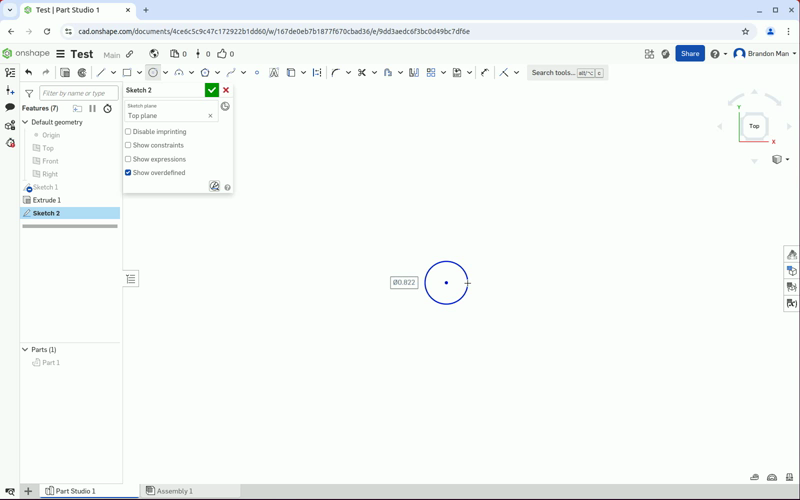
scroll(-6)
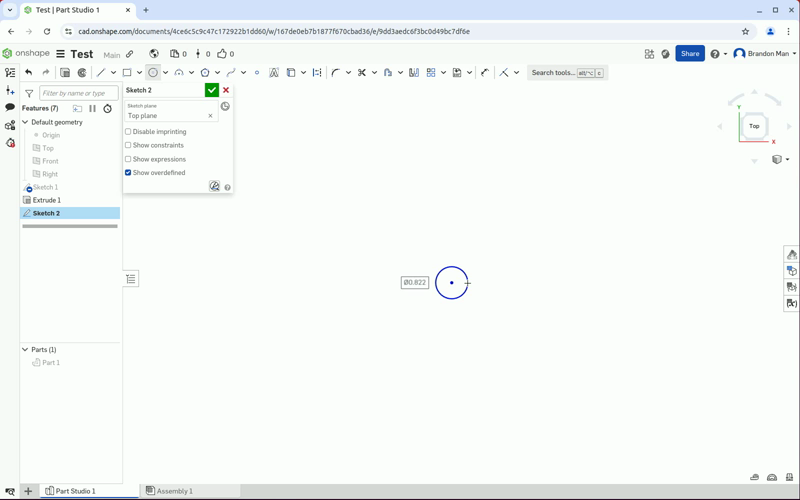
scroll(-6)
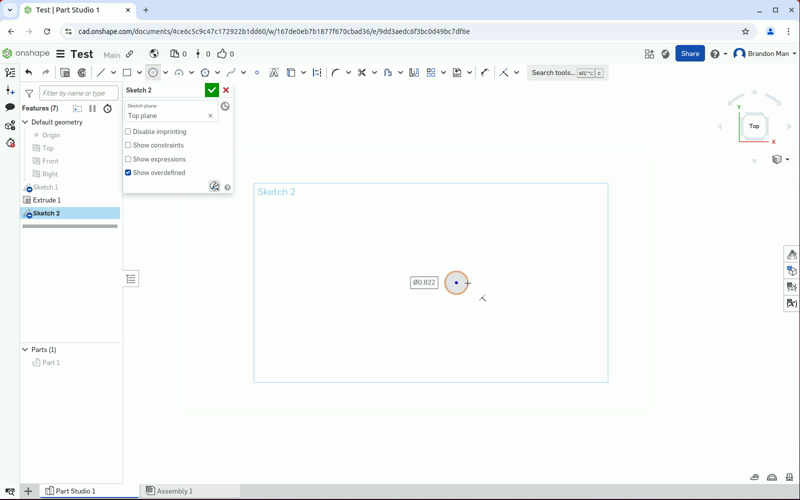
scroll(-6)
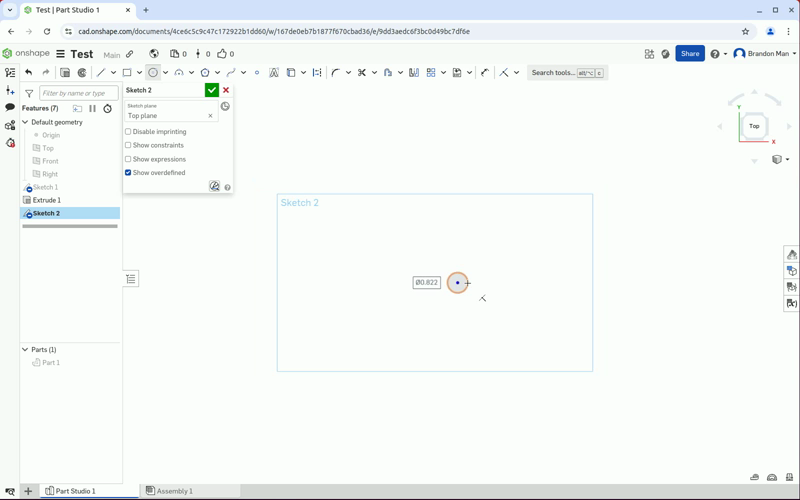
scroll(-6)
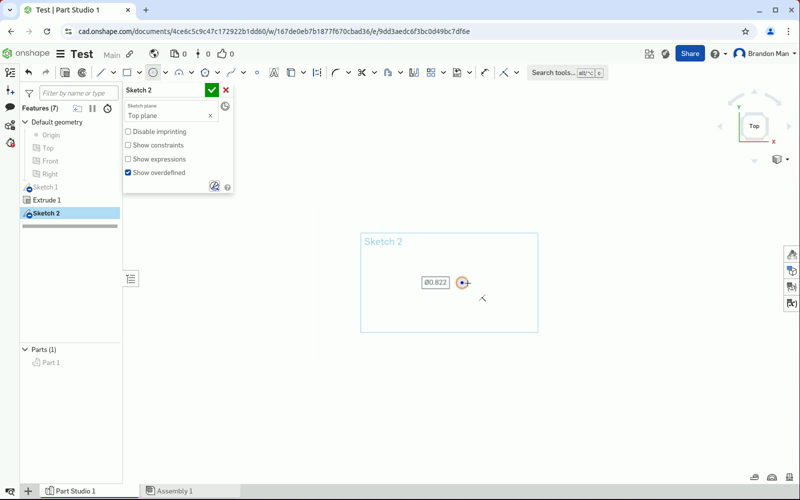
scroll(-6)
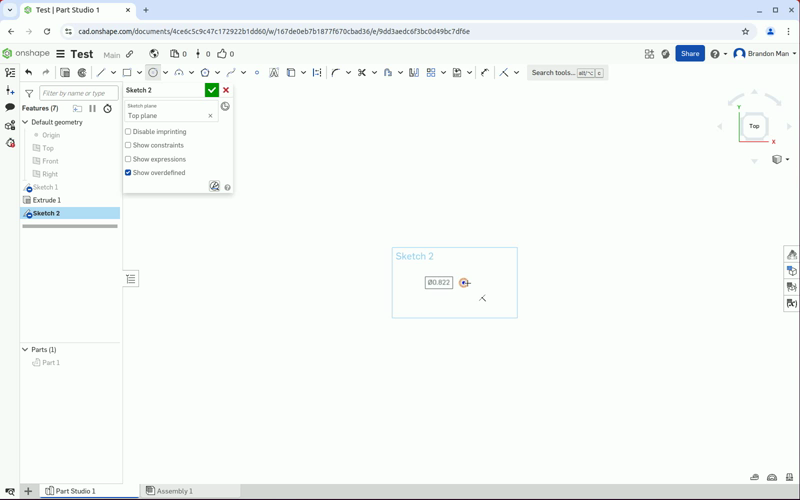
scroll(-6)
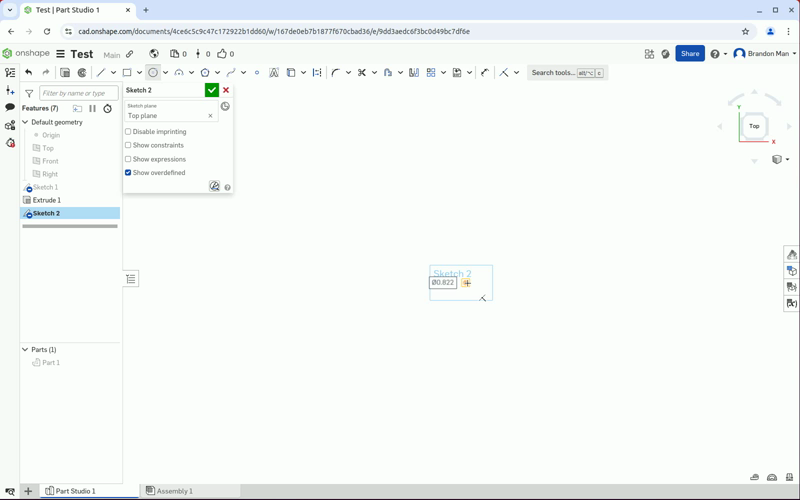
key(esc)
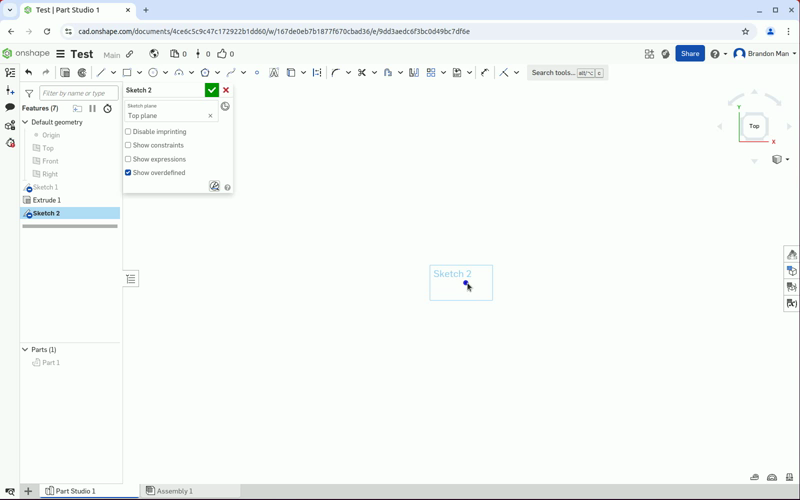
mouse_move(465, 284)
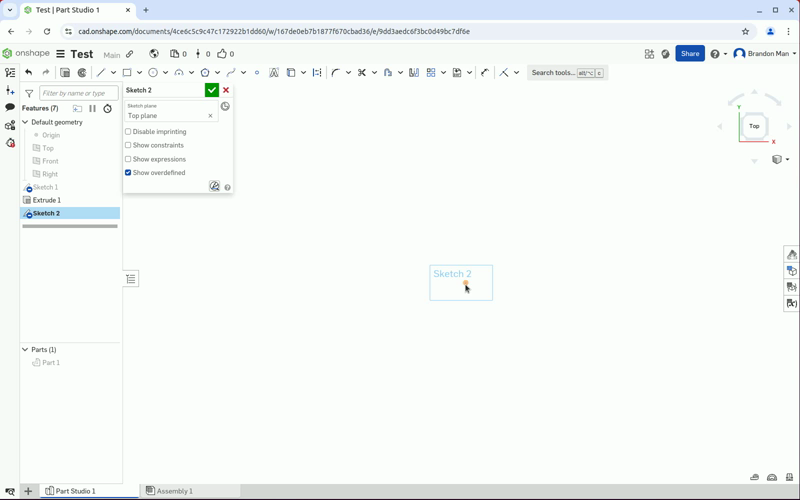
scroll(6)
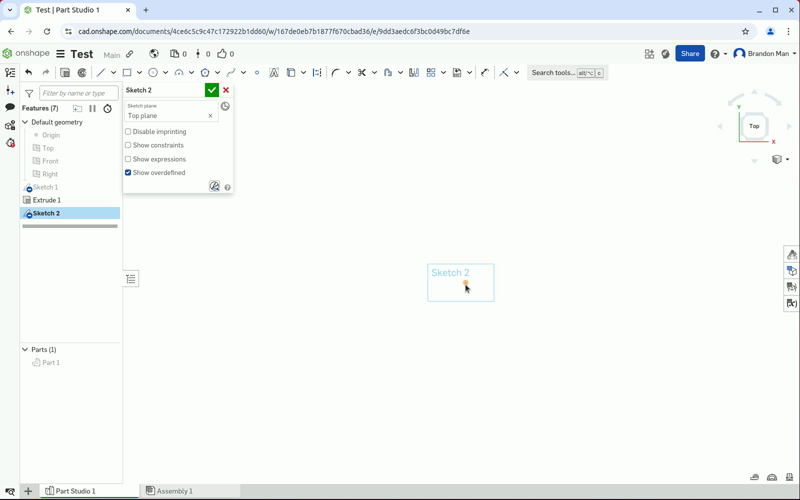
scroll(6)
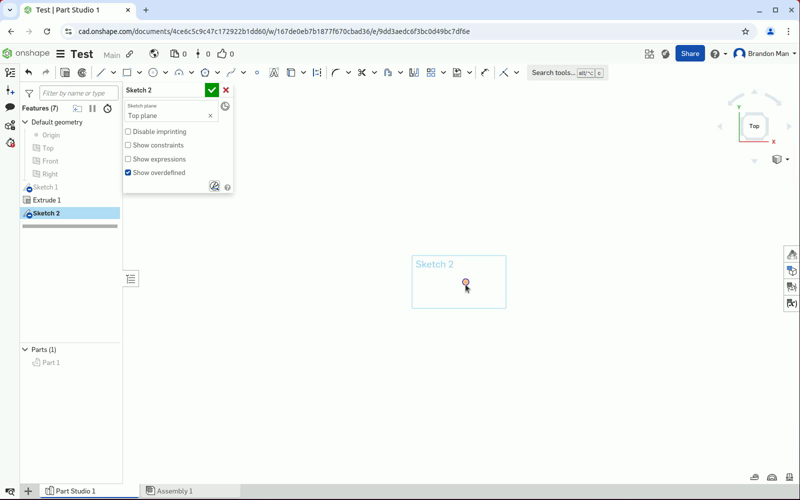
scroll(6)
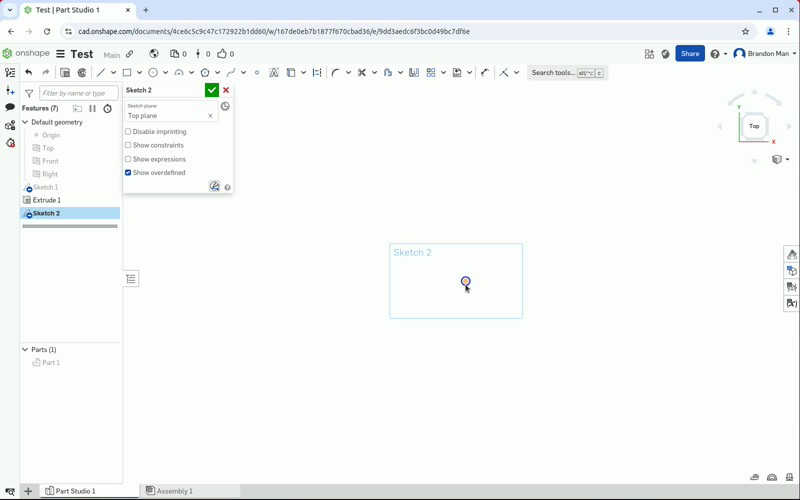
scroll(6)
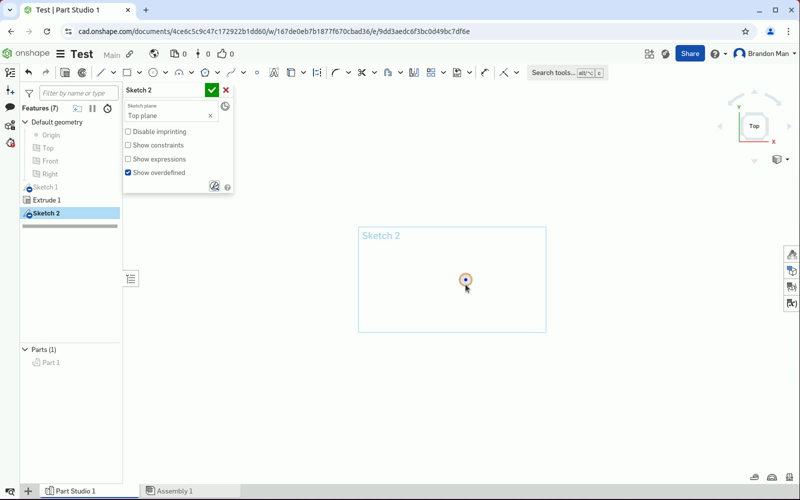
scroll(6)
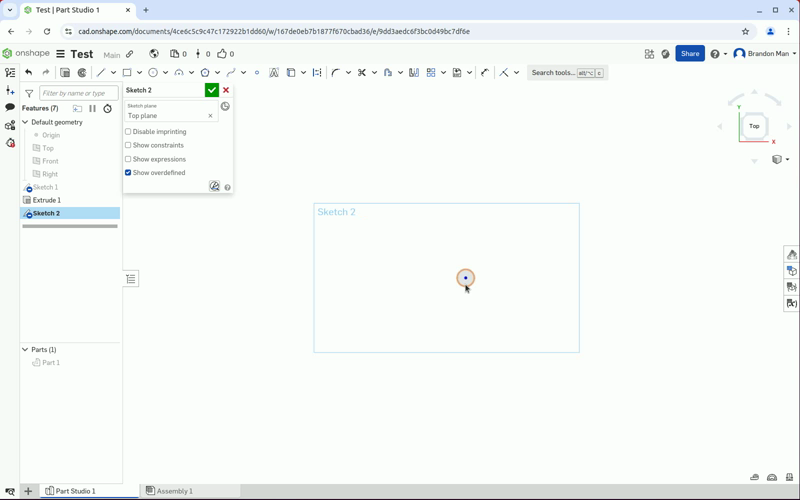
scroll(6)
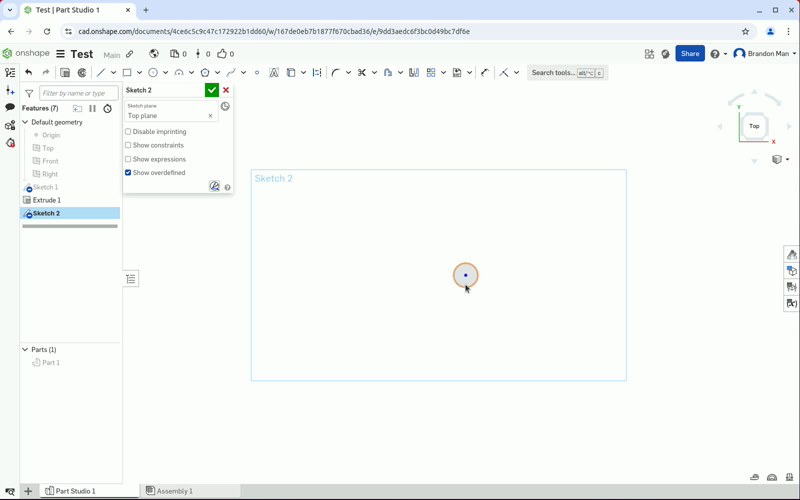
scroll(6)
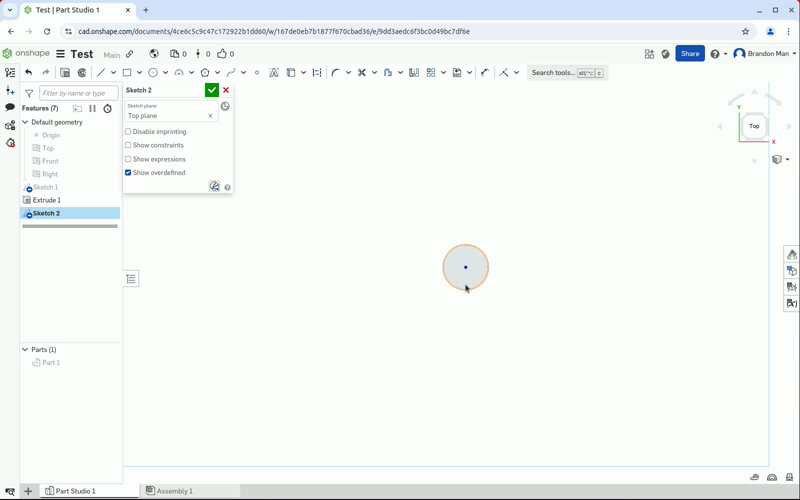
click(465, 284)
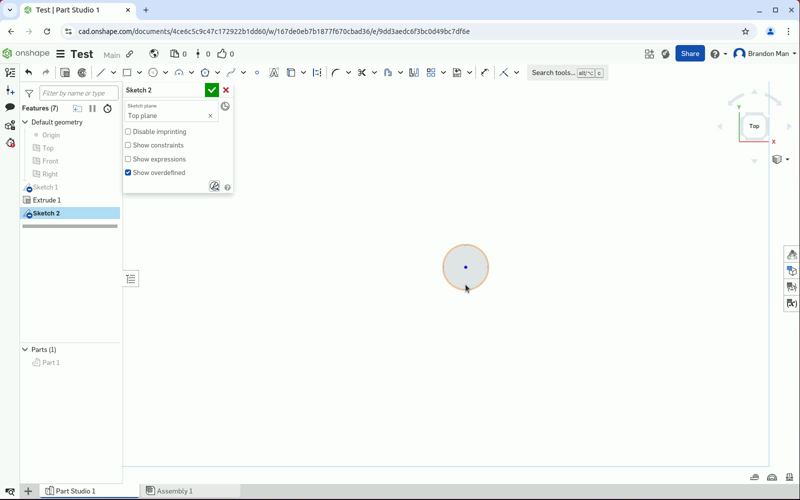
scroll(-6)
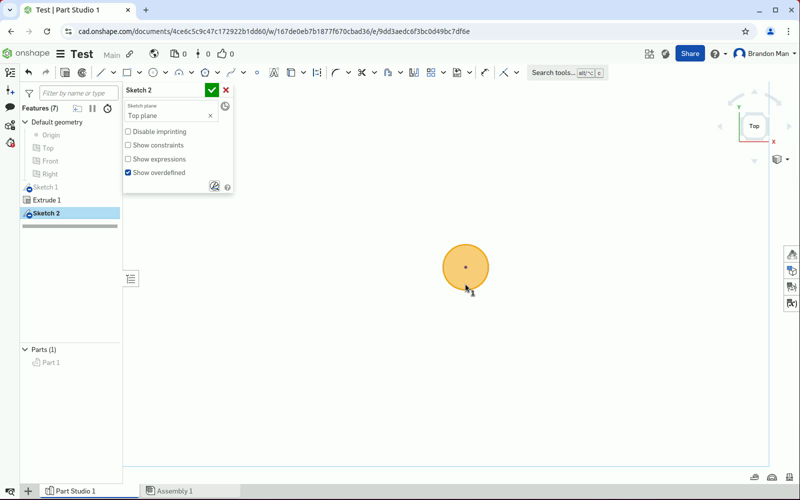
scroll(-6)
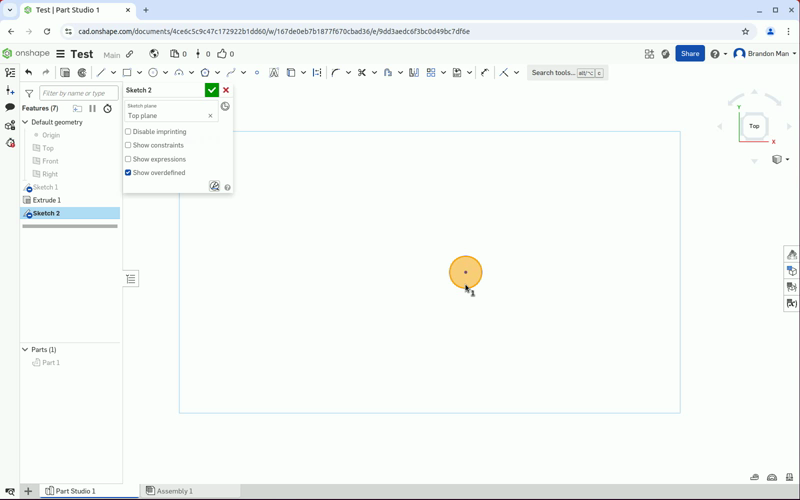
scroll(-6)
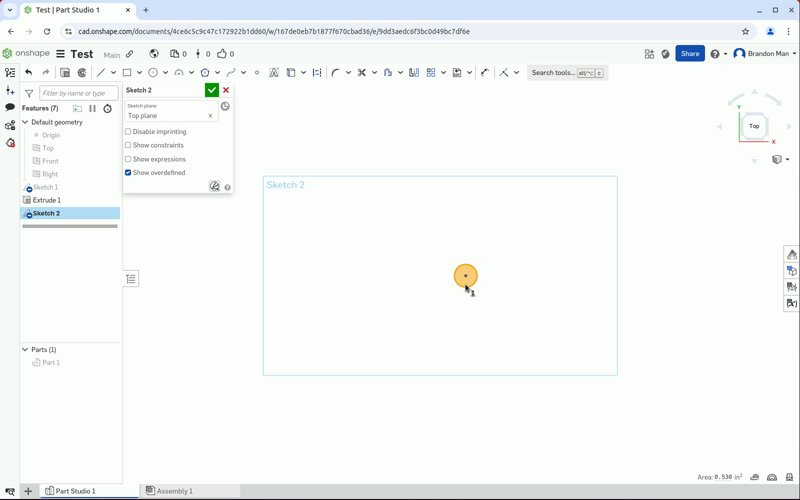
scroll(-6)
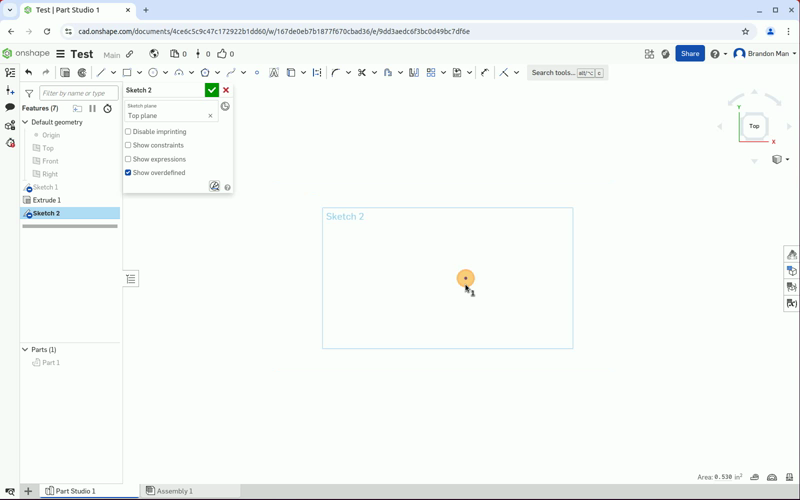
scroll(-6)
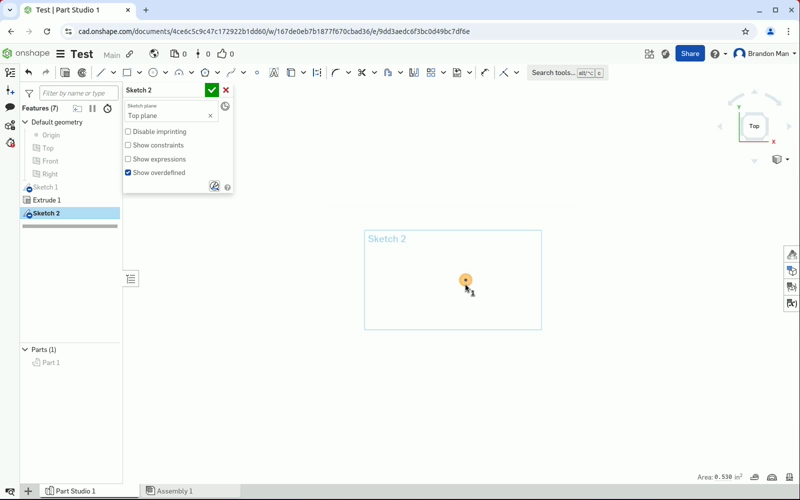
scroll(-6)
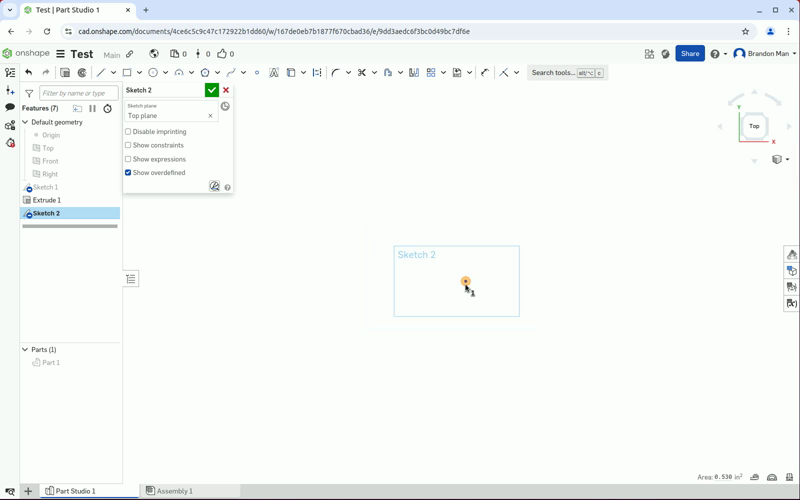
scroll(-6)
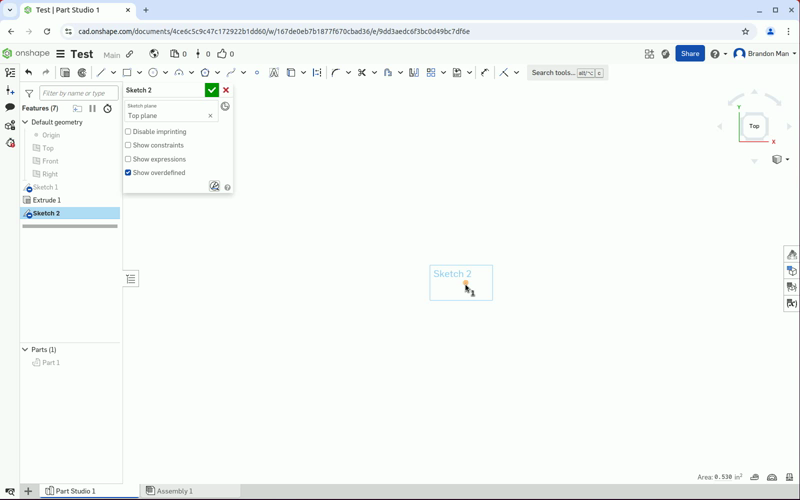
mouse_move(73, 352)
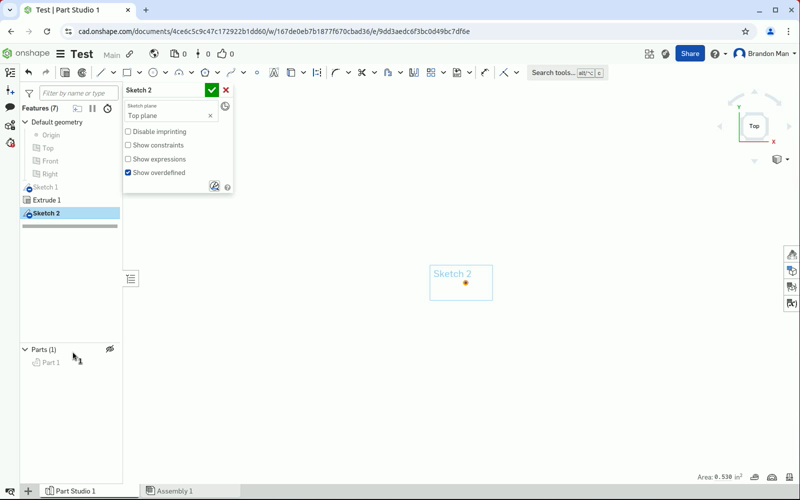
key(shift+y)
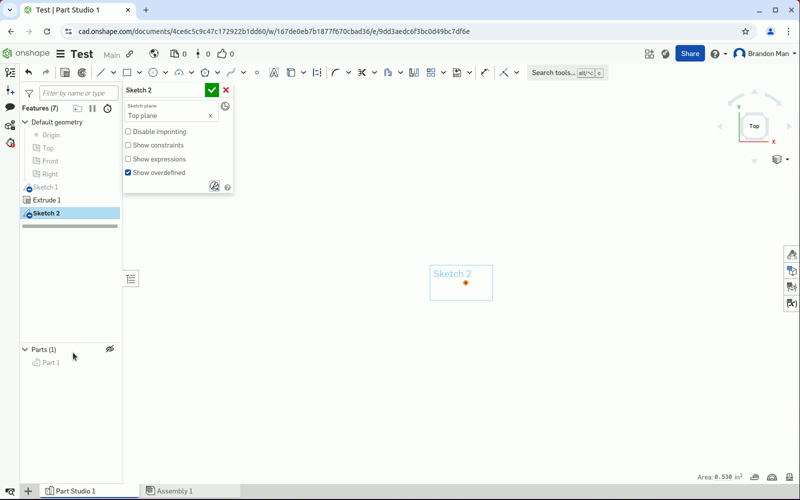
key(shift+e)
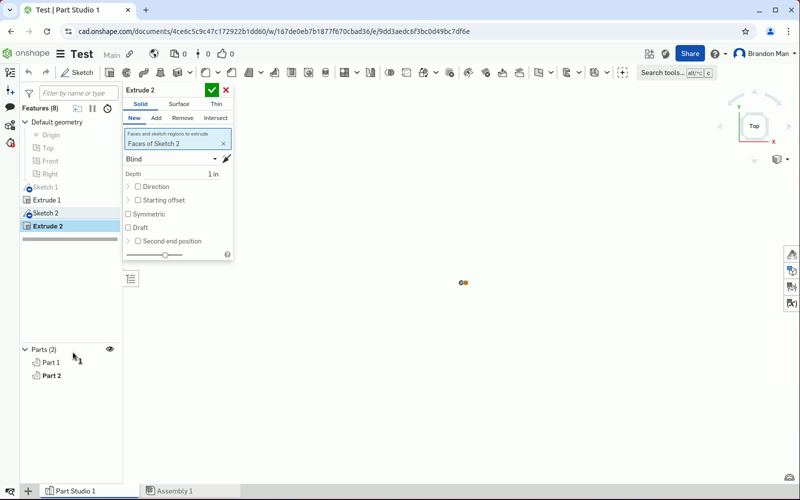
mouse_move(143, 106)
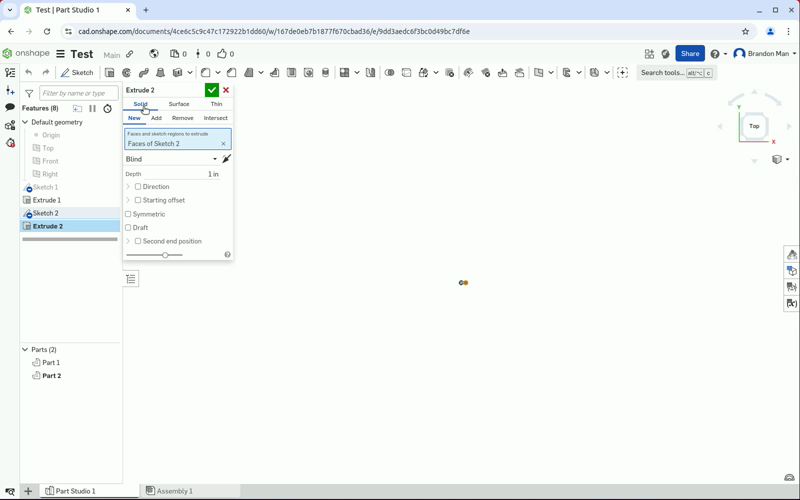
click(143, 106)
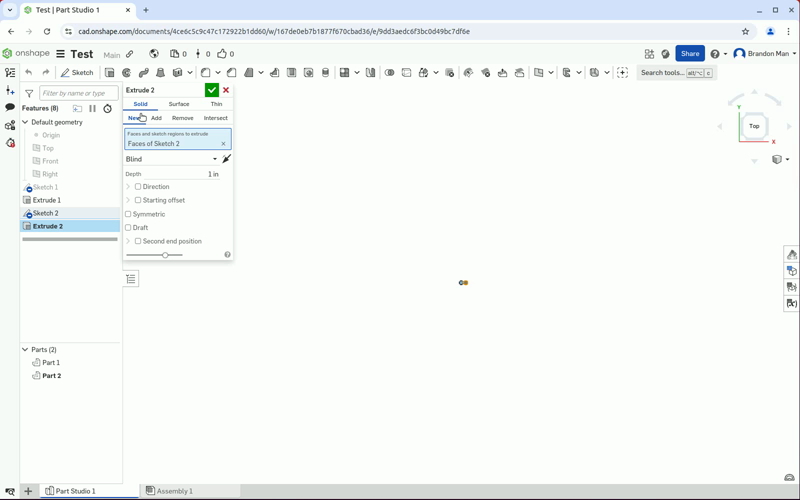
mouse_move(137, 120)
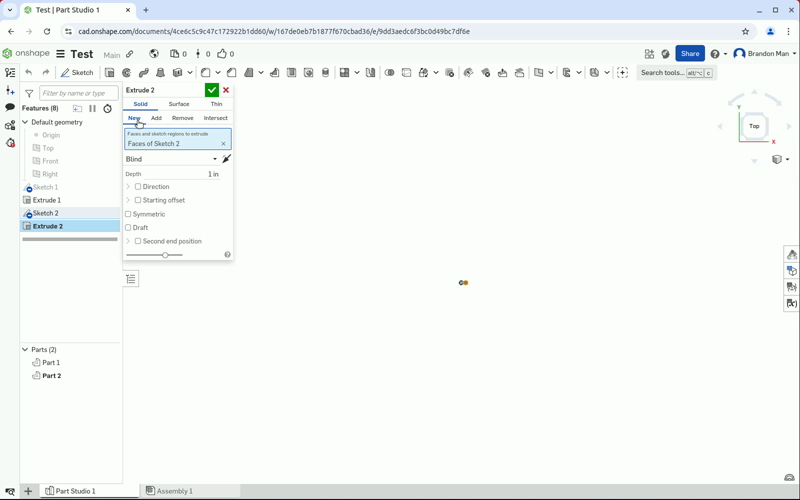
click(137, 120)
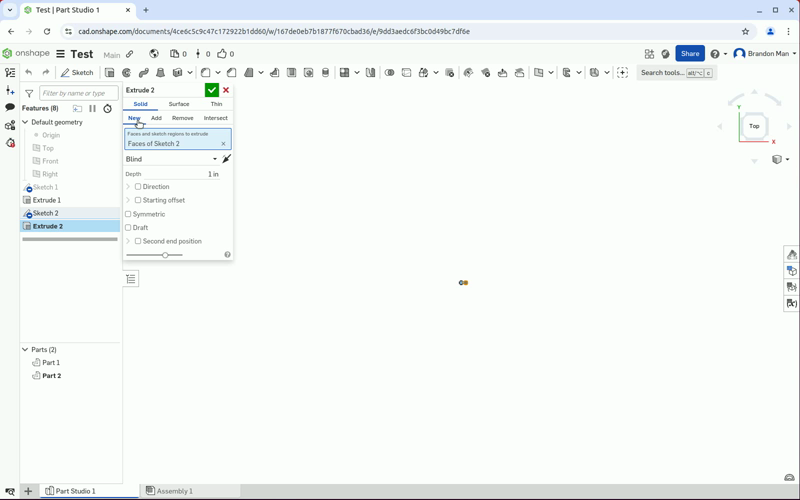
key(tab, 4)
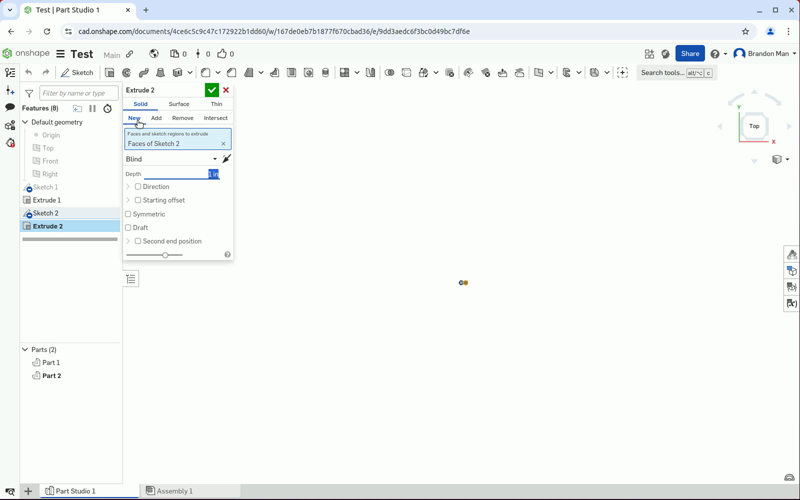
text(15.405)
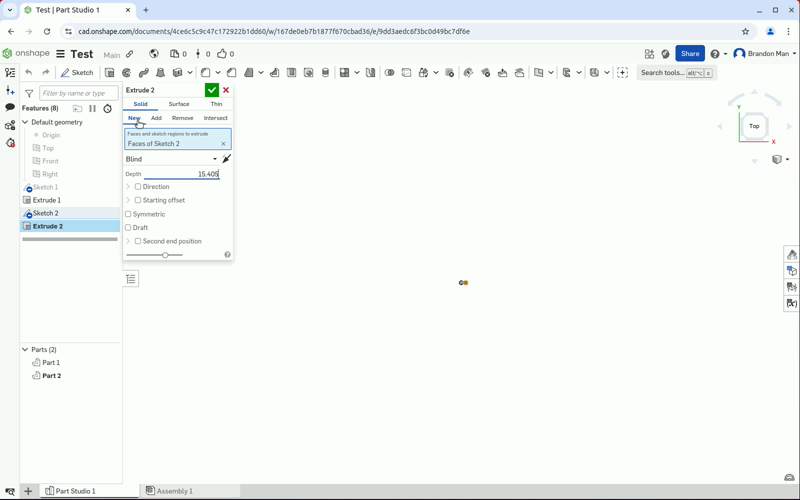
key(enter)
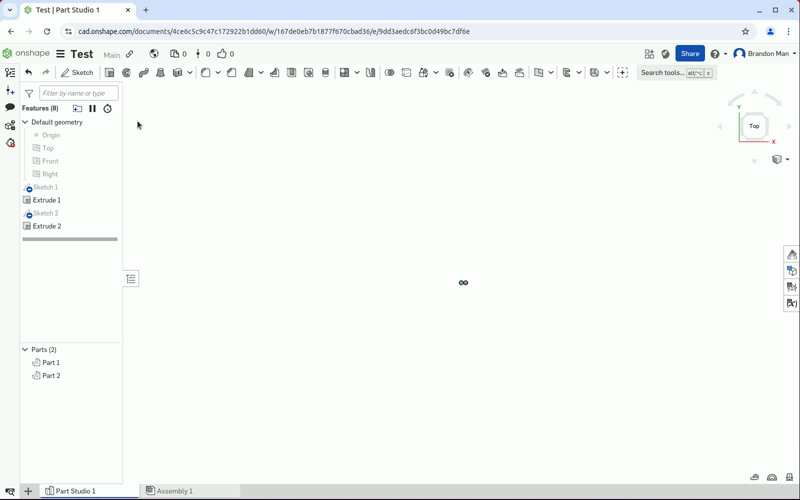
key(shift+h)
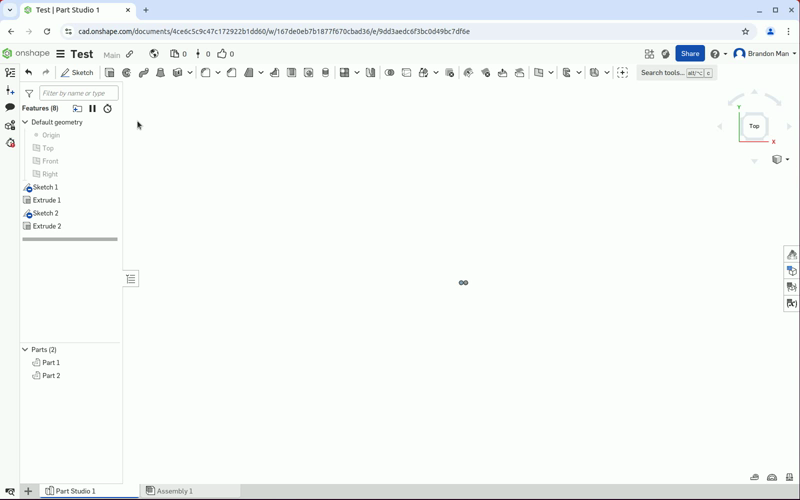
key(shift+h)
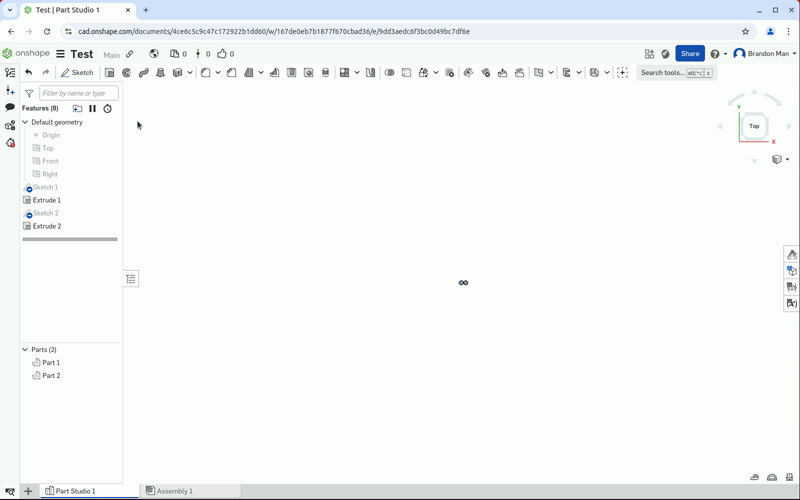
mouse_move(73, 189)
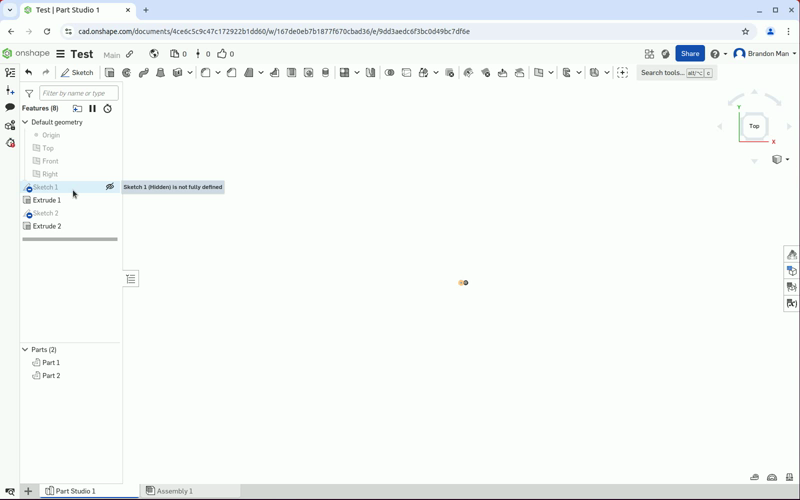
click(73, 189)
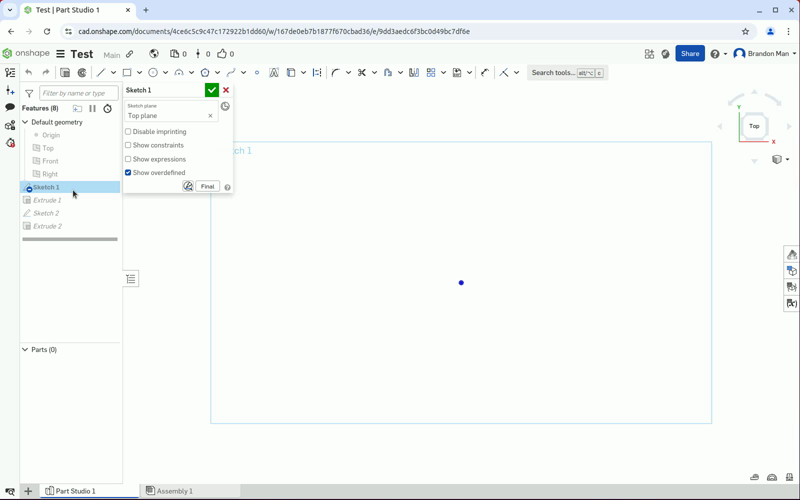
mouse_move(229, 92)
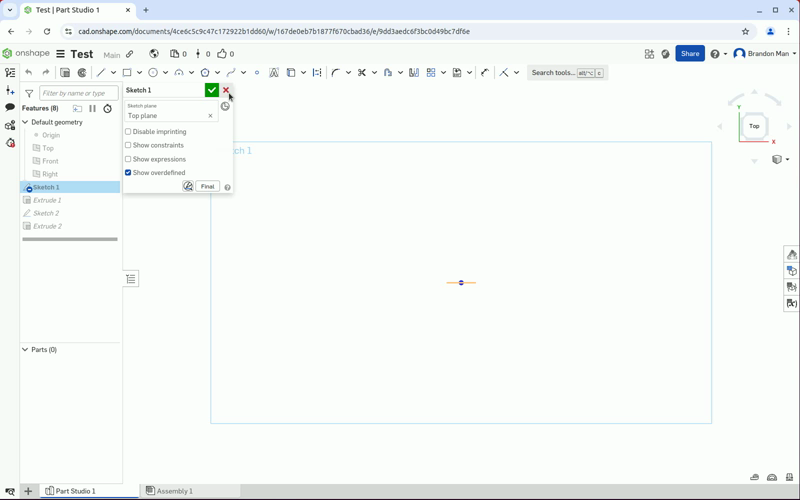
click(229, 92)
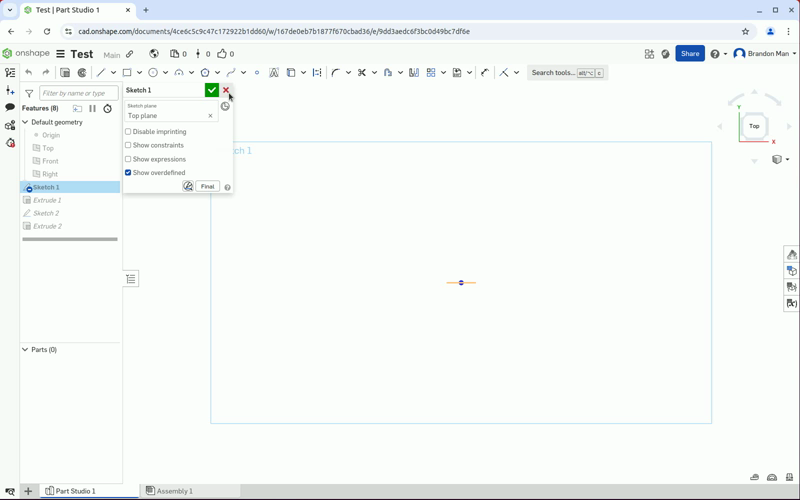
key(shift+s)
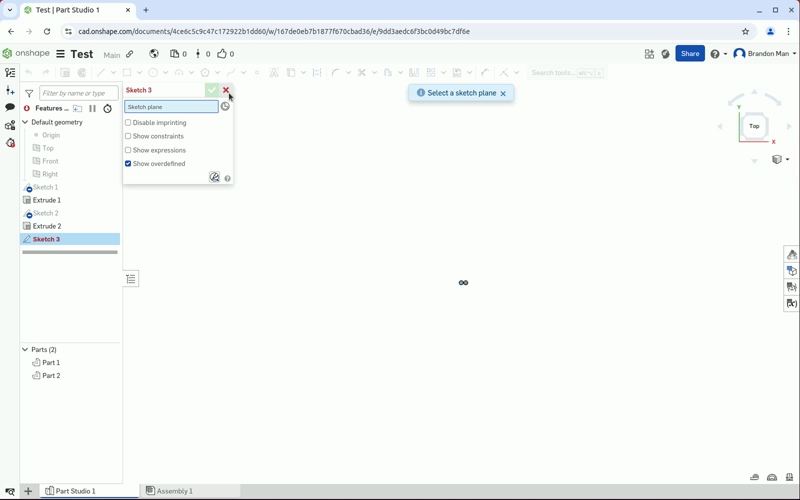
mouse_move(73, 150)
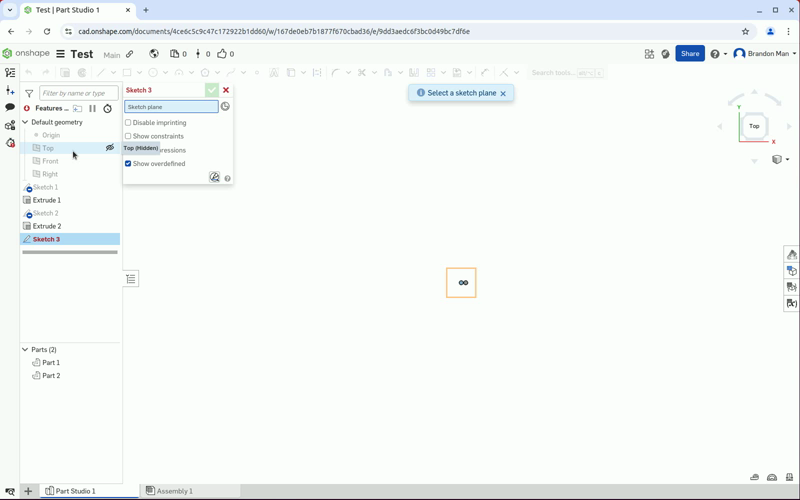
click(73, 150)
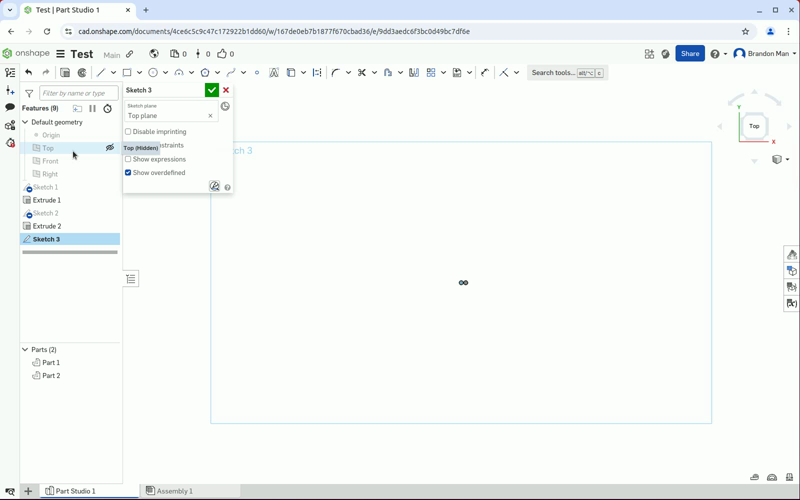
mouse_move(73, 352)
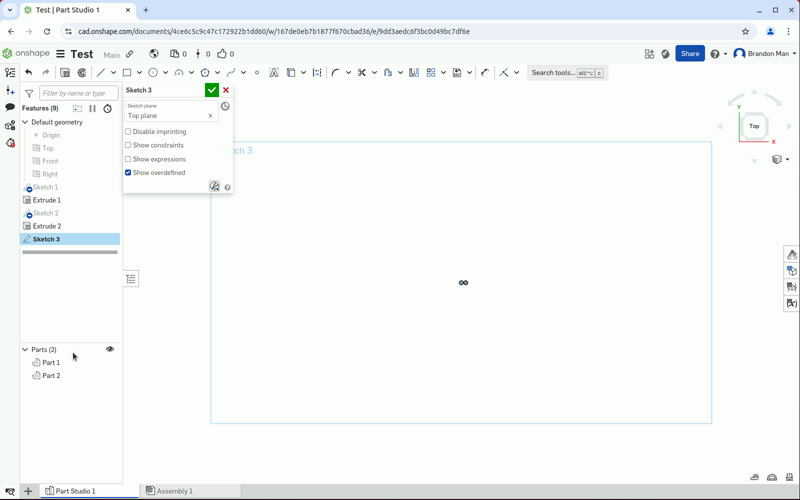
key(y)
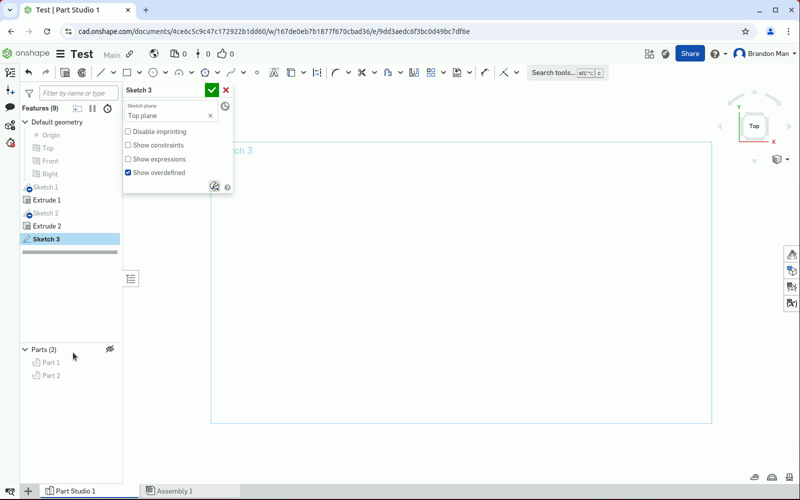
key(c)
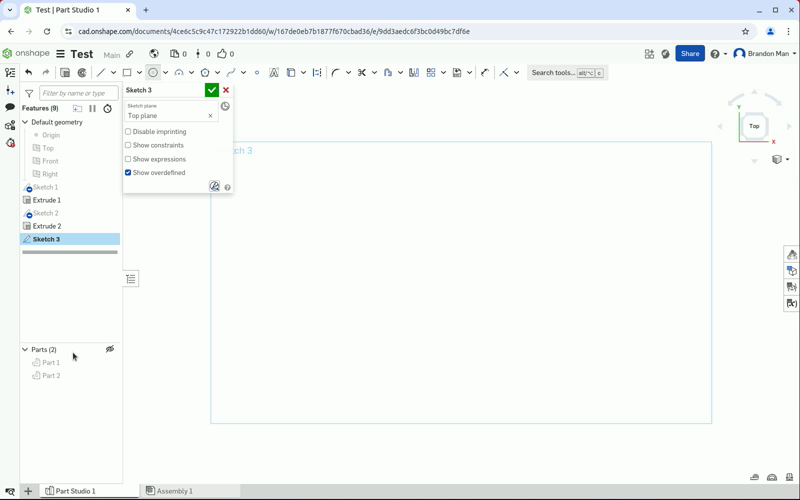
key_down(shift)
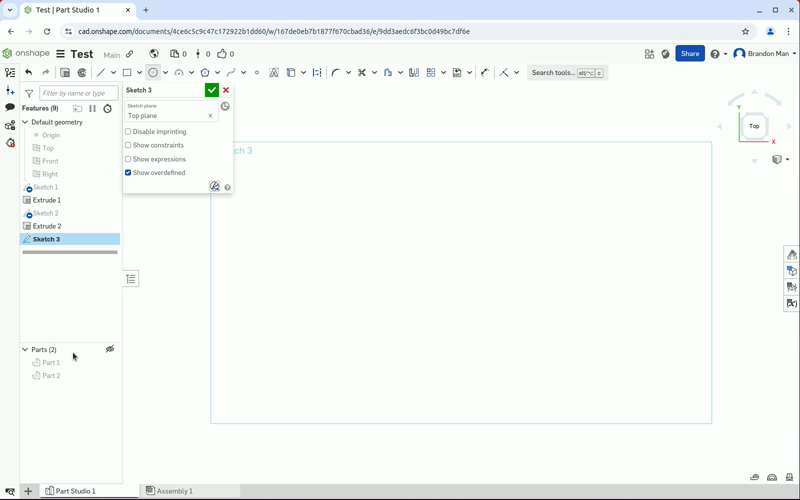
mouse_move(474, 282)
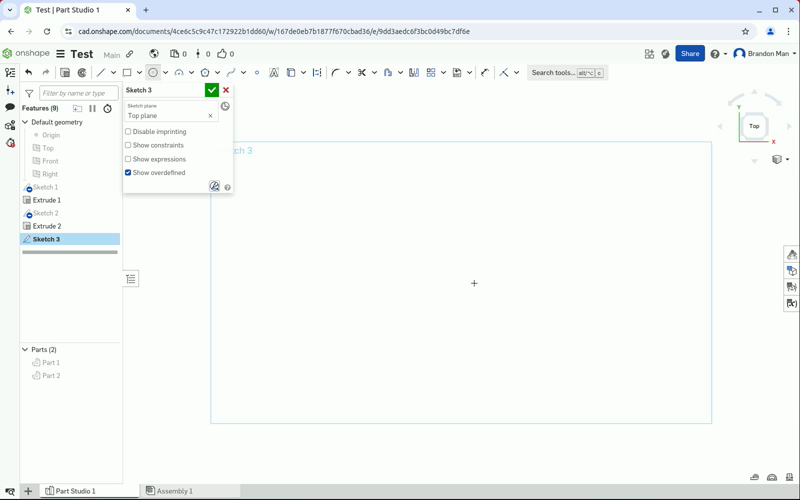
click(474, 282)
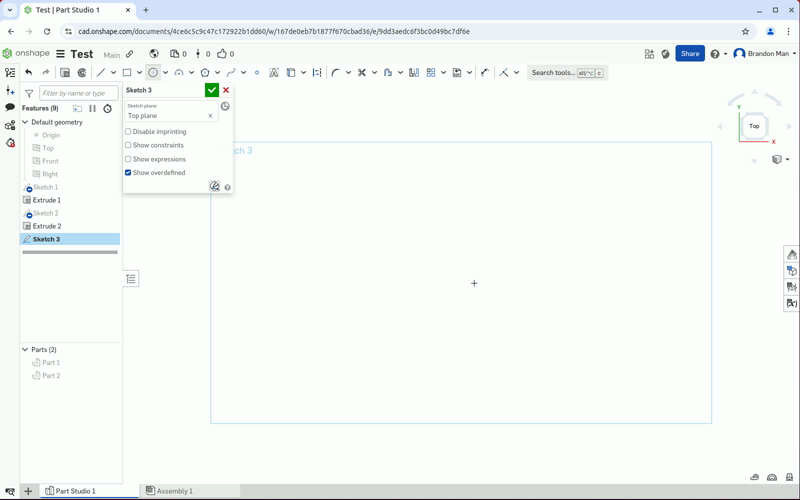
key_up(shift)
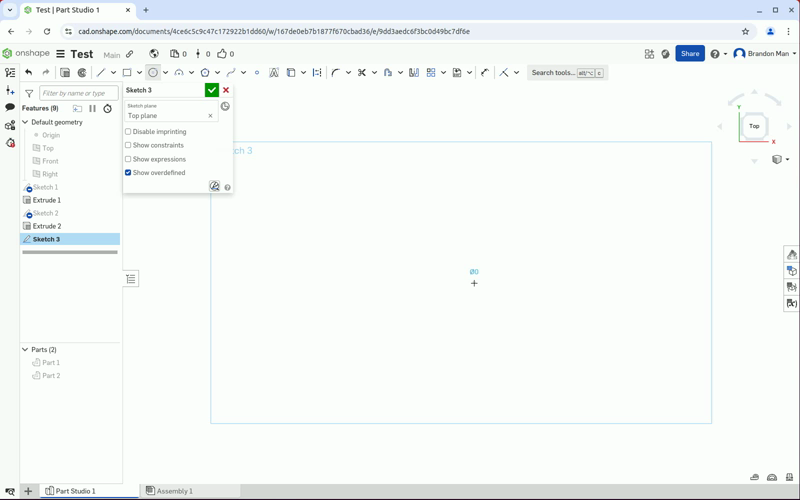
mouse_move(476, 282)
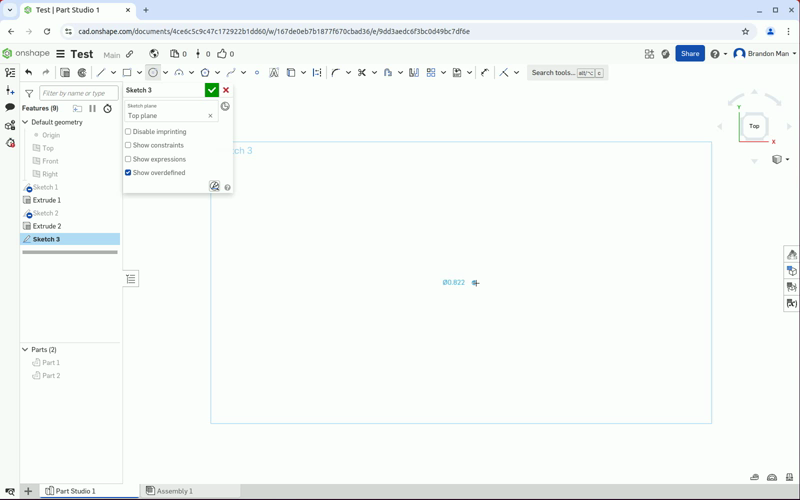
scroll(6)
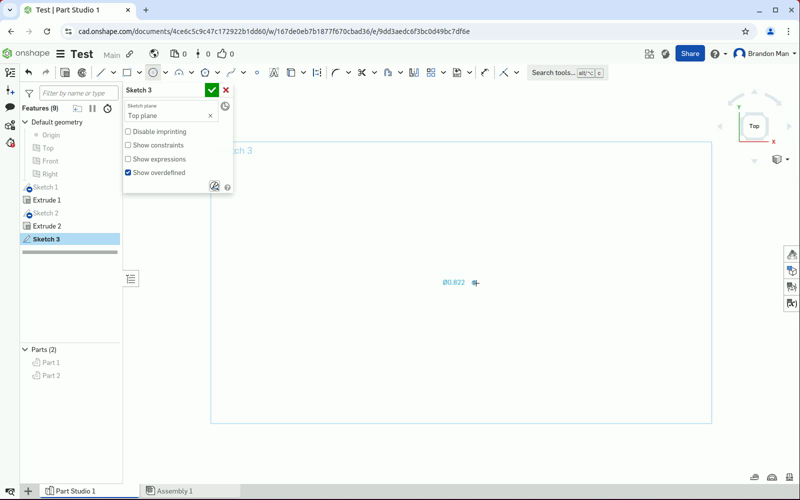
scroll(6)
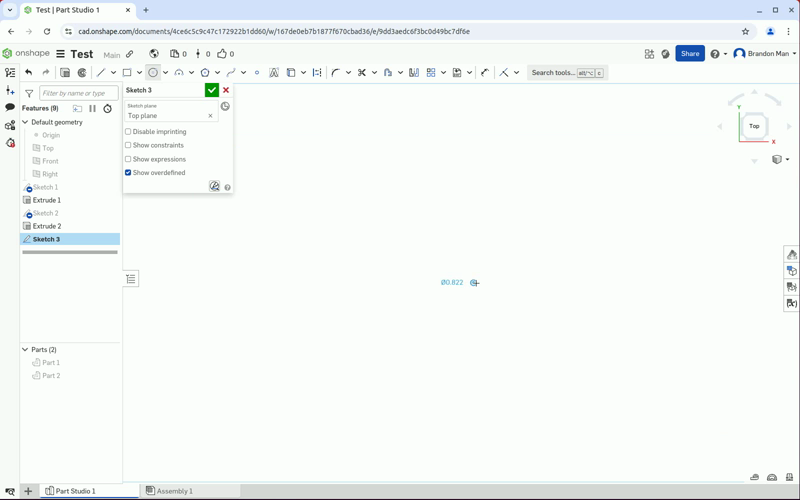
scroll(6)
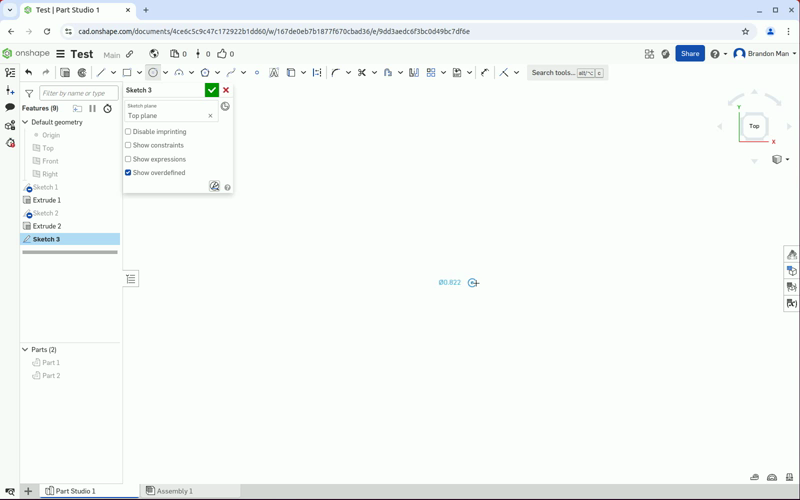
scroll(6)
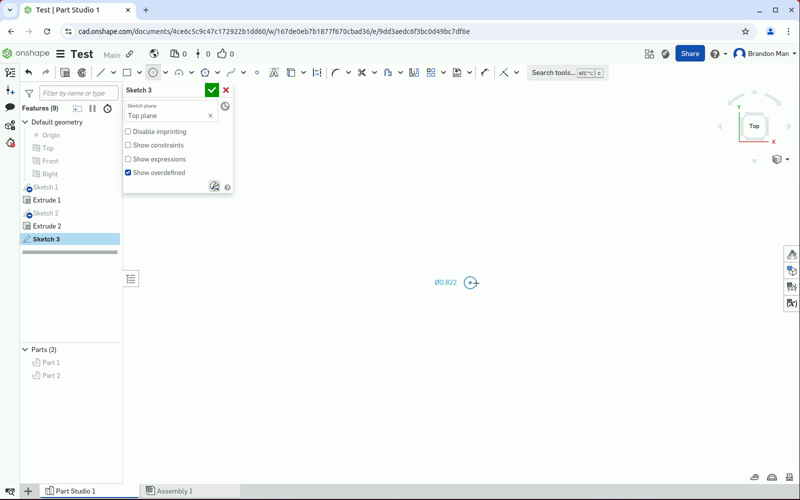
scroll(6)
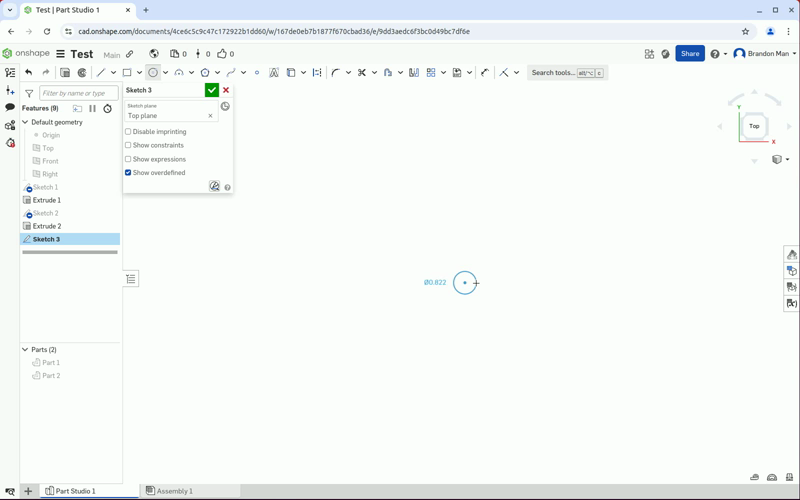
scroll(6)
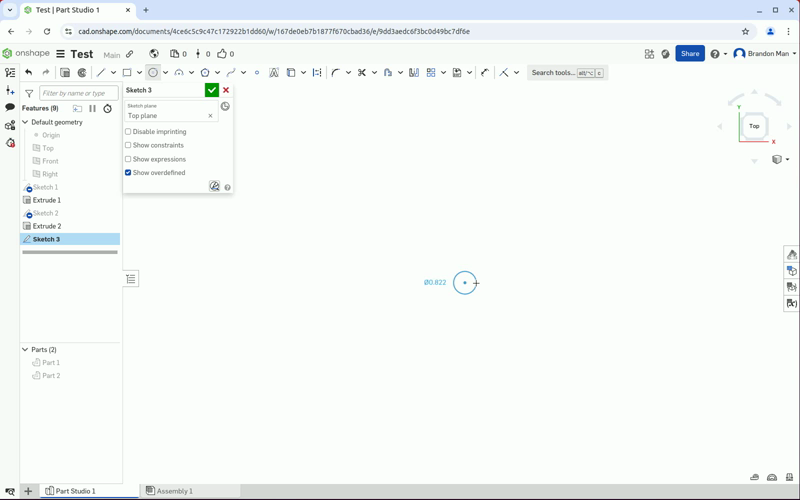
scroll(6)
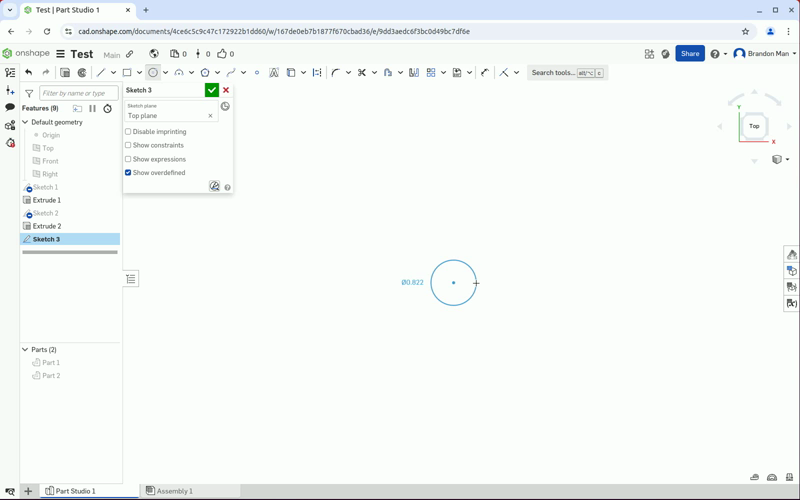
click(476, 282)
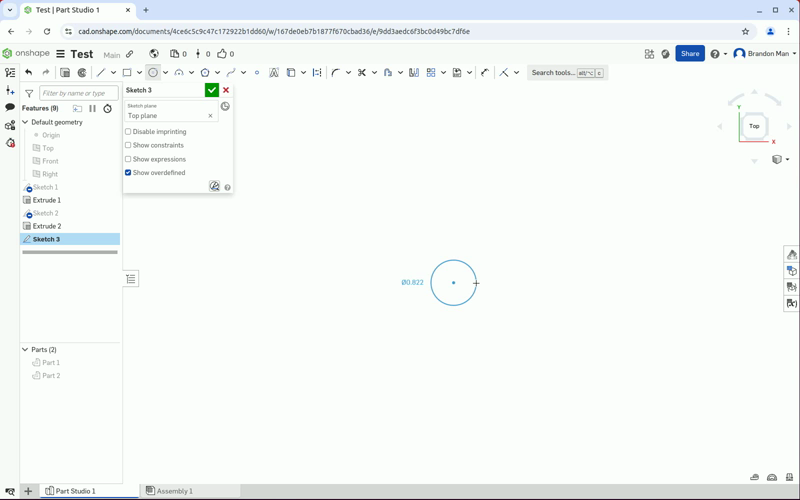
scroll(-6)
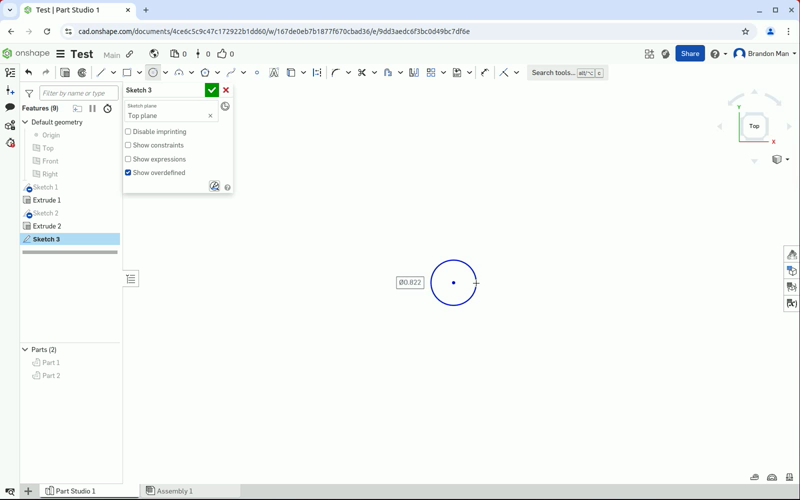
scroll(-6)
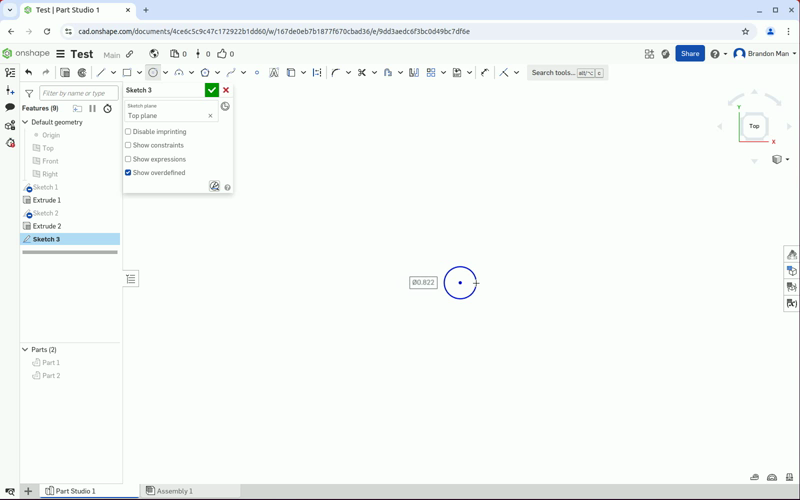
scroll(-6)
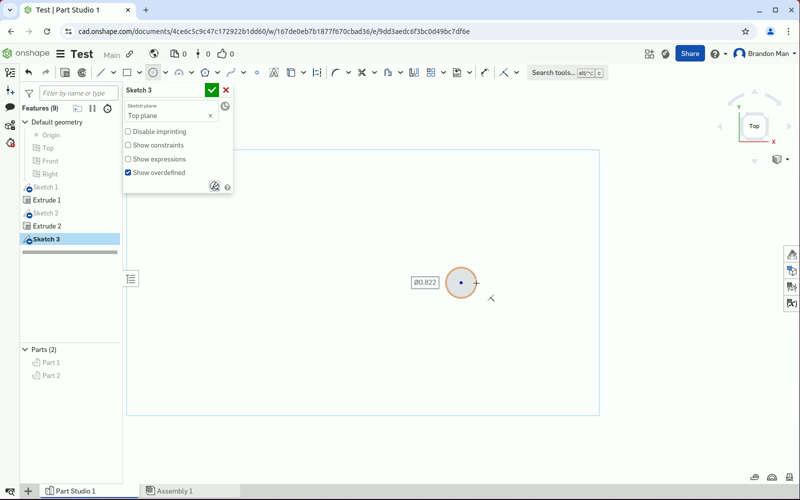
scroll(-6)
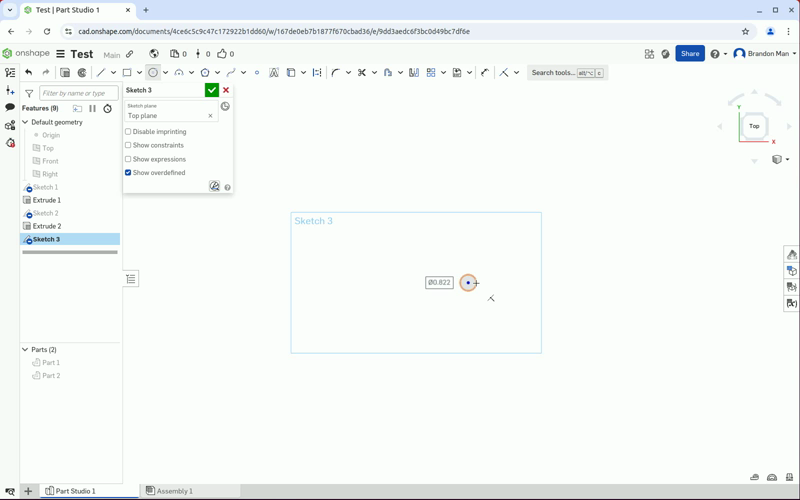
scroll(-6)
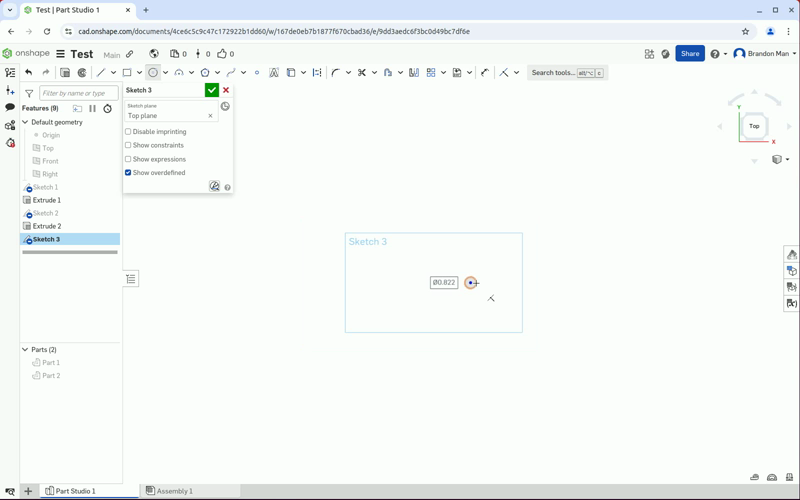
scroll(-6)
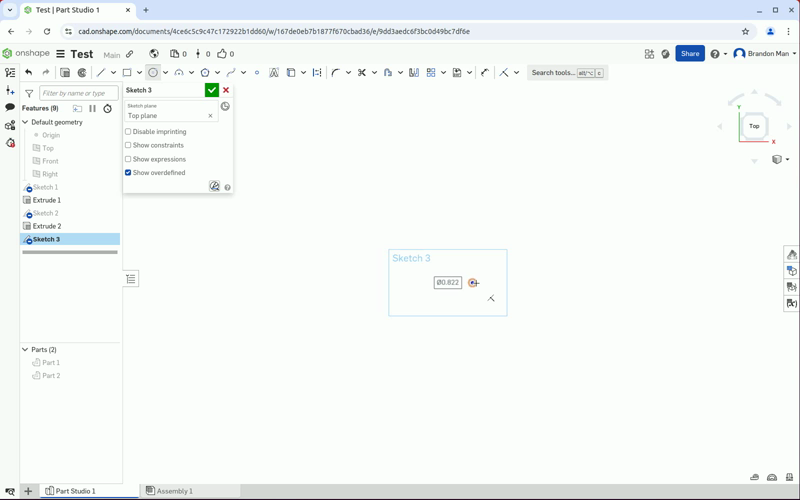
scroll(-6)
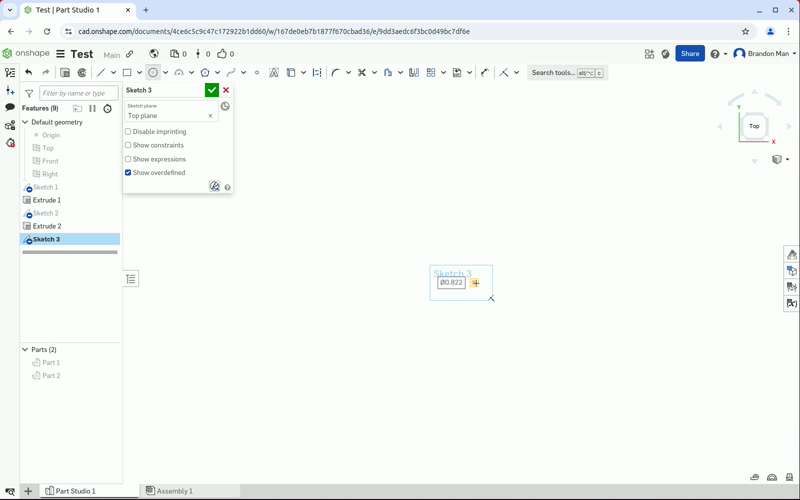
key(esc)
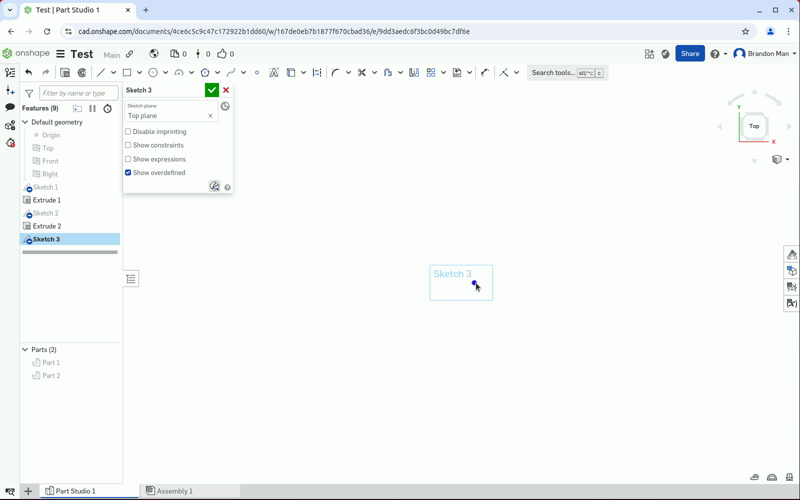
mouse_move(473, 283)
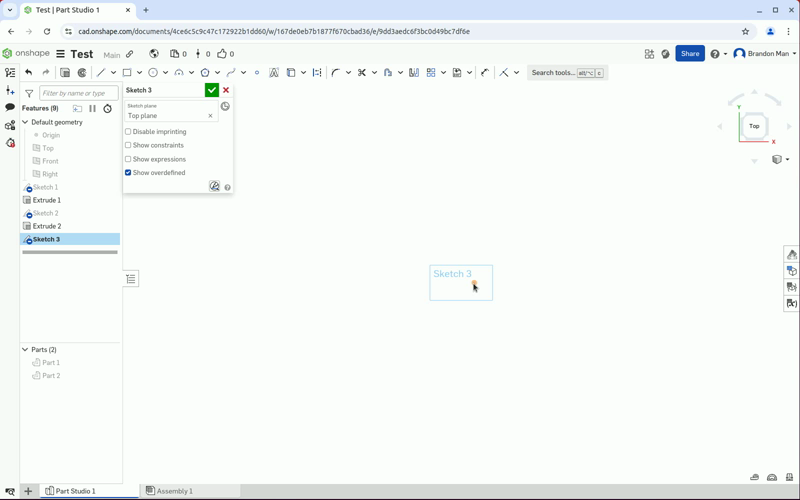
scroll(6)
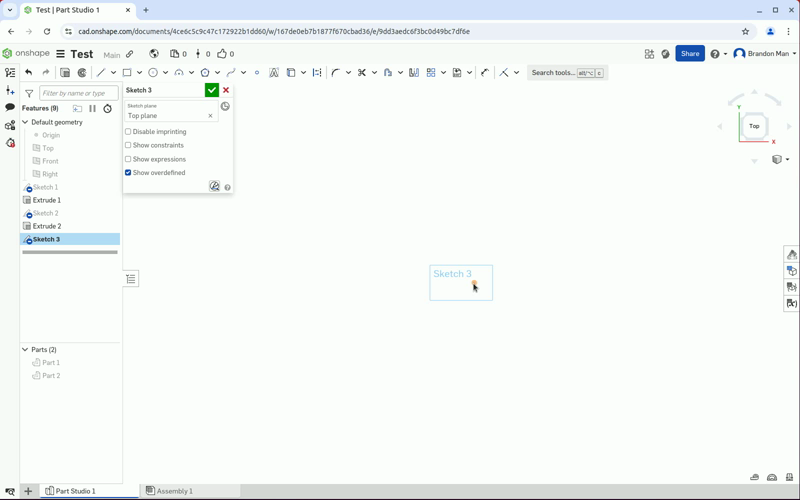
scroll(6)
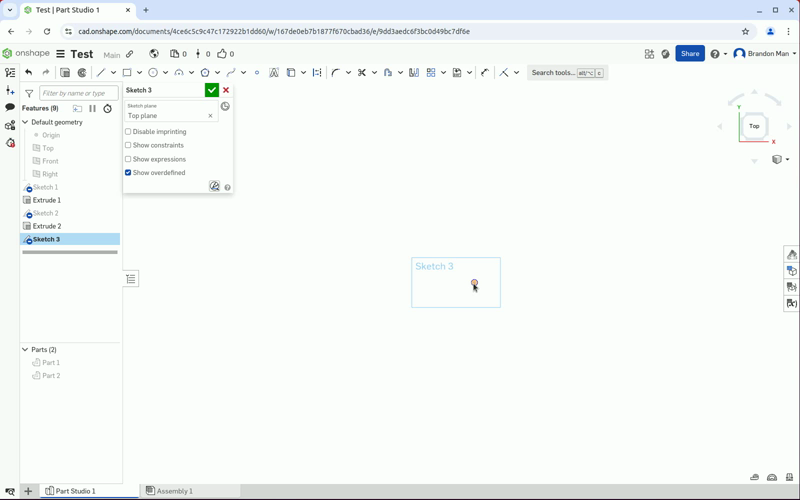
scroll(6)
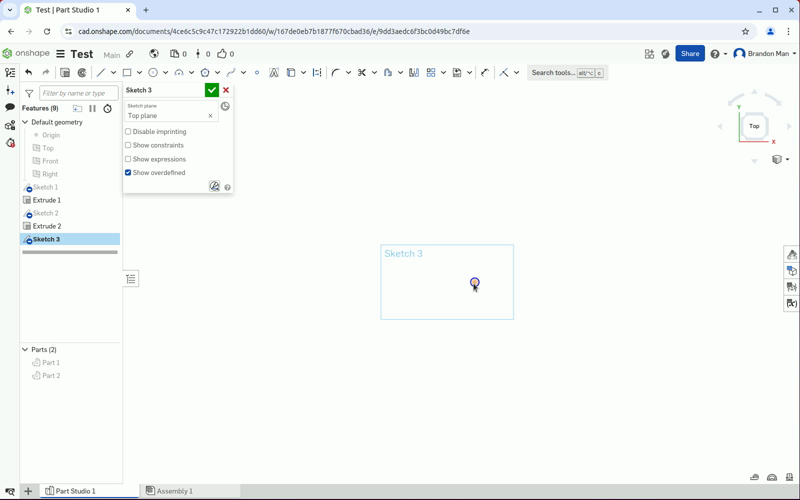
scroll(6)
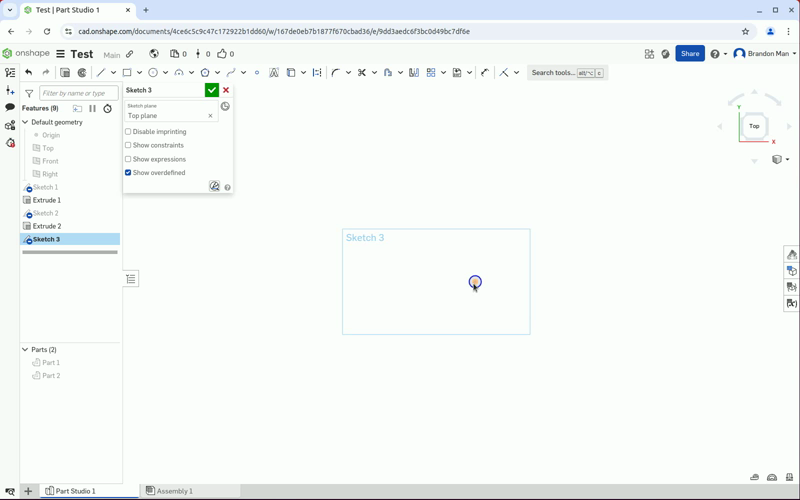
scroll(6)
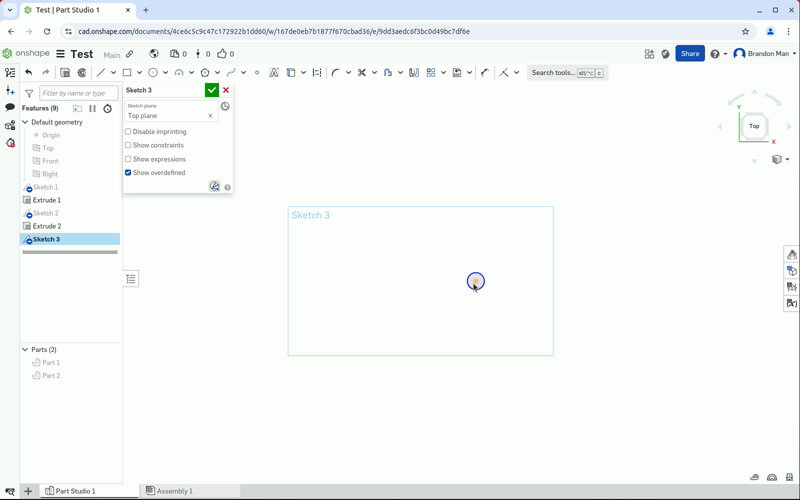
scroll(6)
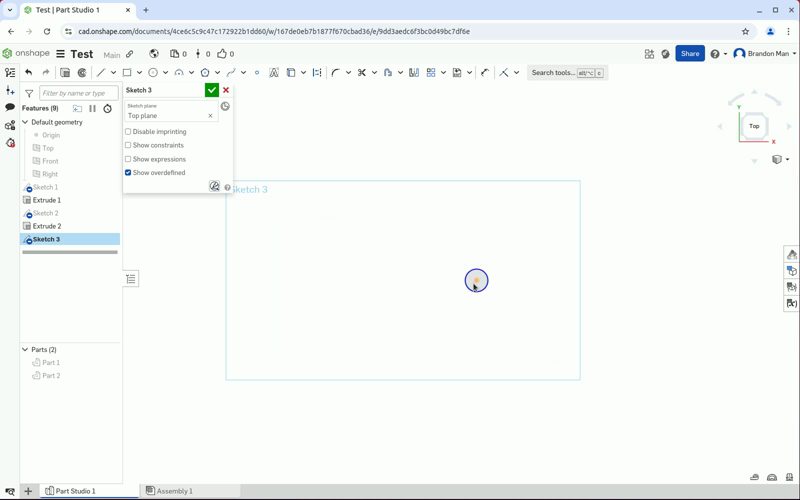
scroll(6)
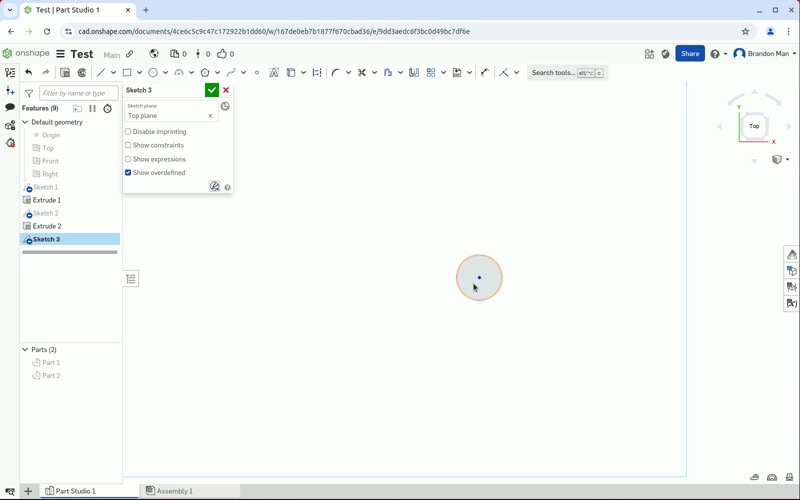
click(473, 283)
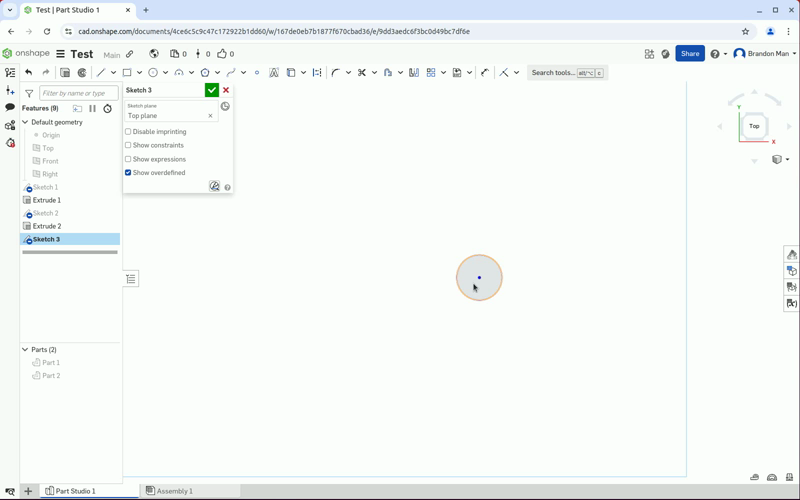
scroll(-6)
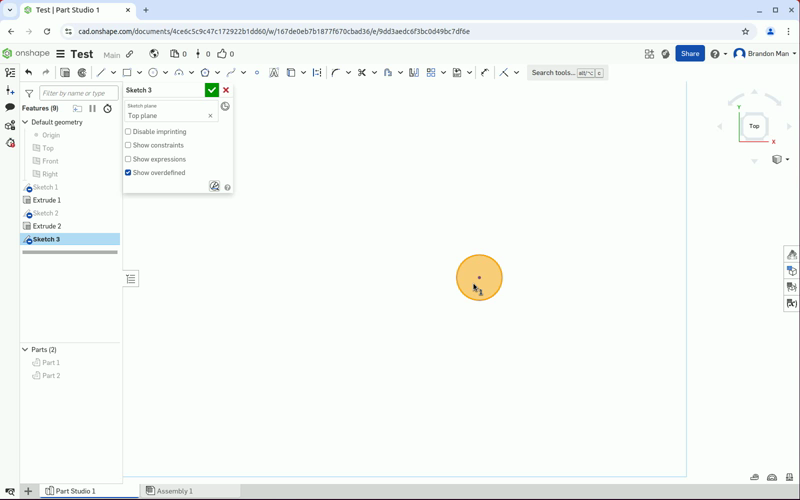
scroll(-6)
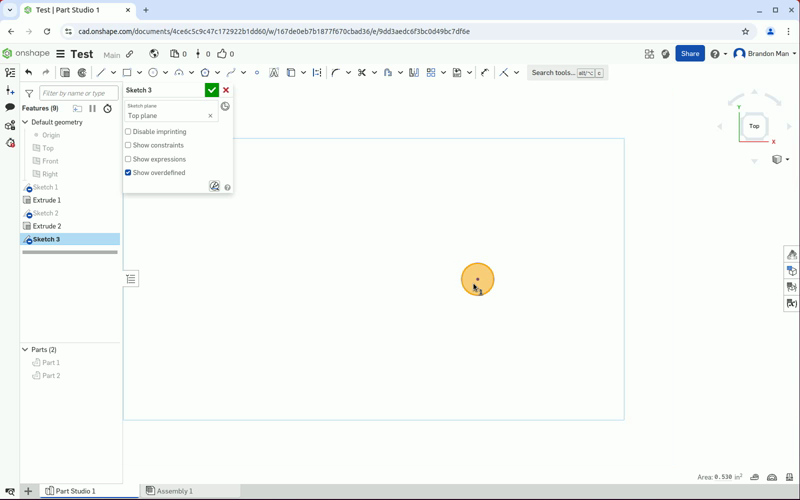
scroll(-6)
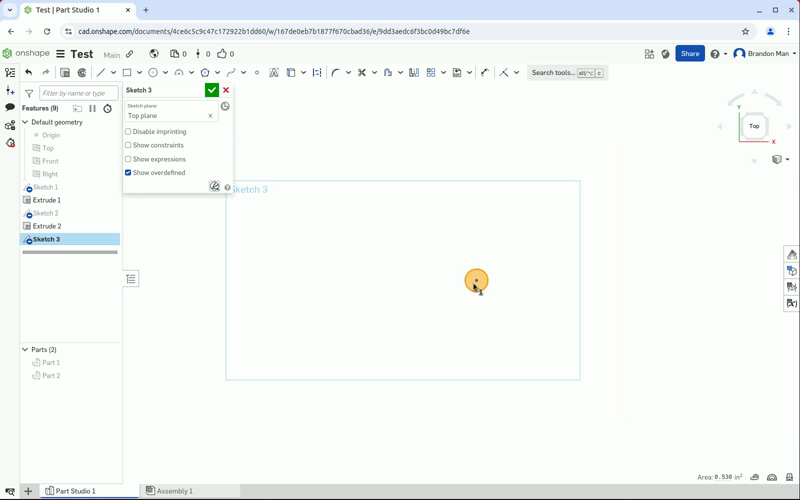
scroll(-6)
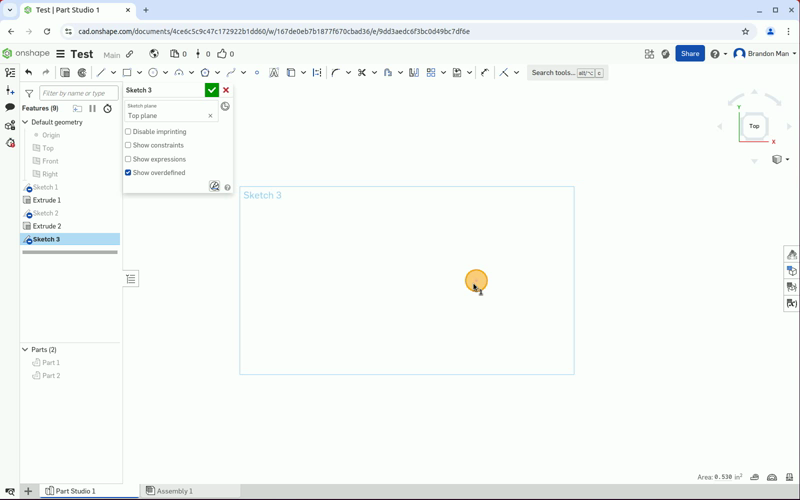
scroll(-6)
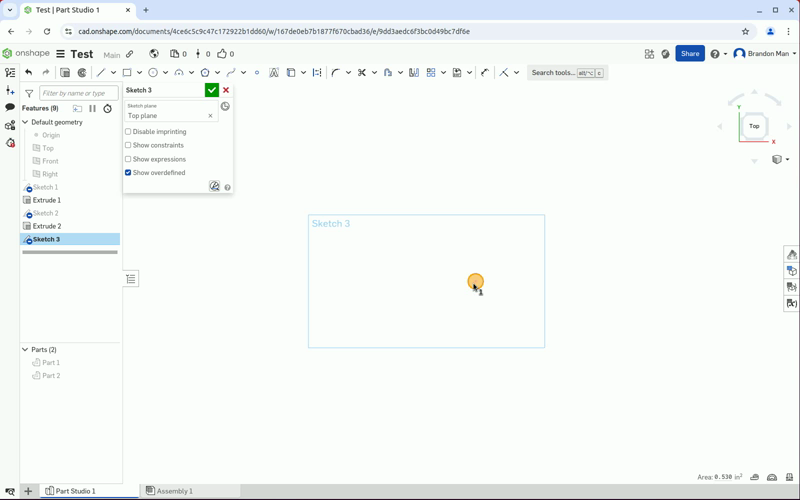
scroll(-6)
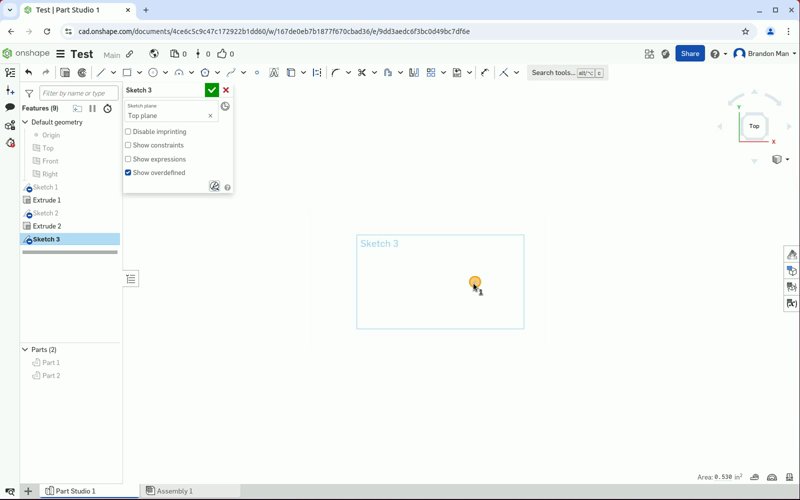
scroll(-6)
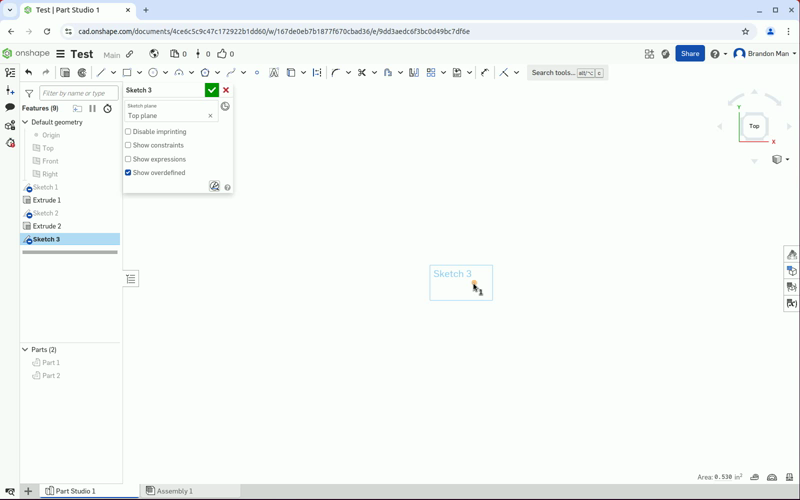
mouse_move(73, 352)
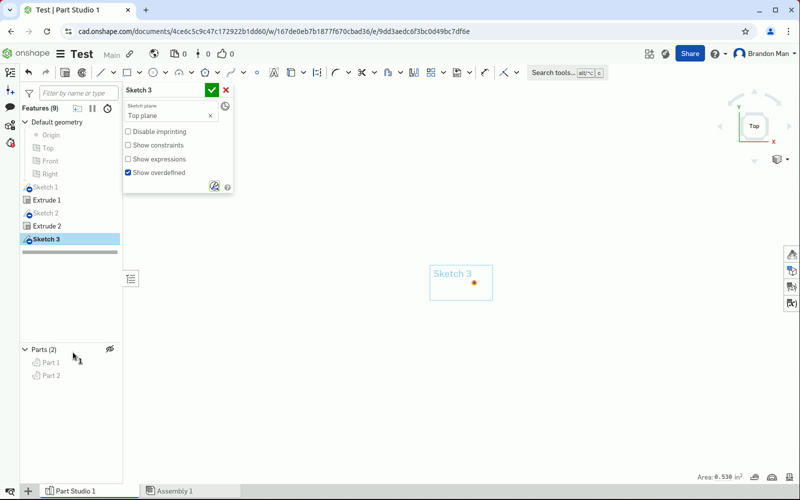
key(shift+y)
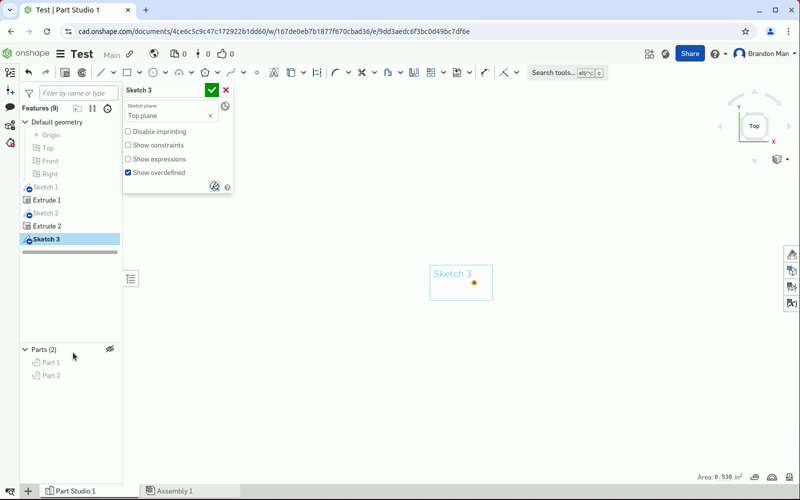
key(shift+e)
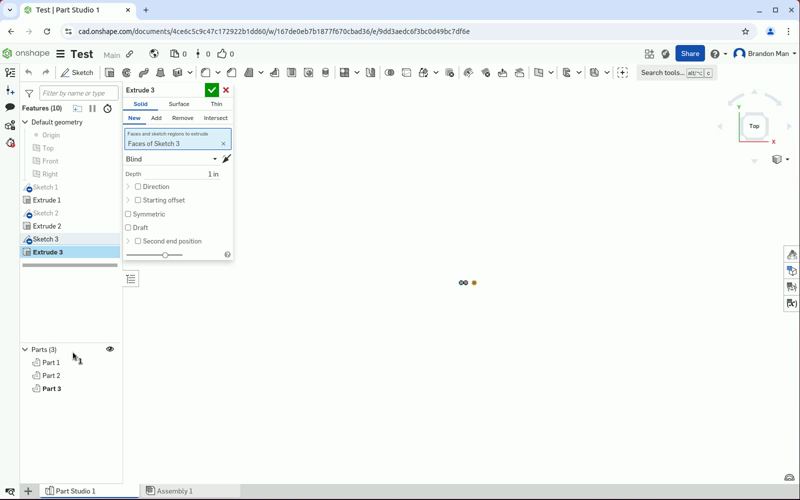
mouse_move(143, 106)
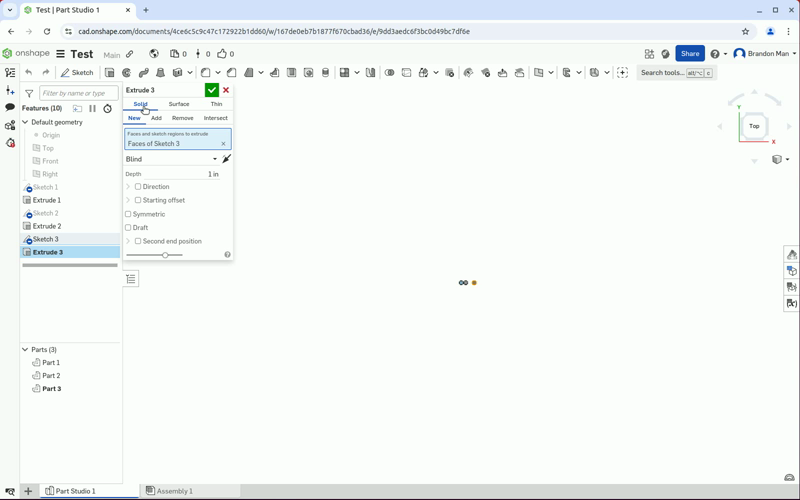
click(143, 106)
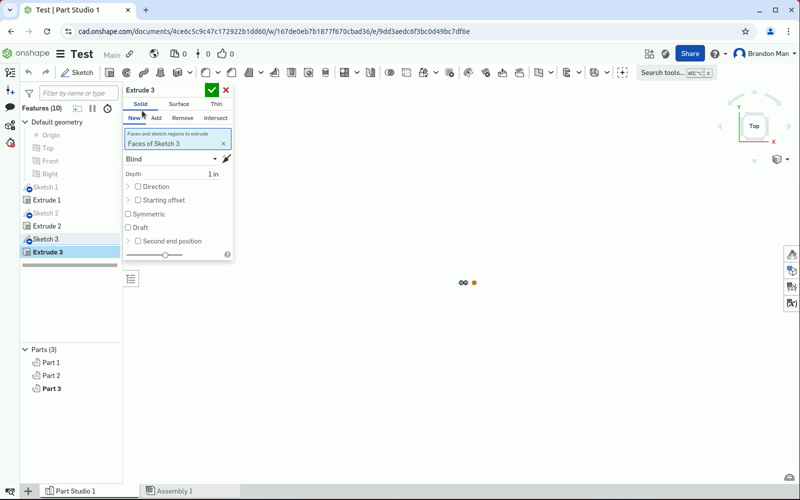
mouse_move(137, 120)
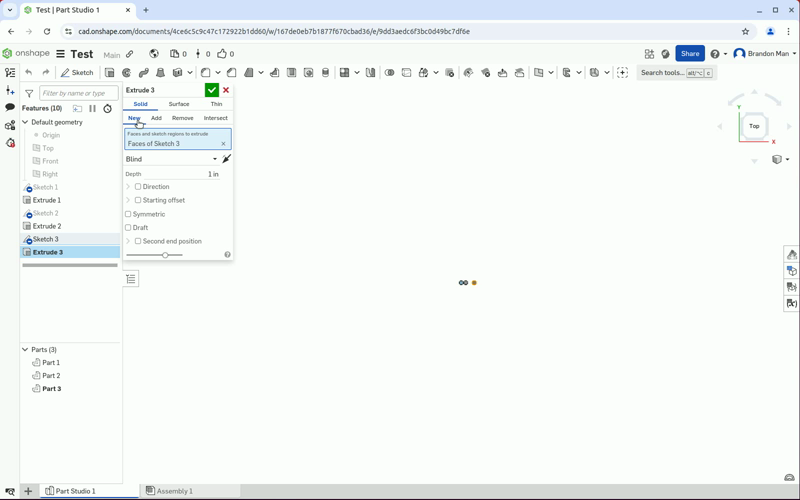
click(137, 120)
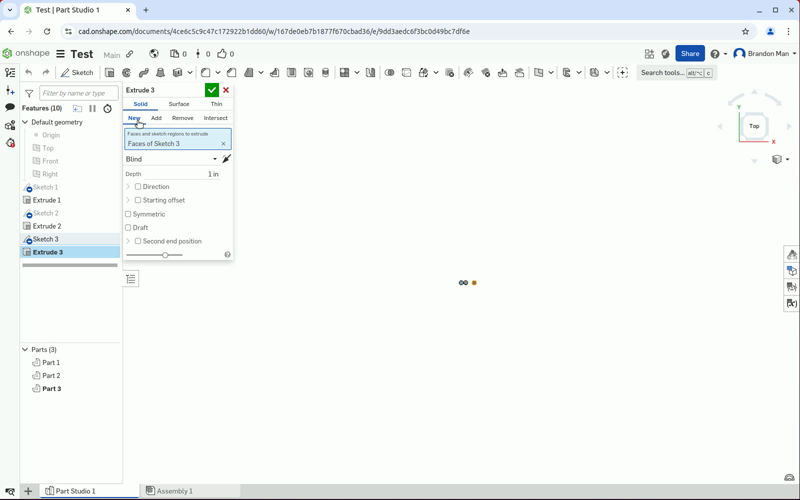
key(tab, 4)
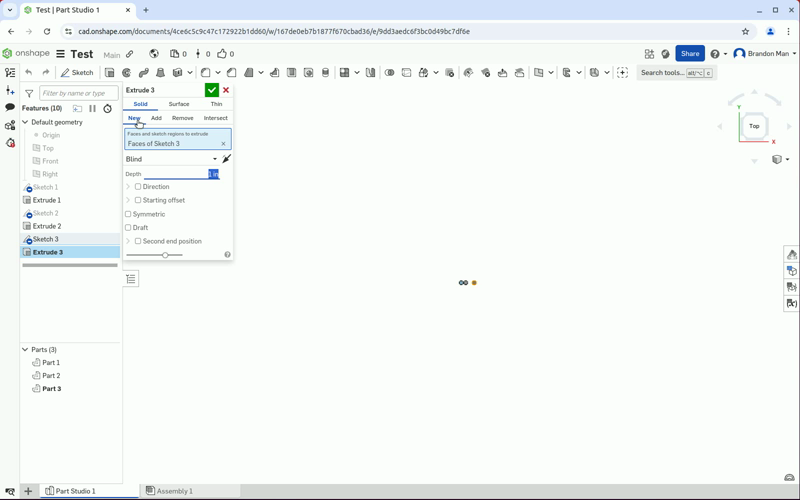
text(23.108)
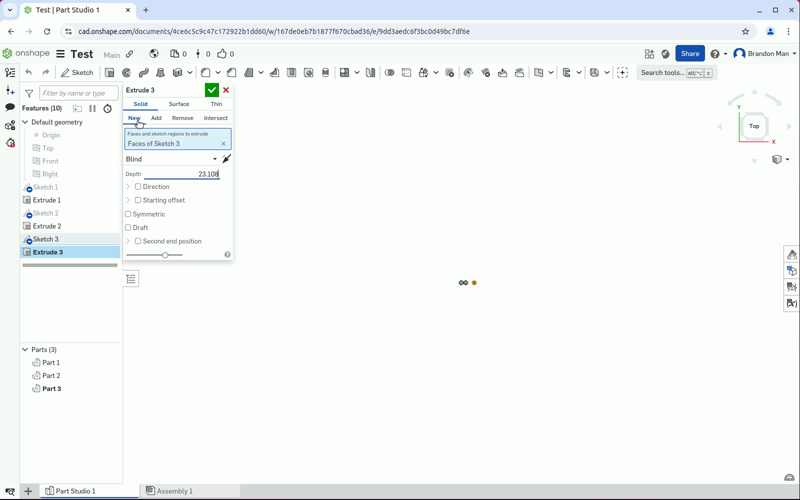
key(enter)
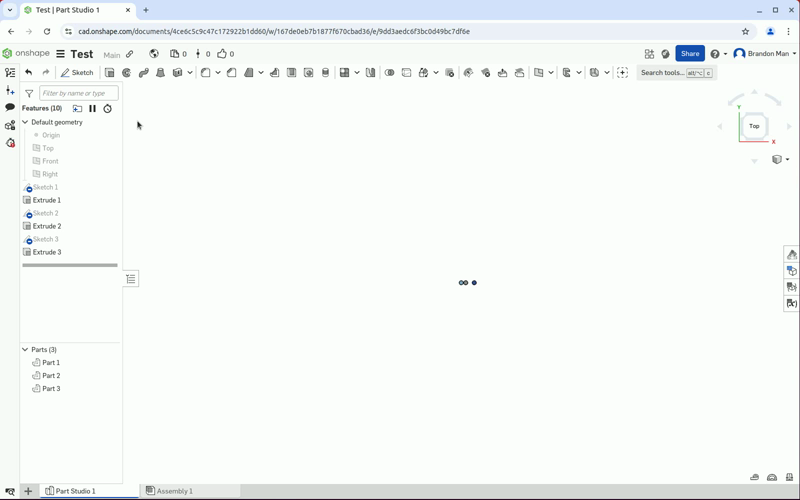
key(shift+h)
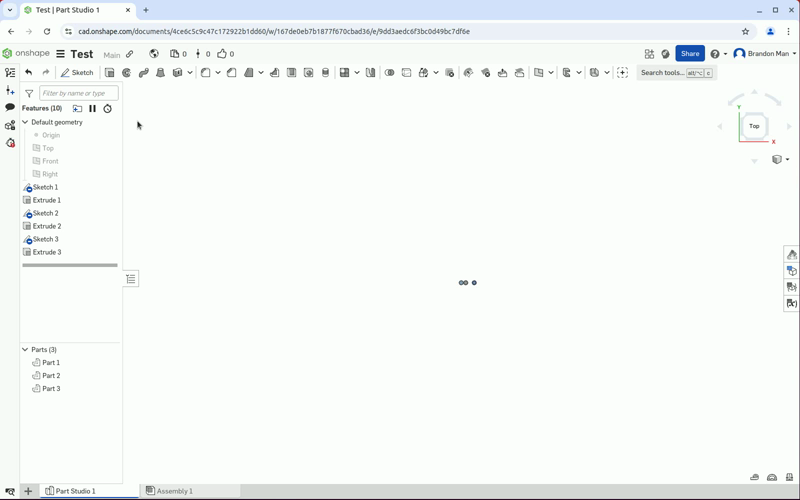
key(shift+h)
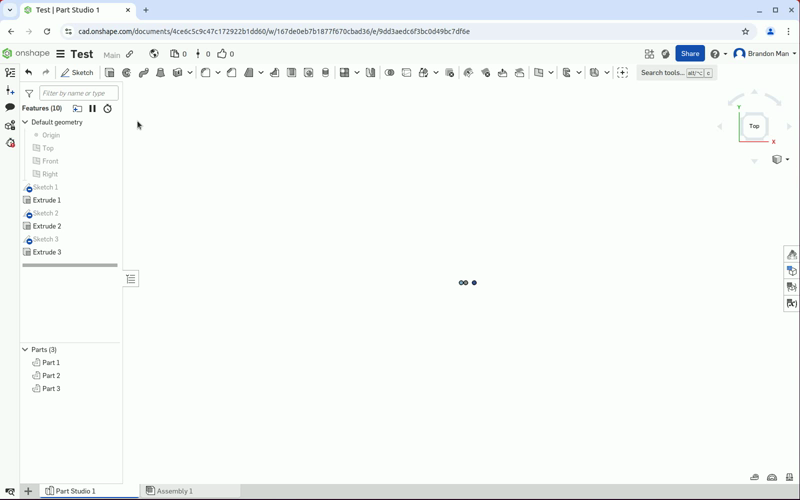
mouse_move(73, 189)
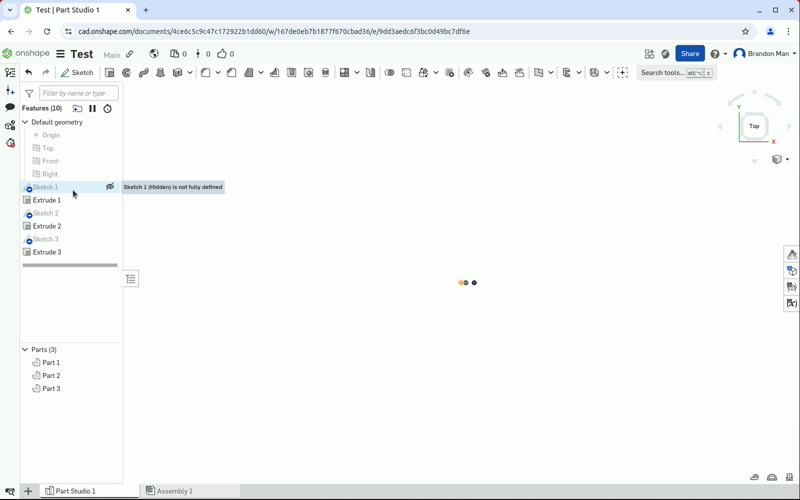
click(73, 189)
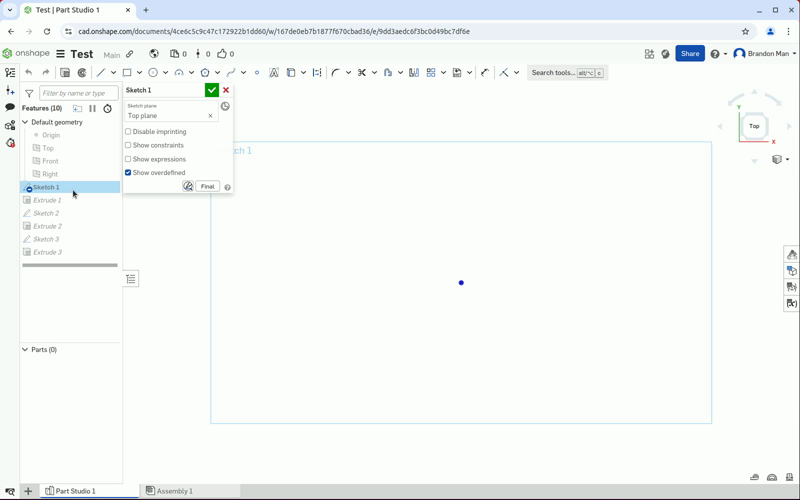
mouse_move(229, 92)
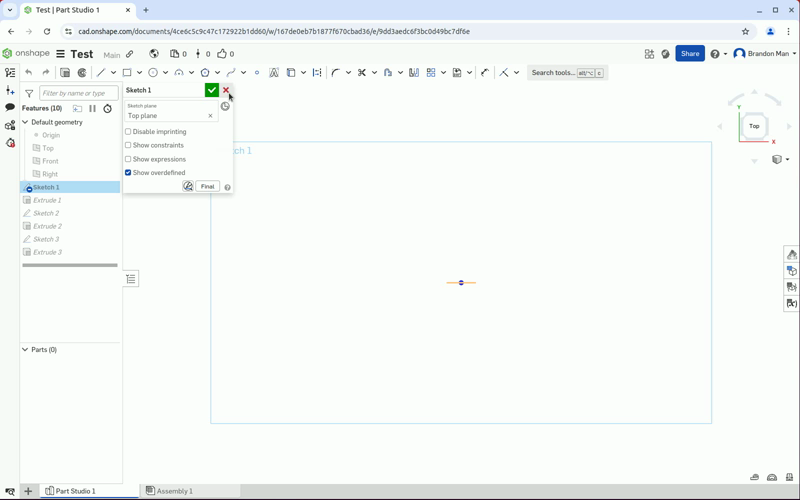
click(229, 92)
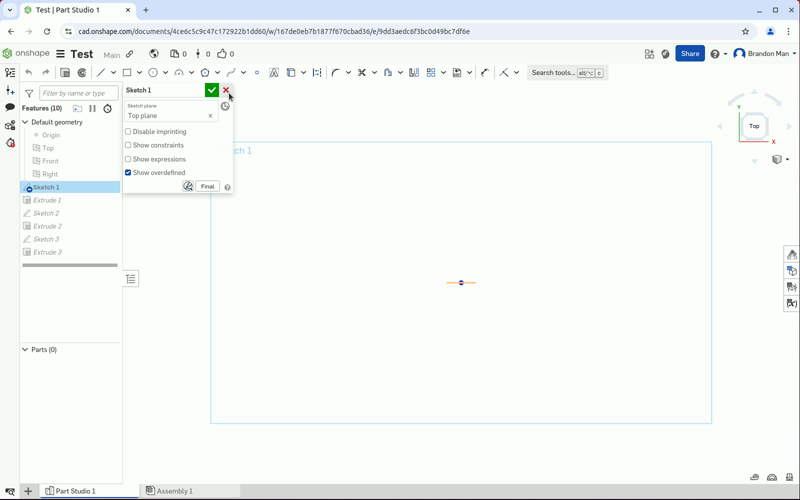
key(shift+s)
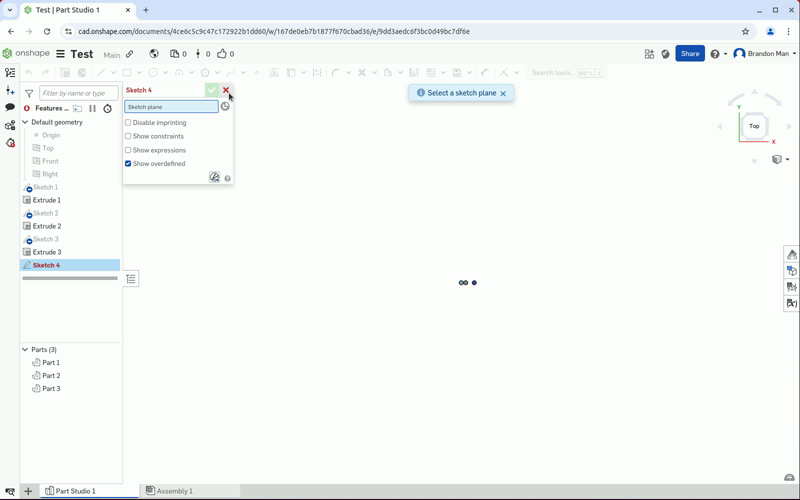
mouse_move(73, 150)
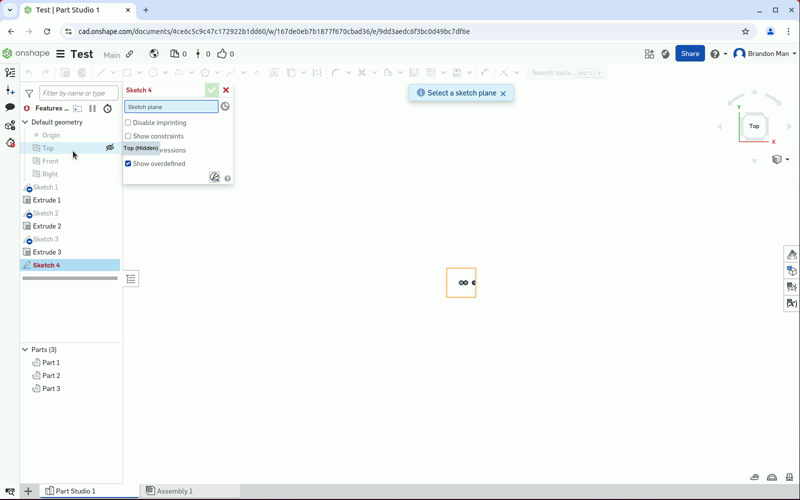
click(73, 150)
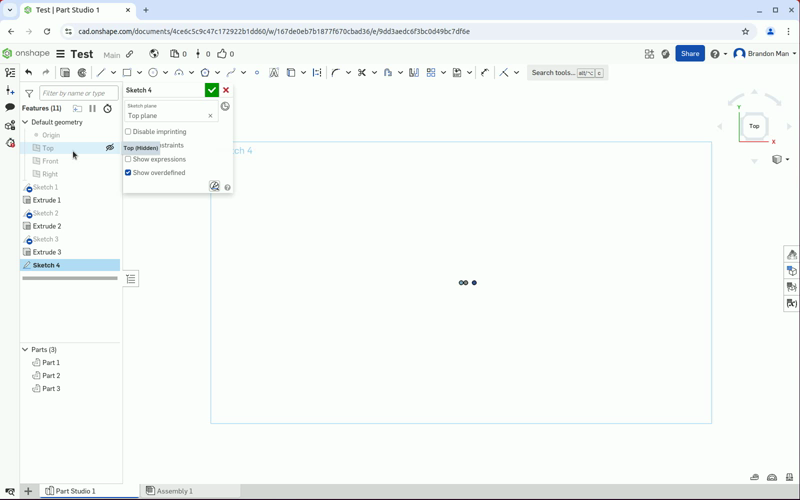
mouse_move(73, 352)
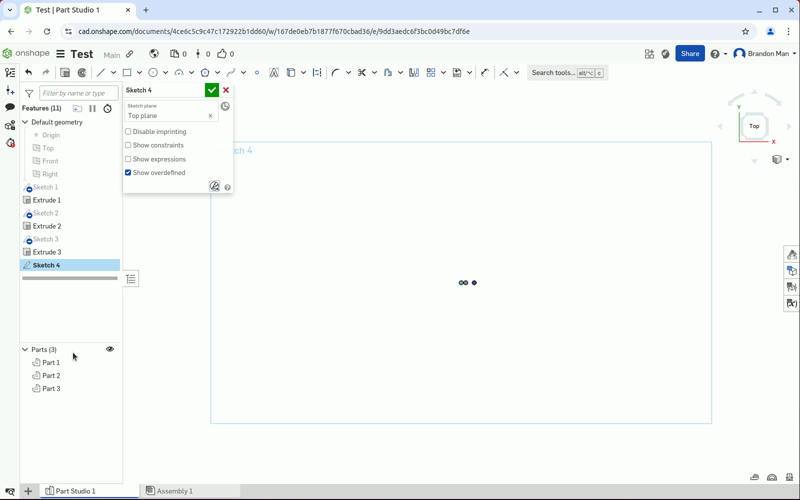
key(y)
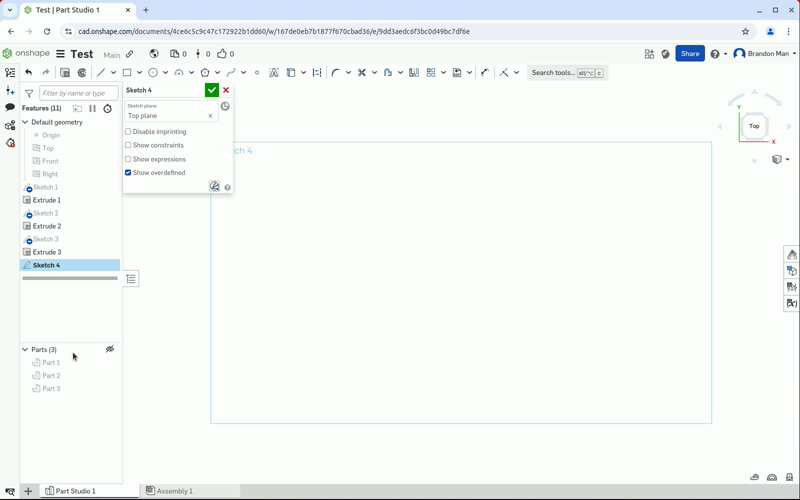
key(c)
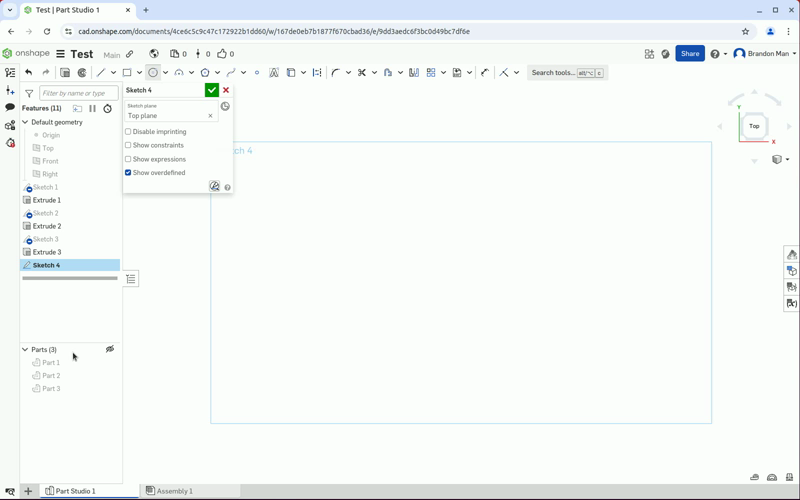
key_down(shift)
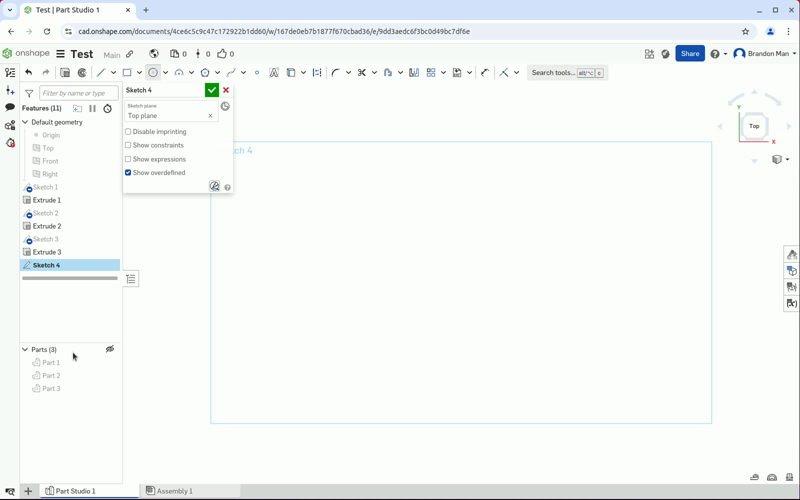
mouse_move(452, 282)
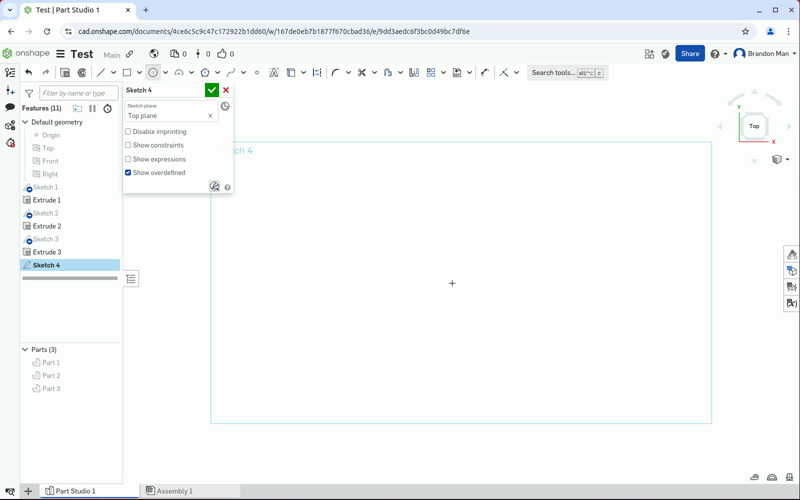
click(452, 282)
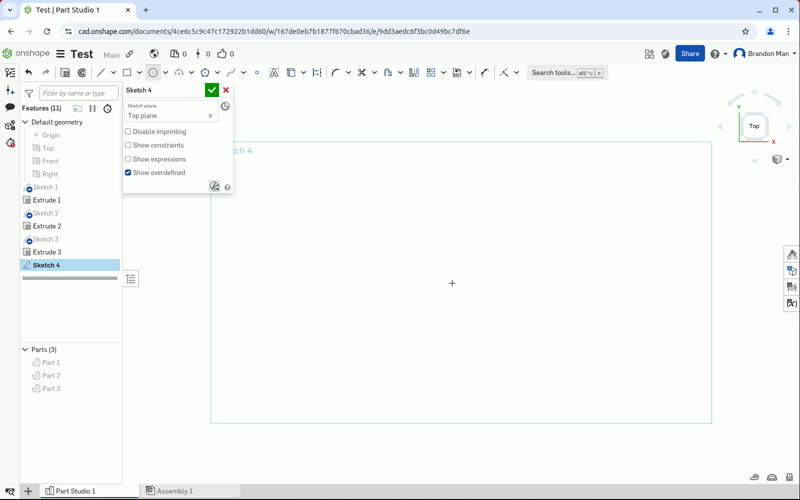
key_up(shift)
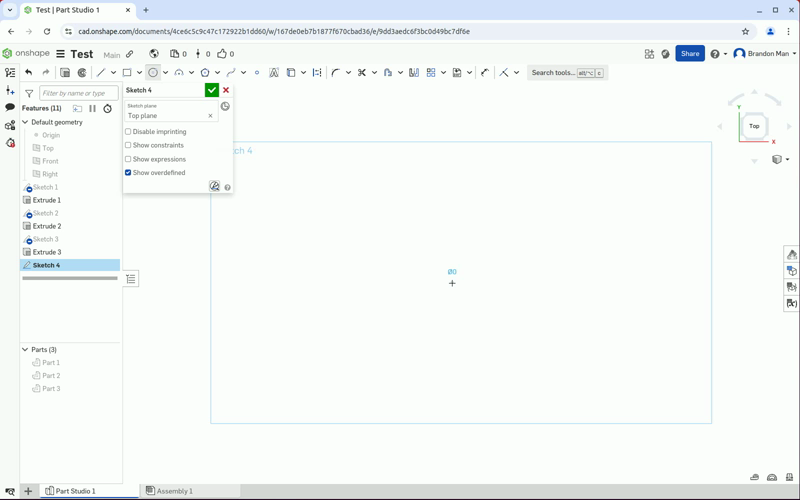
mouse_move(453, 282)
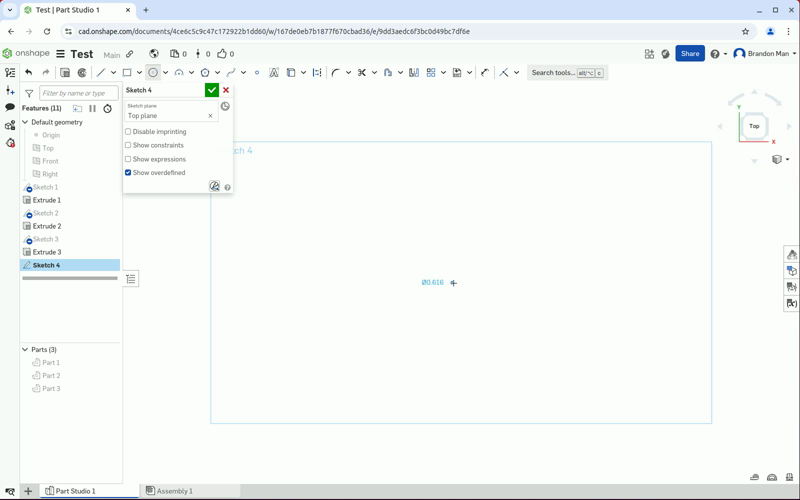
scroll(6)
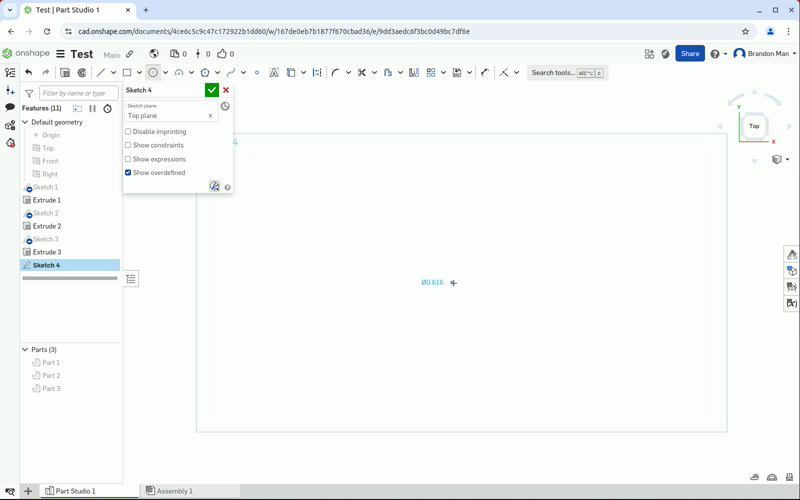
scroll(6)
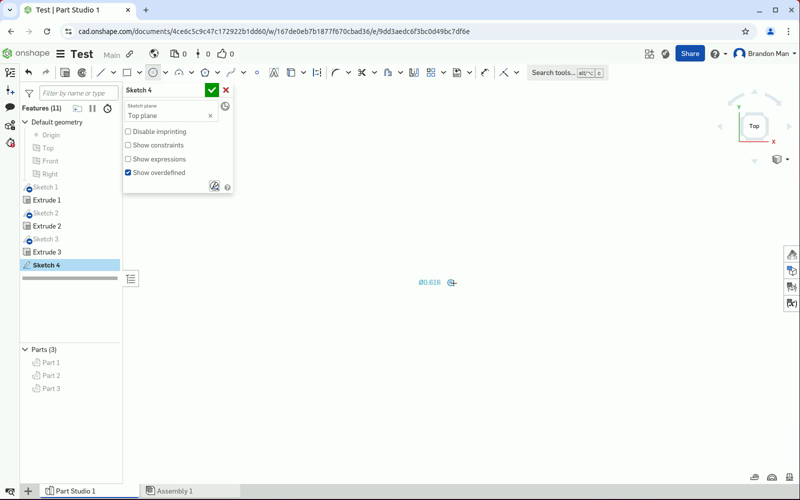
scroll(6)
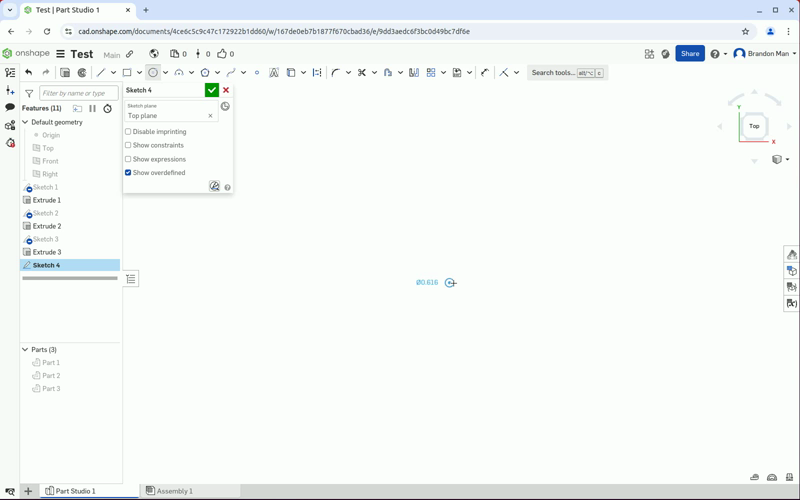
scroll(6)
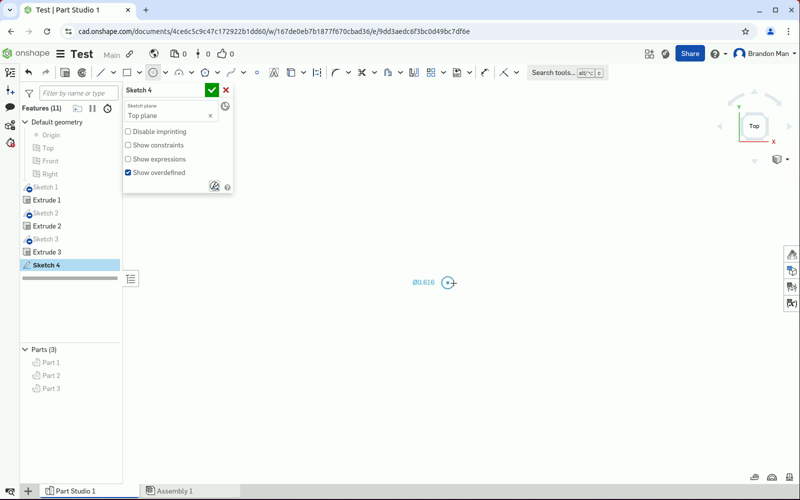
scroll(6)
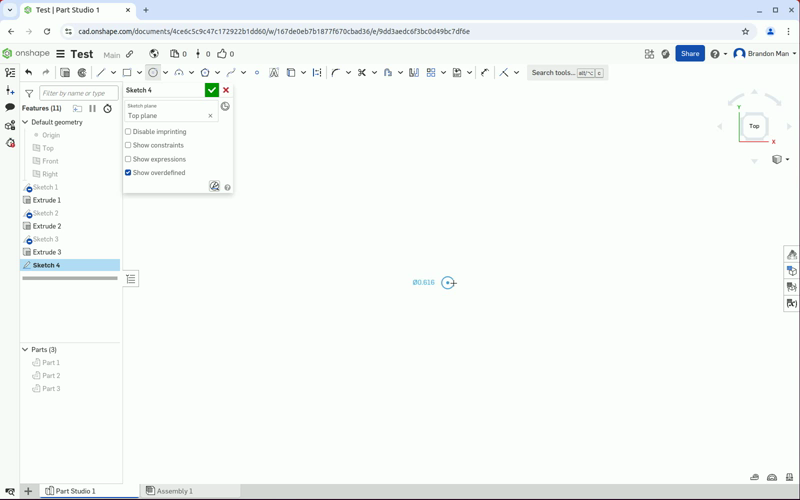
scroll(6)
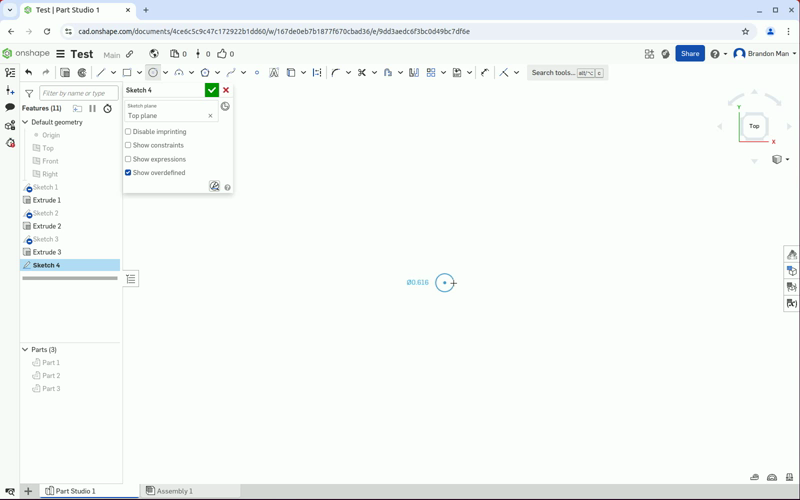
scroll(6)
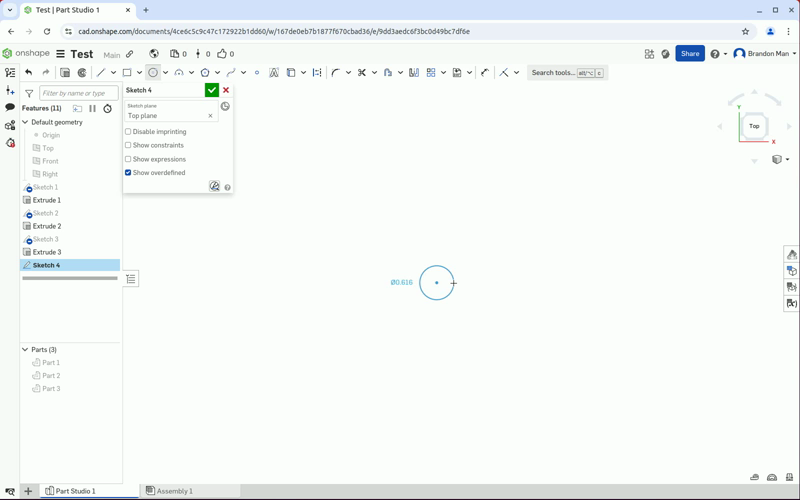
click(453, 282)
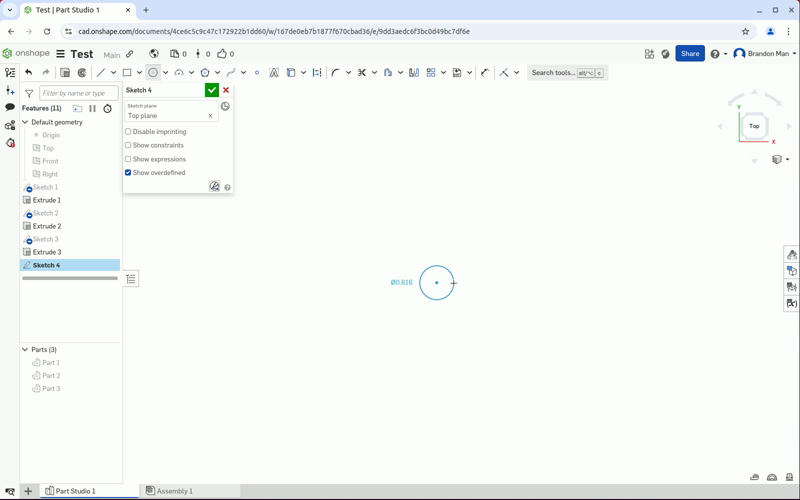
scroll(-6)
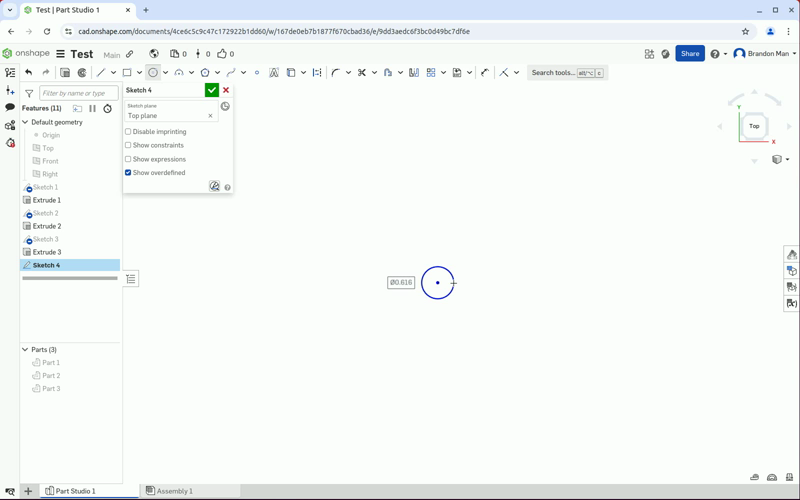
scroll(-6)
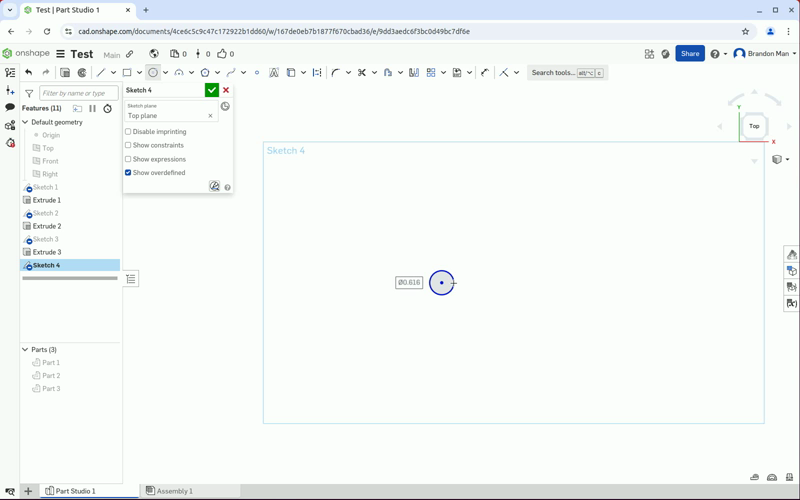
scroll(-6)
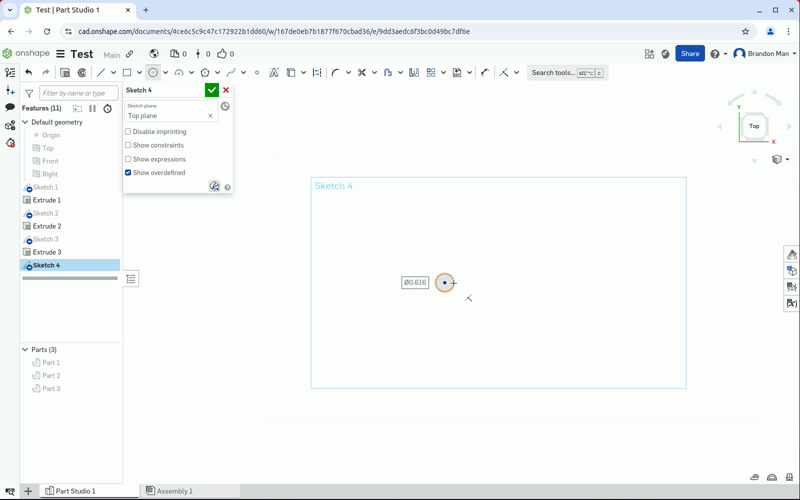
scroll(-6)
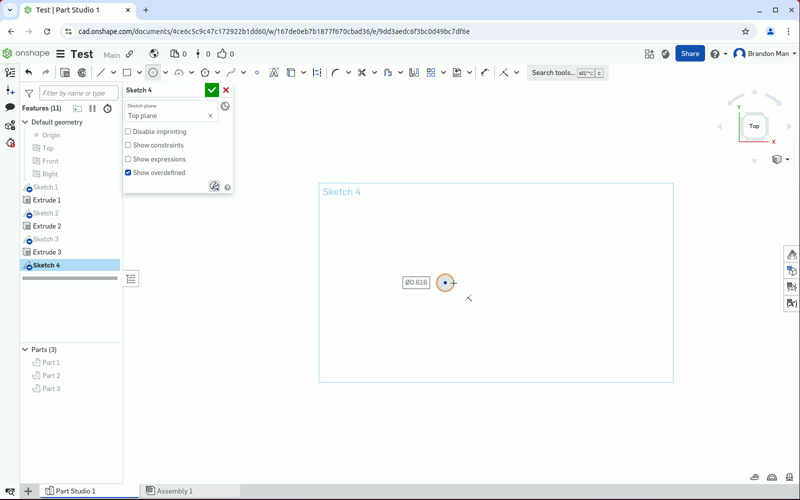
scroll(-6)
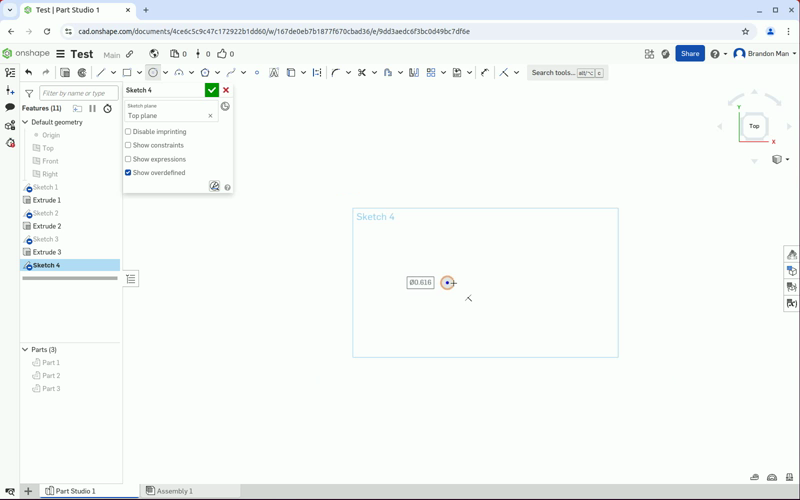
scroll(-6)
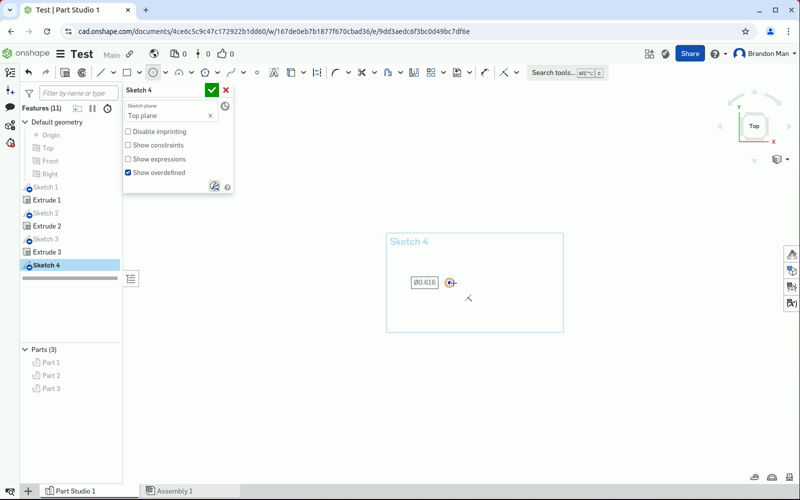
scroll(-6)
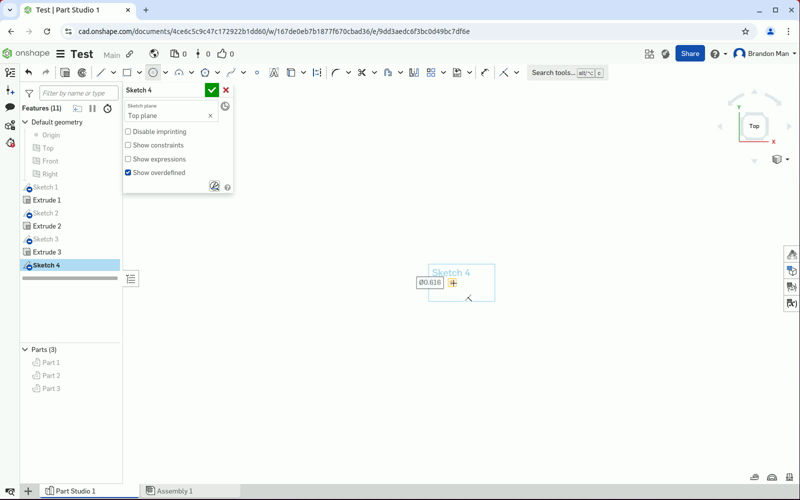
key(esc)
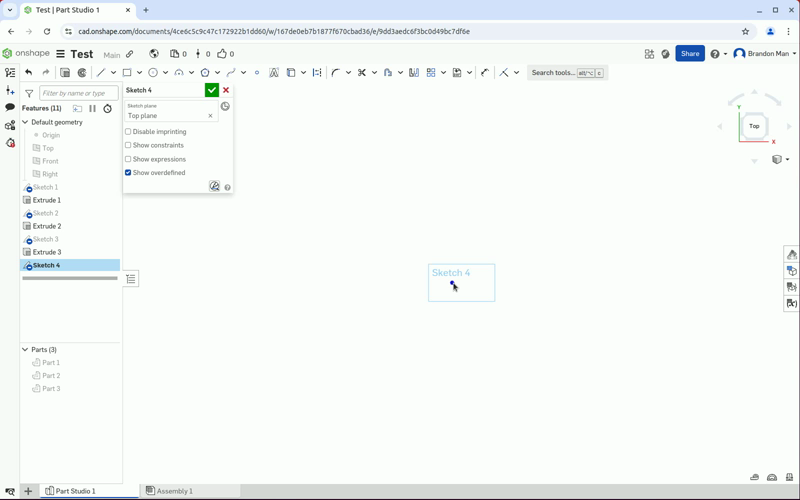
mouse_move(452, 282)
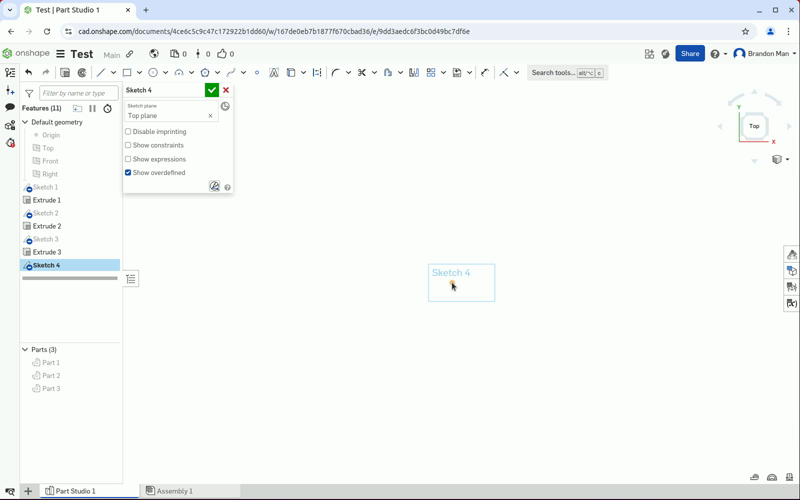
scroll(6)
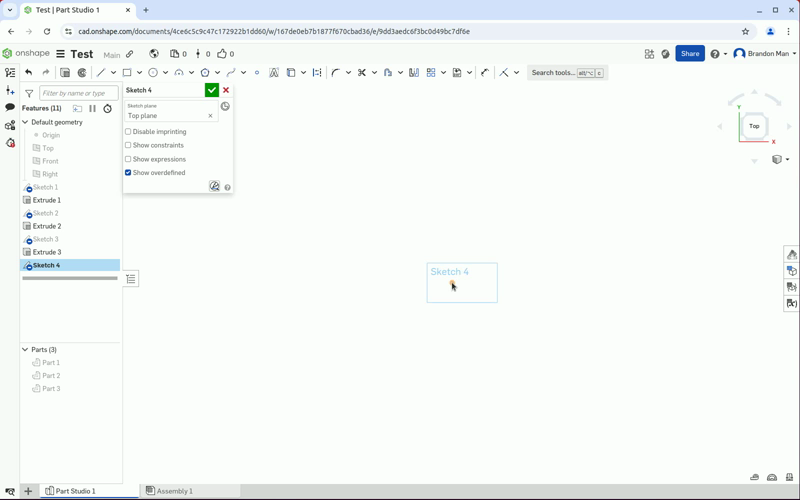
scroll(6)
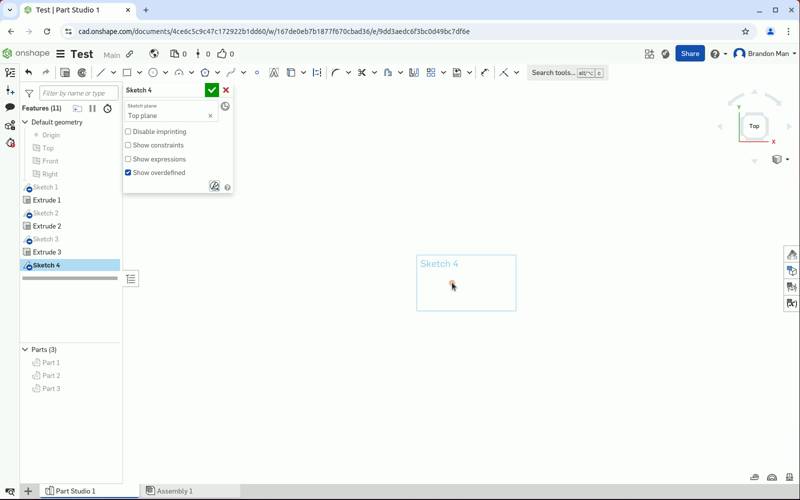
scroll(6)
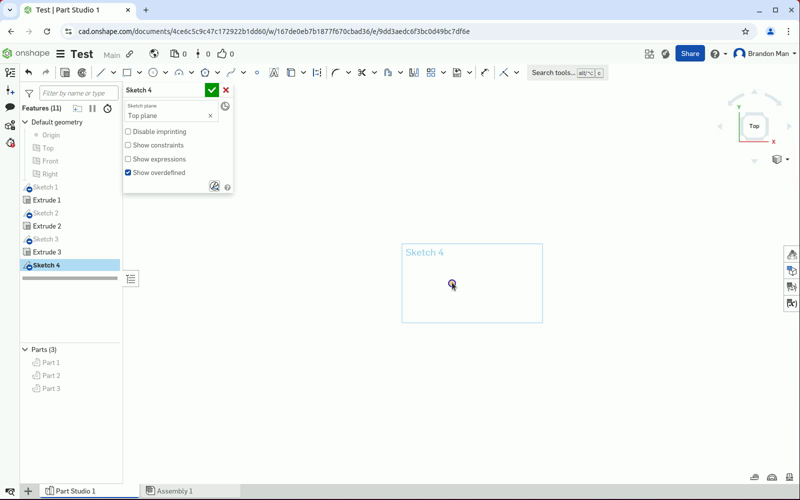
scroll(6)
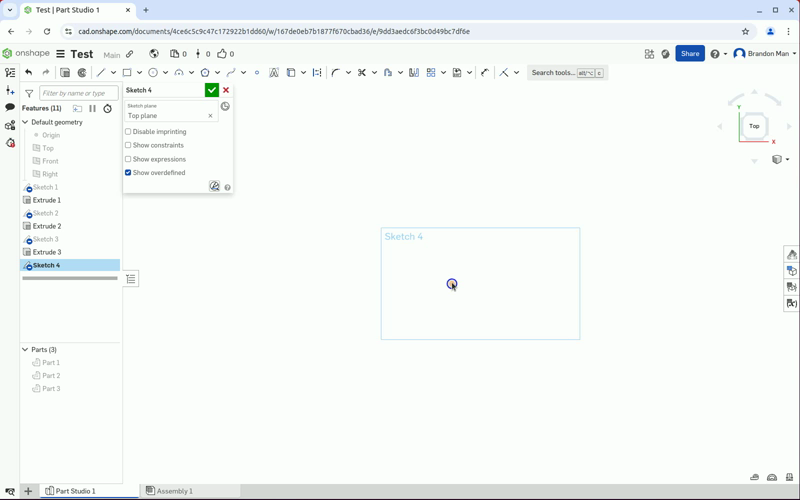
scroll(6)
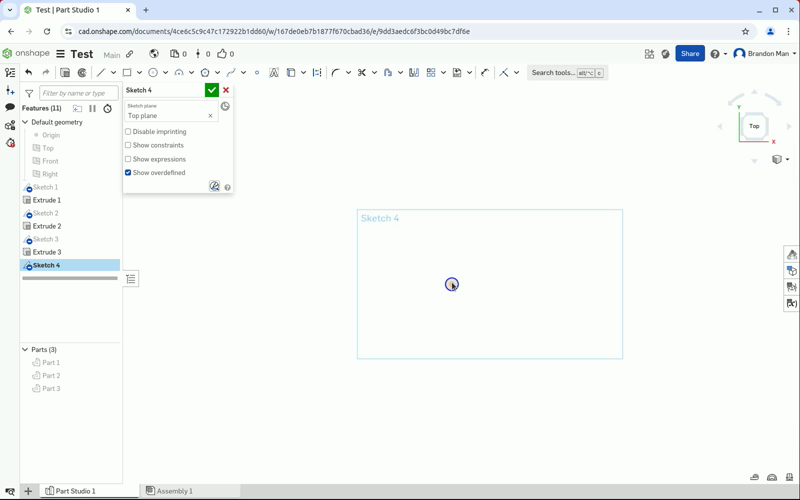
scroll(6)
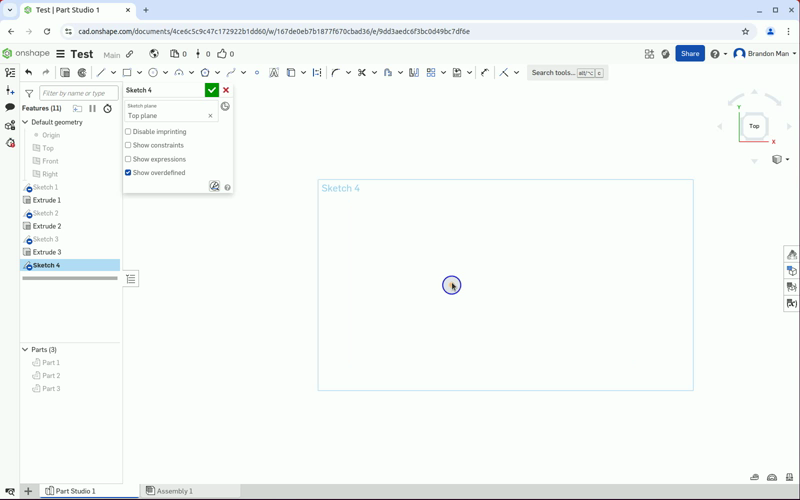
scroll(6)
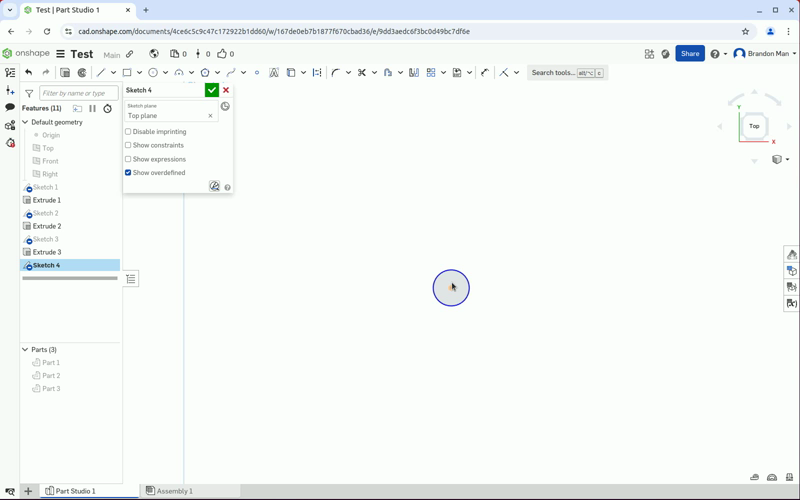
click(452, 282)
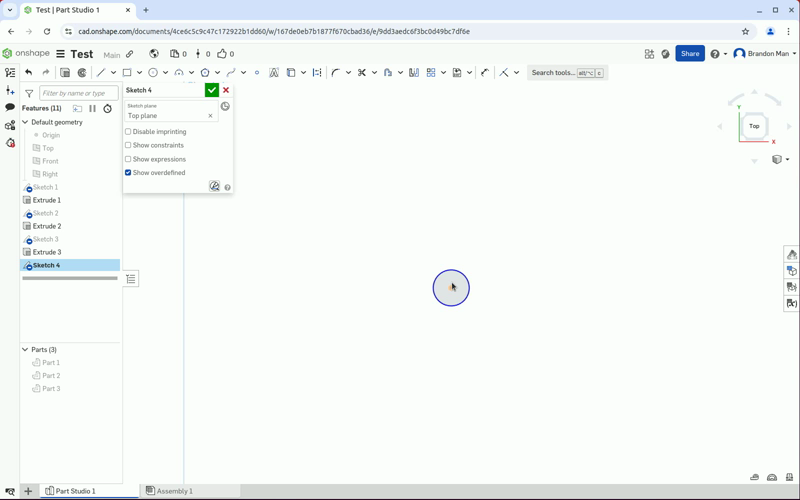
scroll(-6)
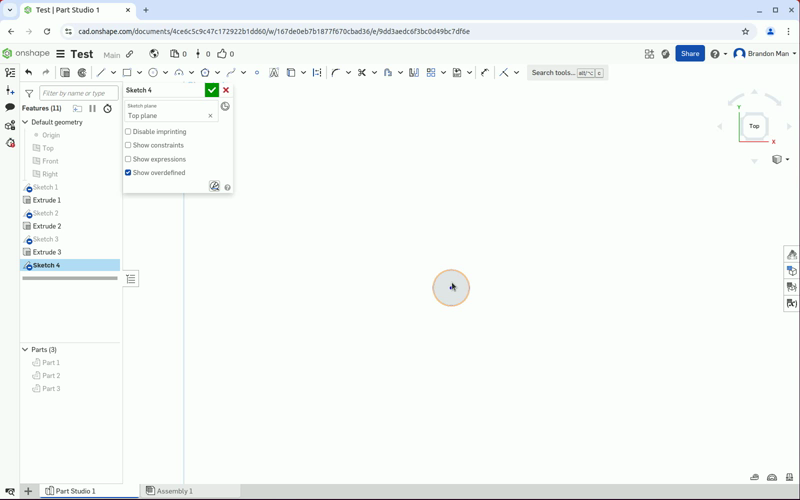
scroll(-6)
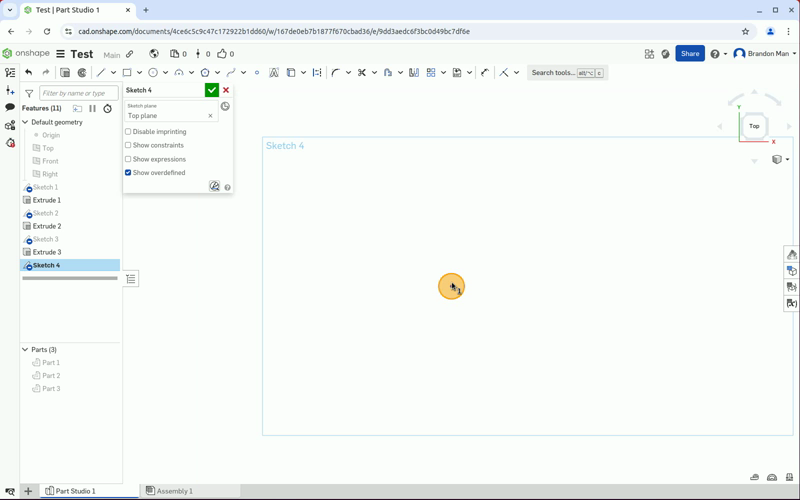
scroll(-6)
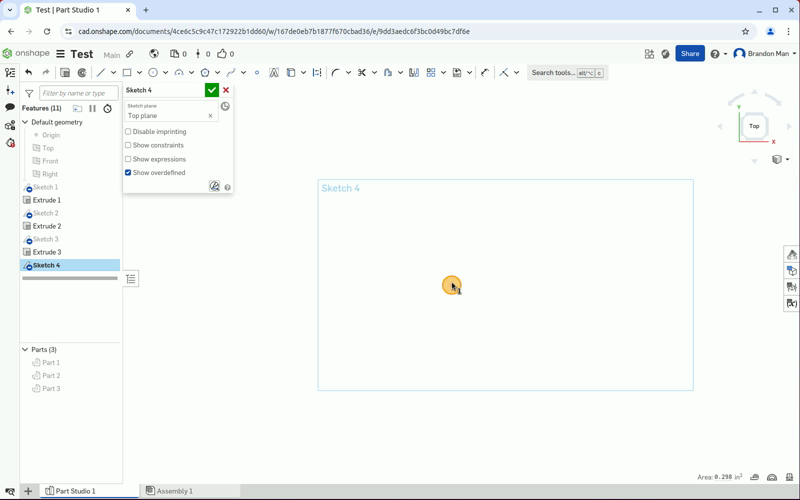
scroll(-6)
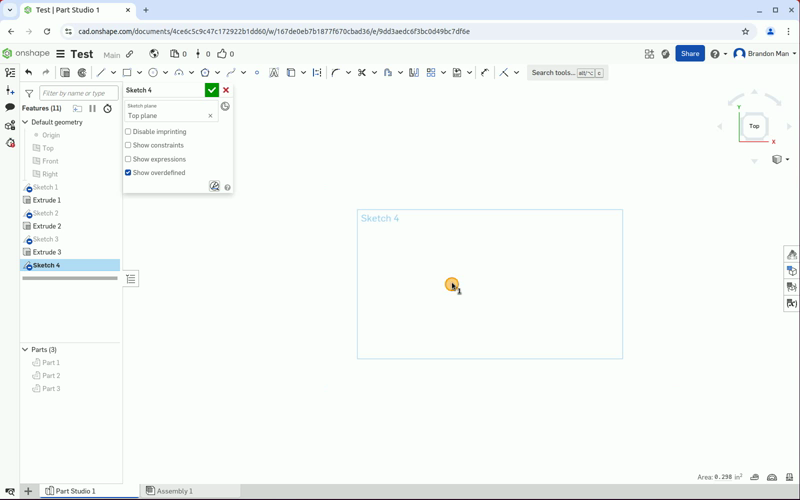
scroll(-6)
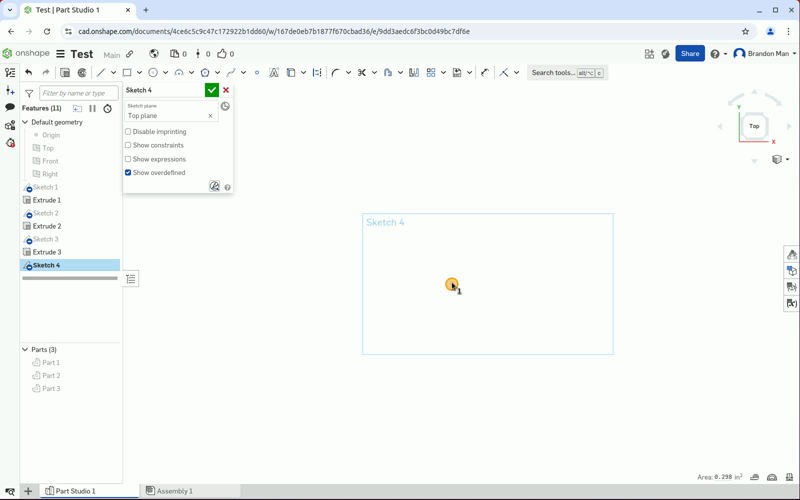
scroll(-6)
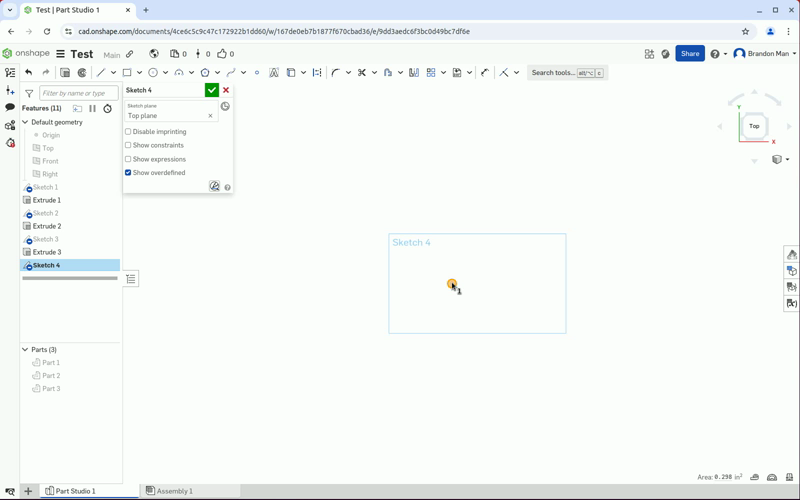
scroll(-6)
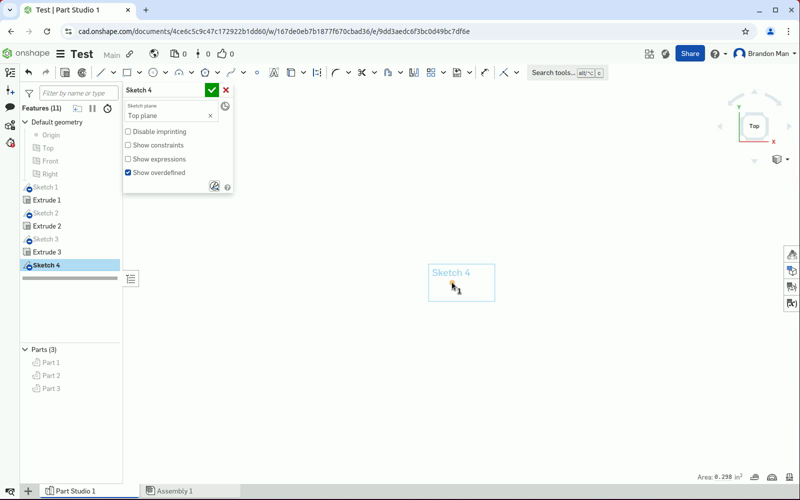
mouse_move(73, 352)
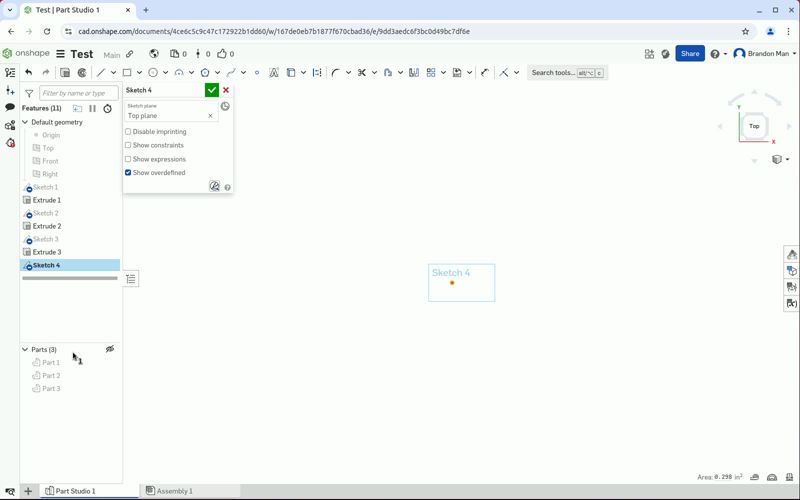
key(shift+y)
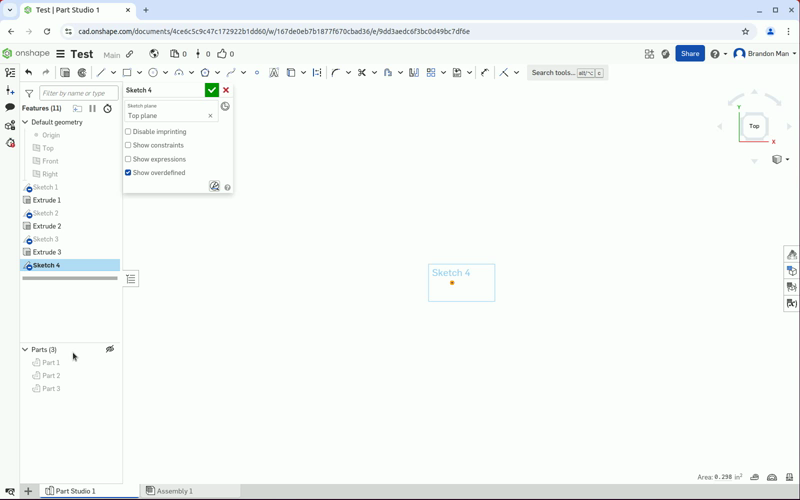
key(shift+e)
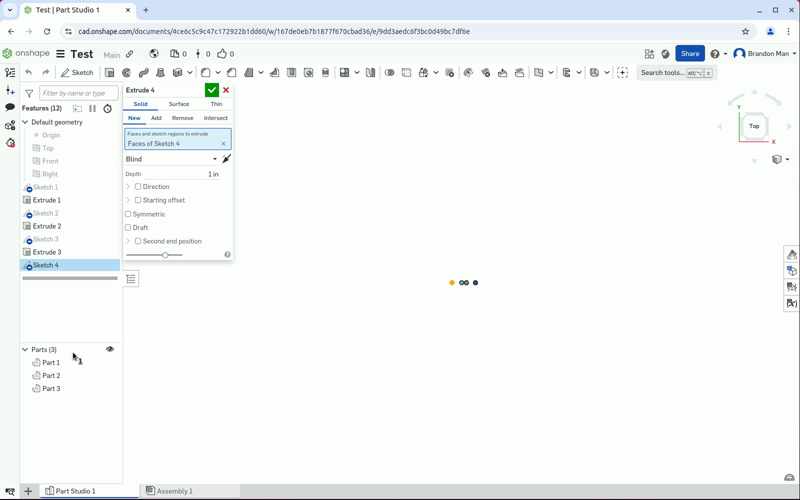
mouse_move(143, 106)
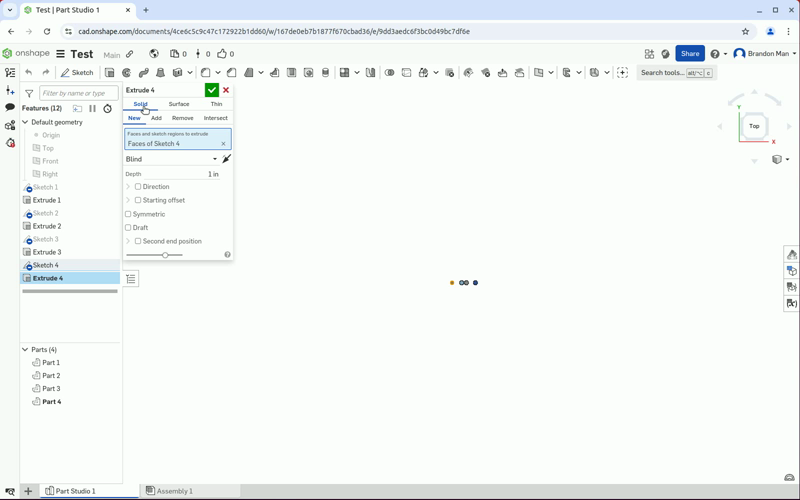
click(143, 106)
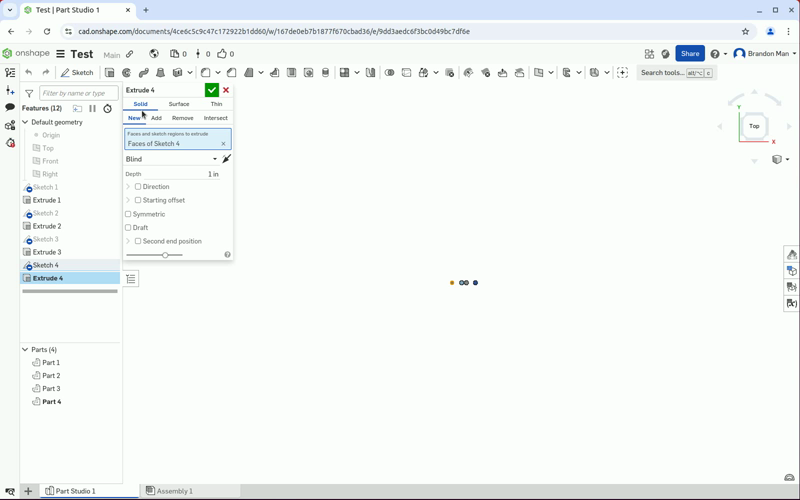
mouse_move(137, 120)
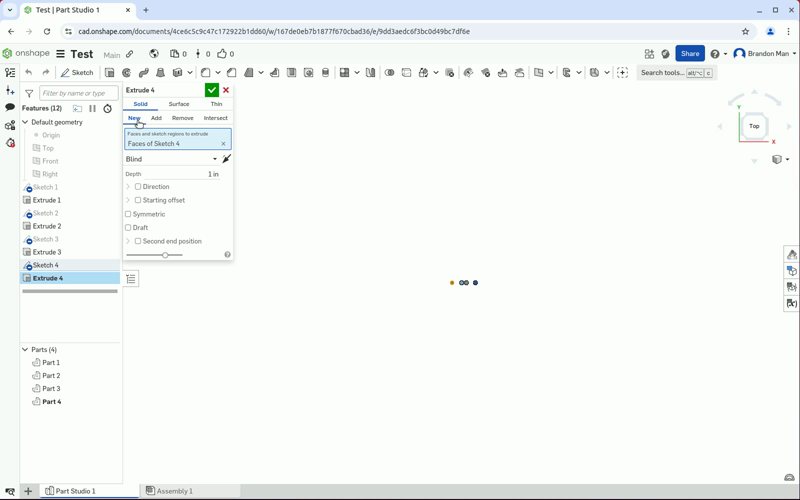
click(137, 120)
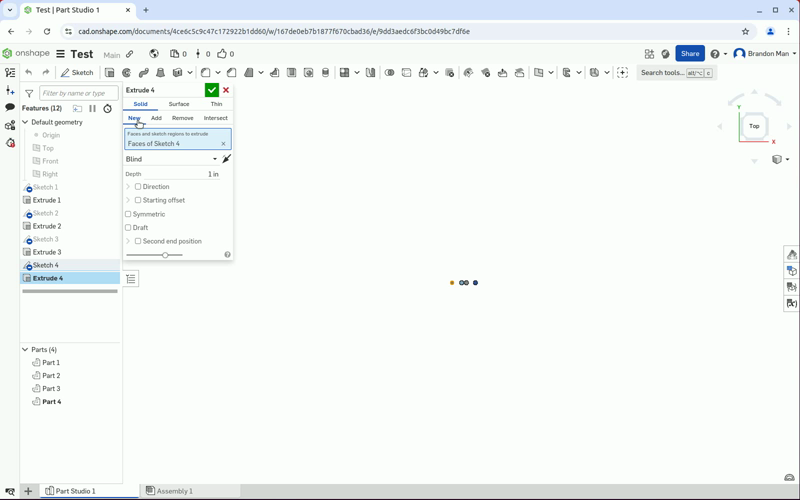
key(tab, 4)
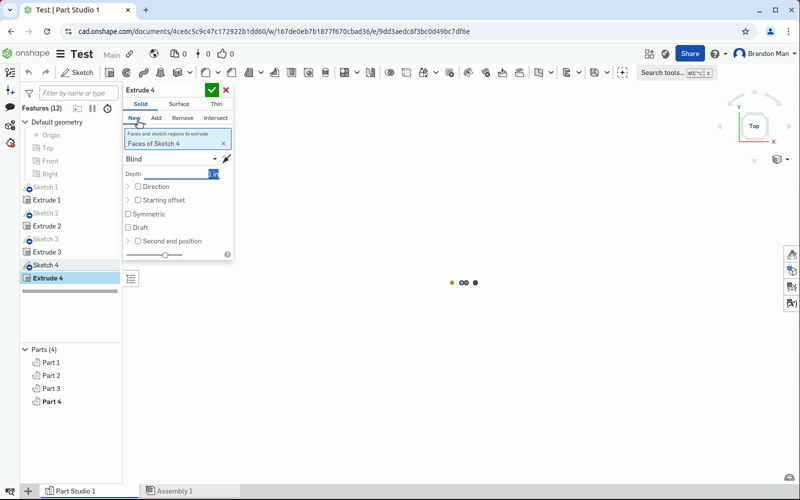
text(9.869)
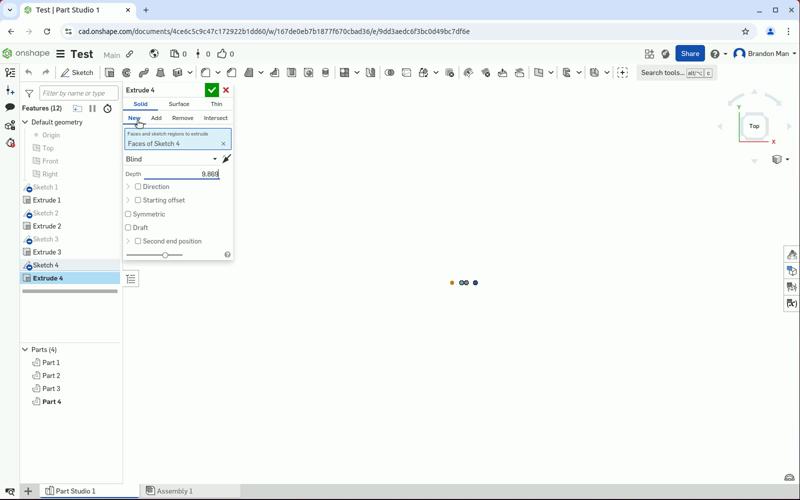
key(enter)
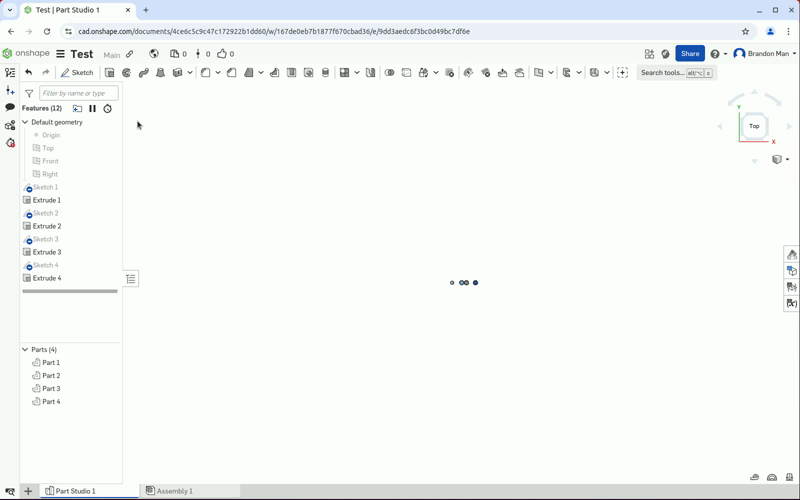
key(shift+h)
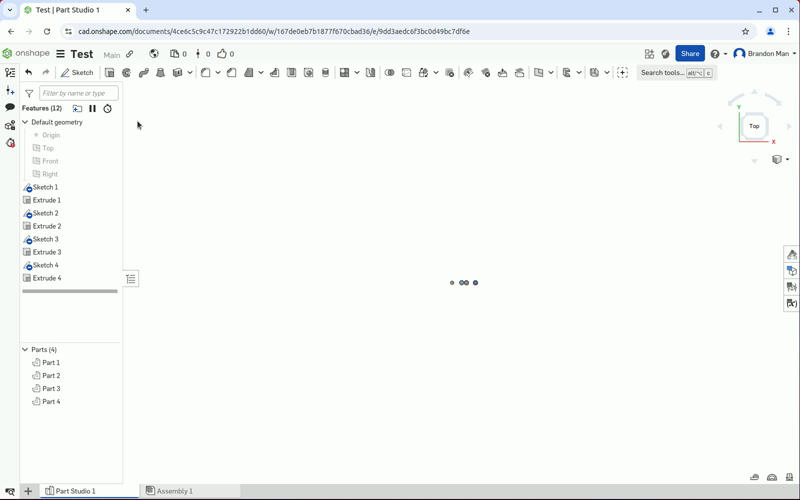
key(shift+h)
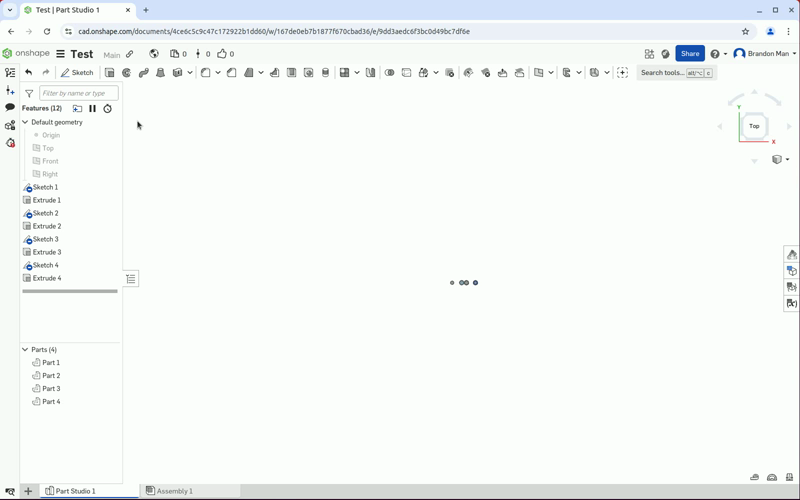
key(shift+7)
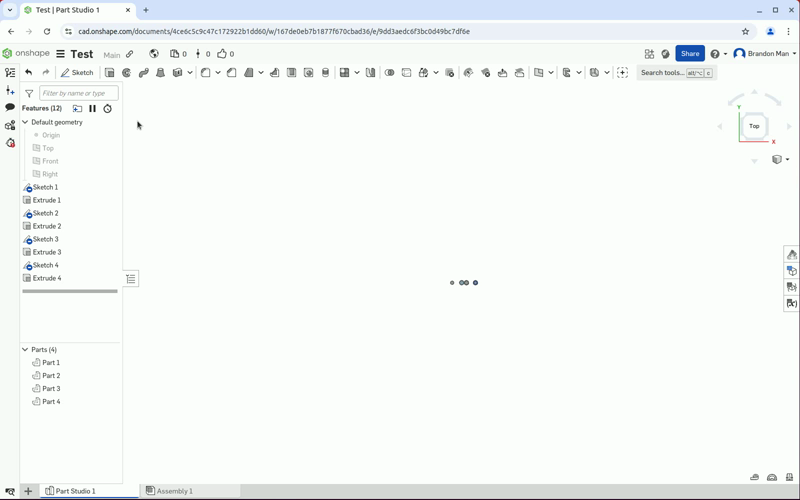
key(up, 3)
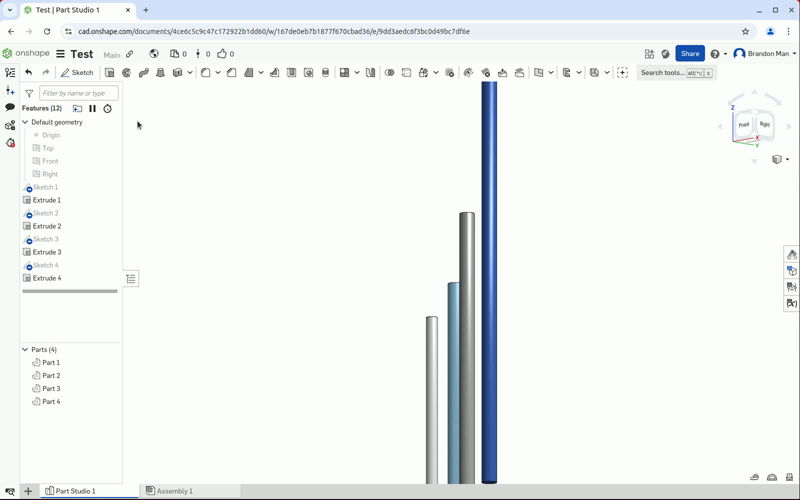
key(left, 3)
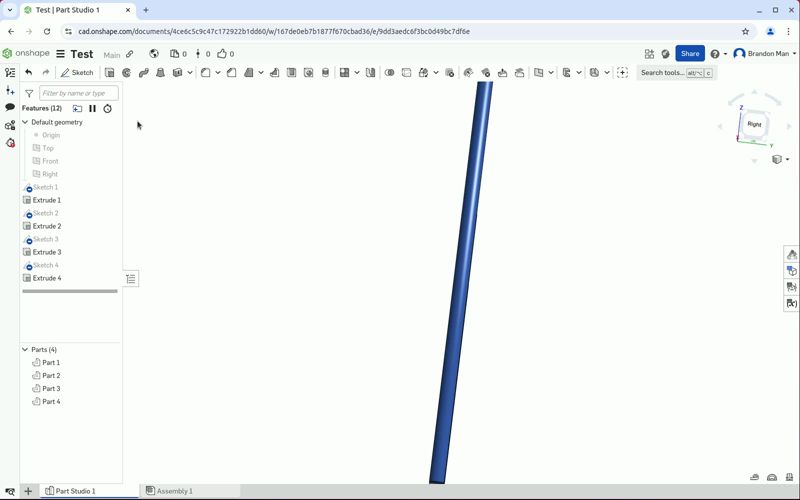
key(right, 3)
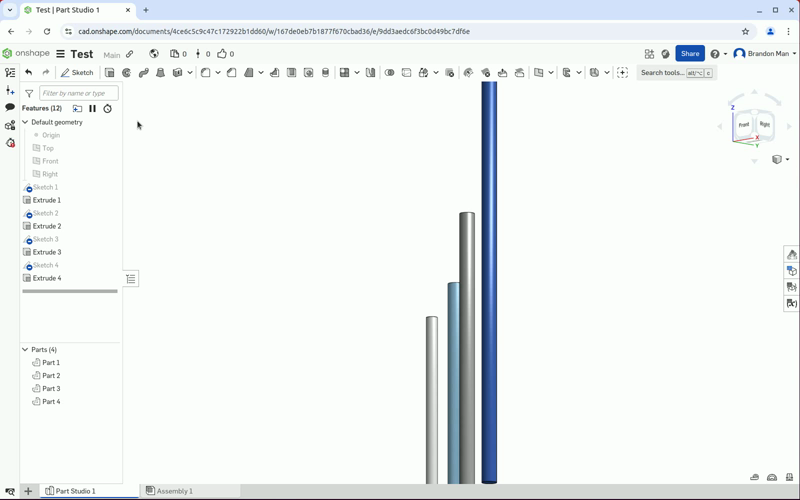
key(down, 3)
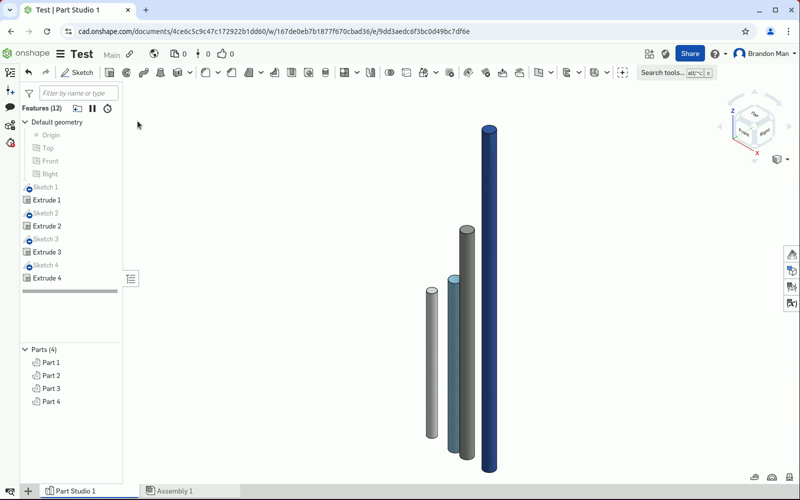
mouse_move(73, 189)
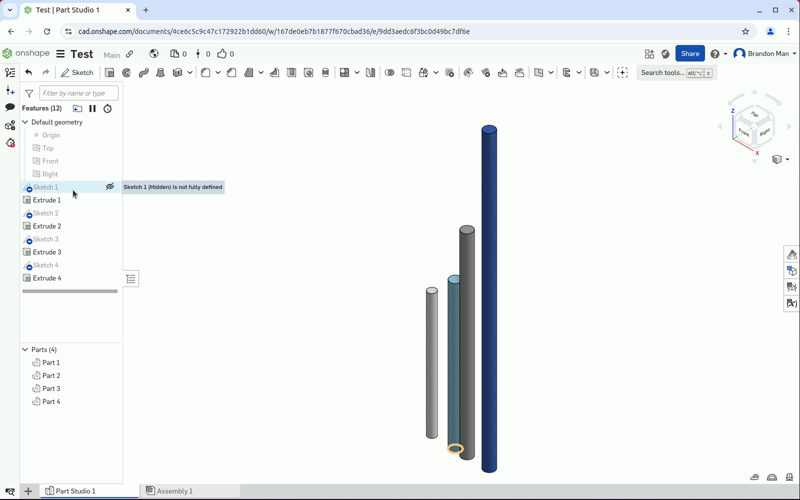
click(73, 189)